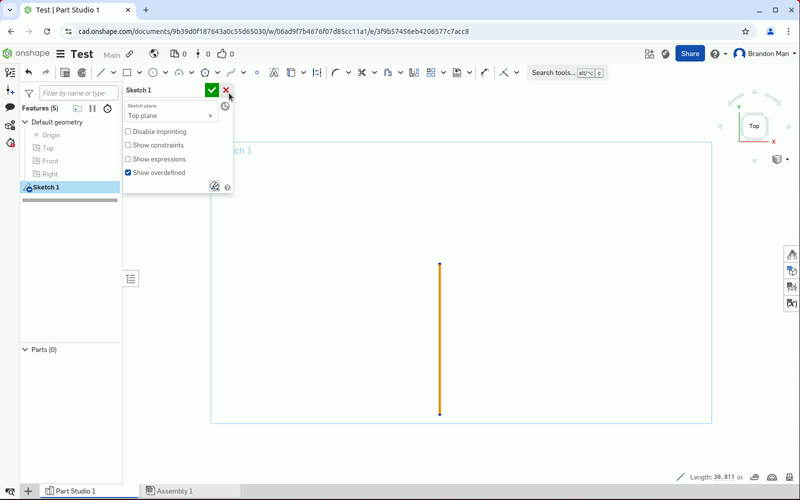
key(shift+h)
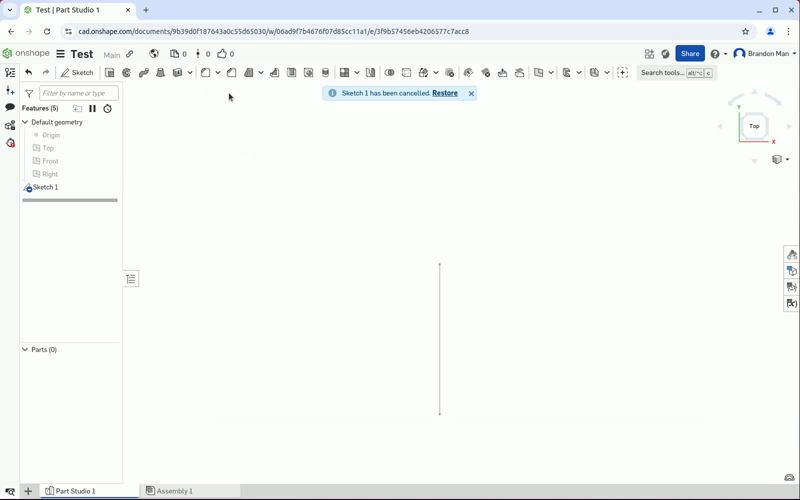
key(shift+s)
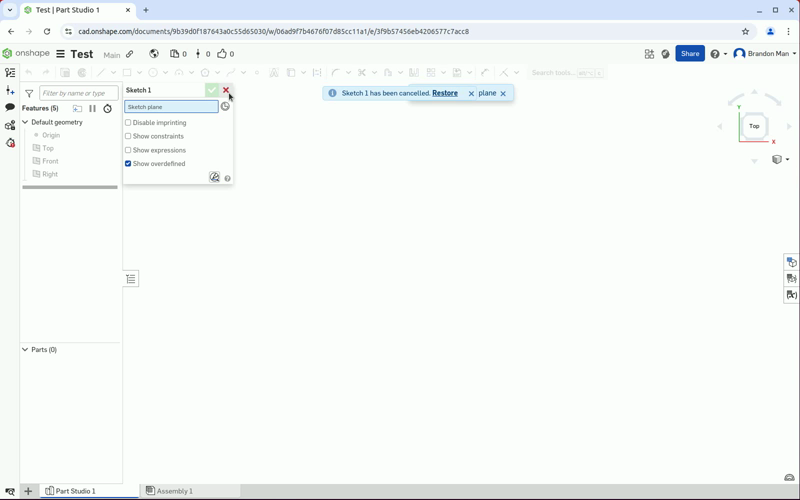
mouse_move(73, 150)
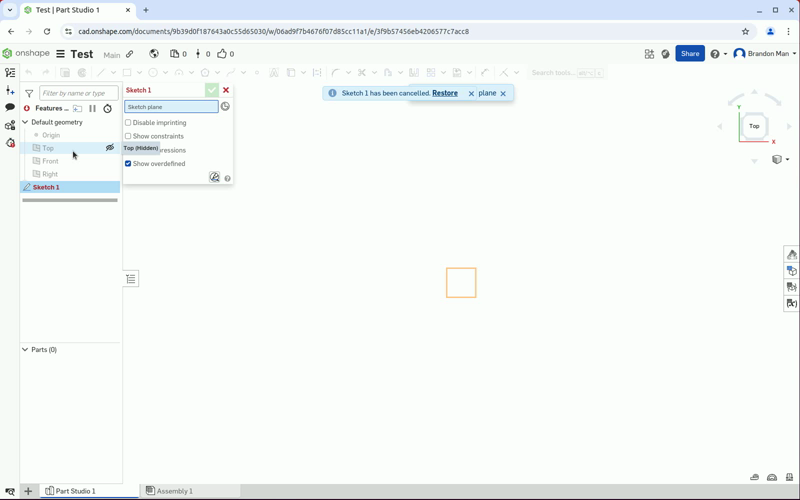
click(73, 150)
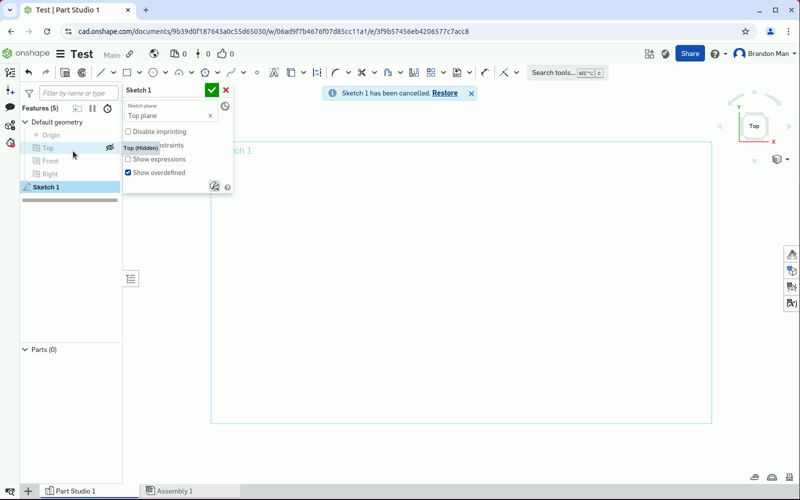
mouse_move(73, 352)
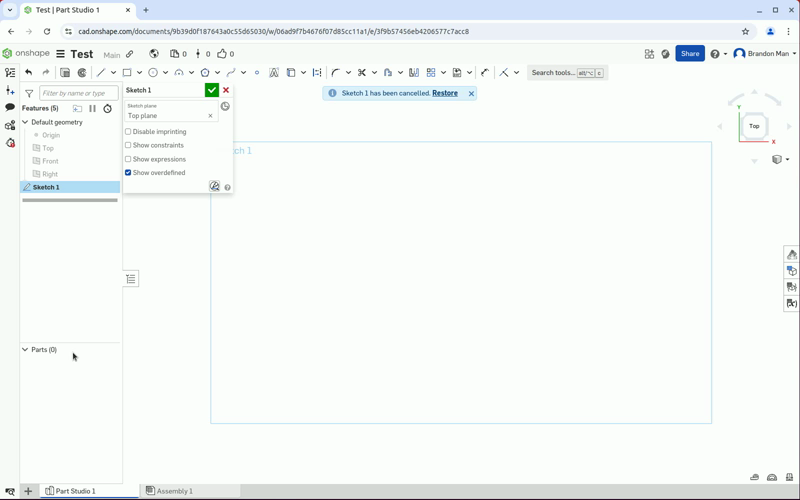
key(y)
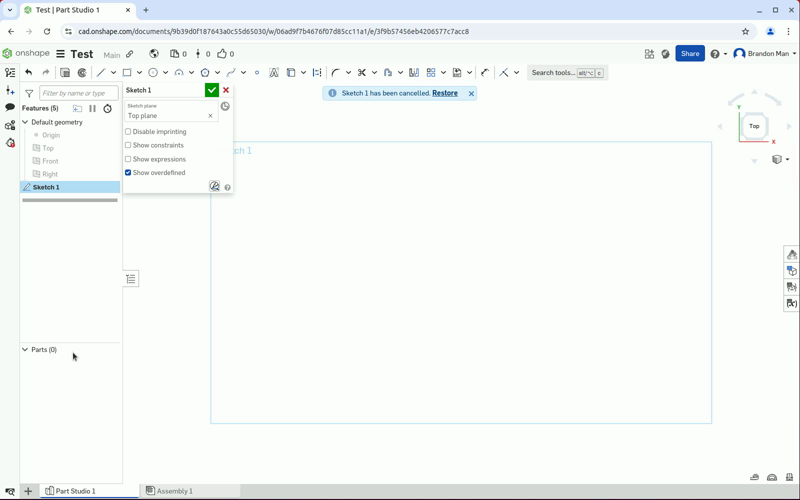
key(l)
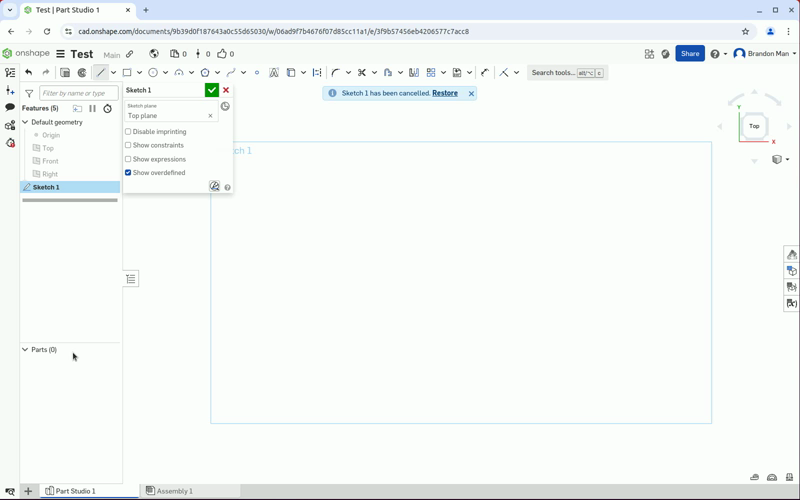
key_down(shift)
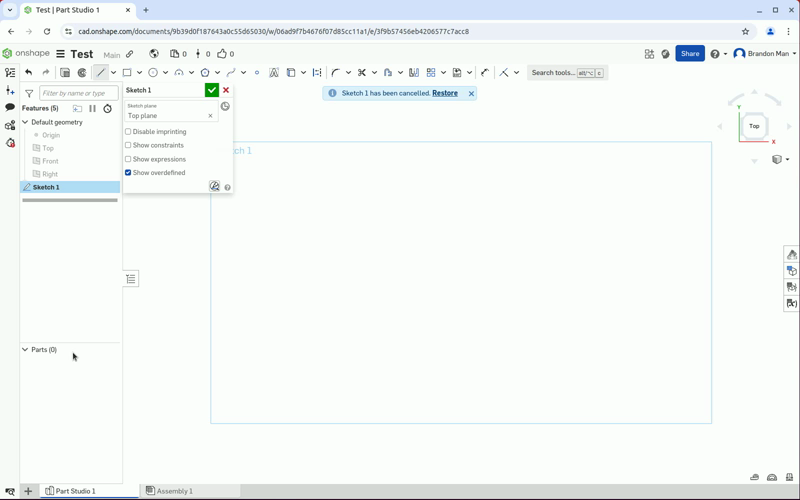
mouse_move(348, 170)
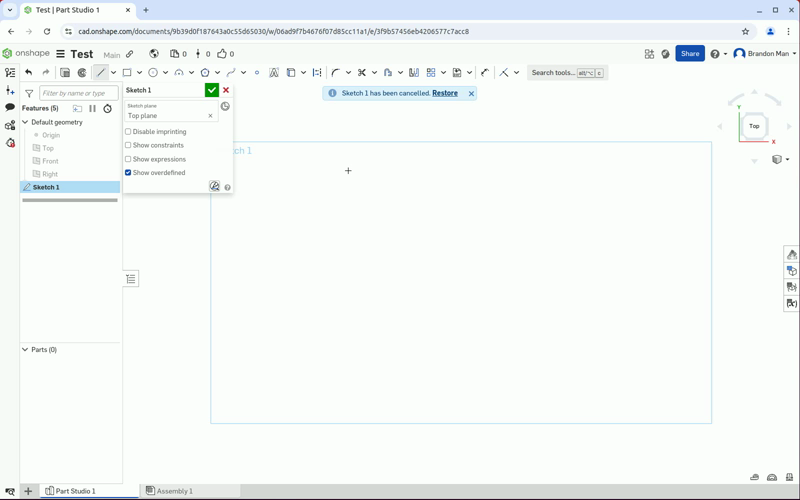
click(348, 170)
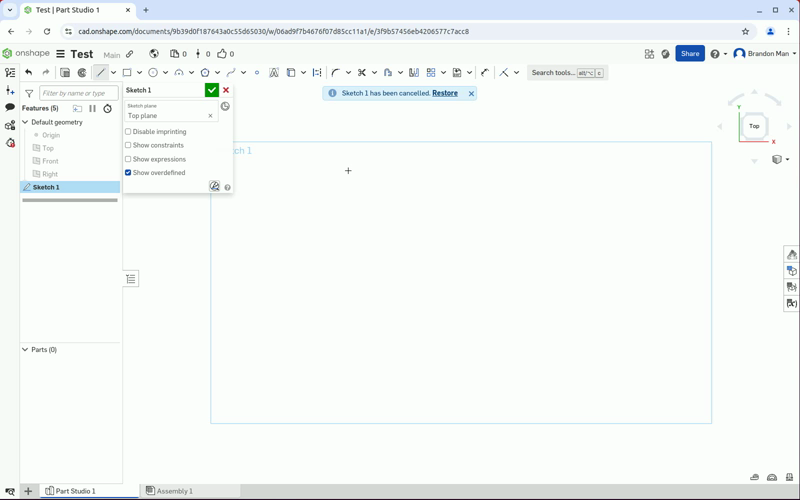
key_up(shift)
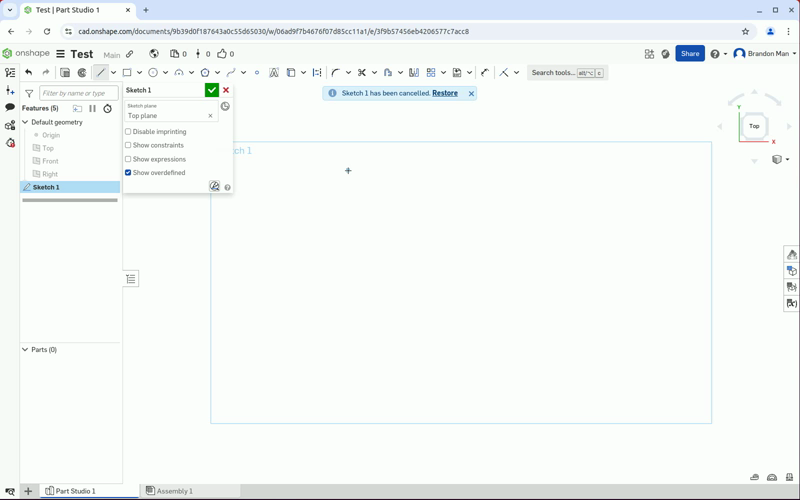
key_down(shift)
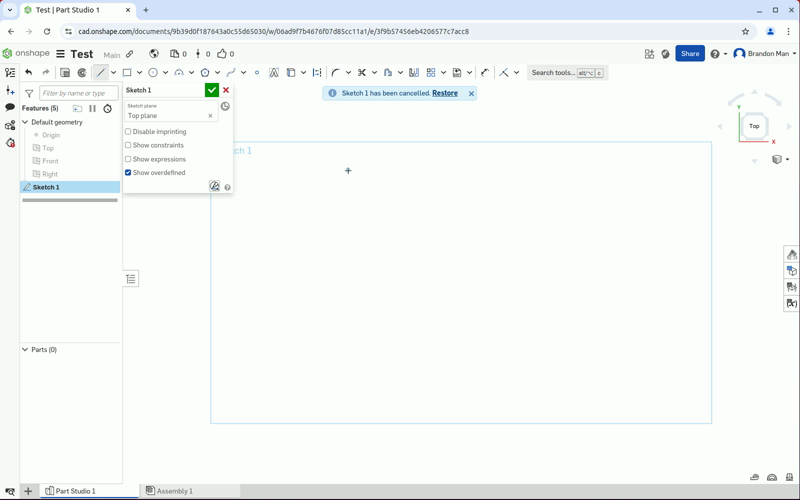
mouse_move(378, 170)
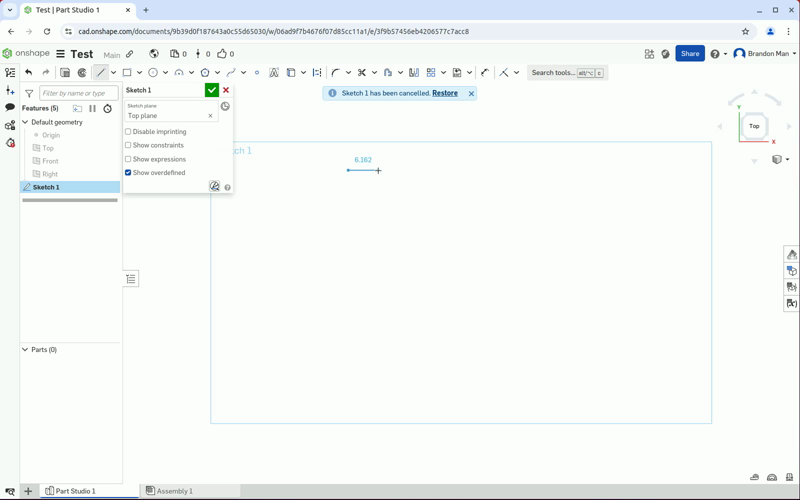
mouse_move(369, 191)
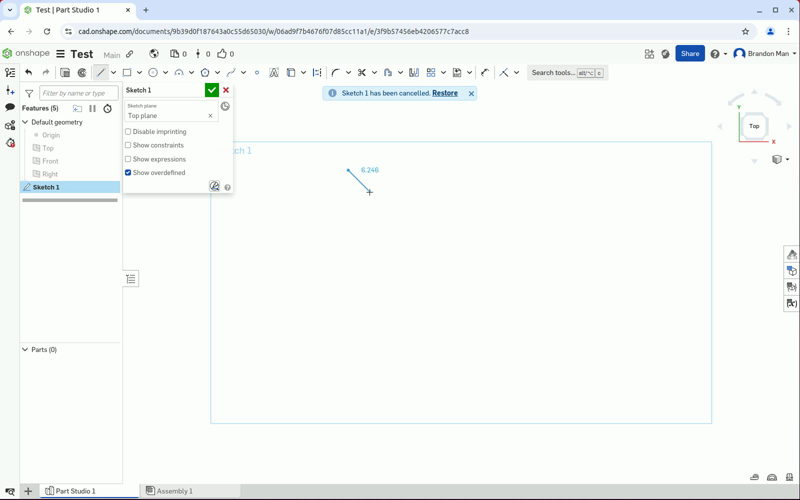
click(369, 191)
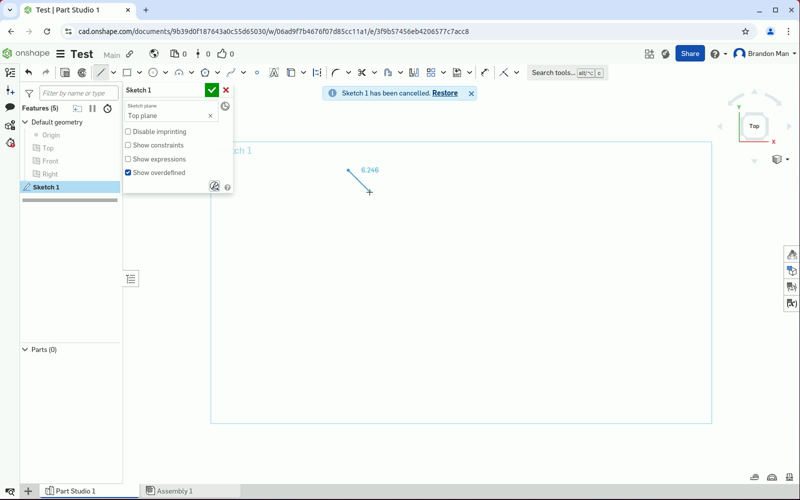
key_up(shift)
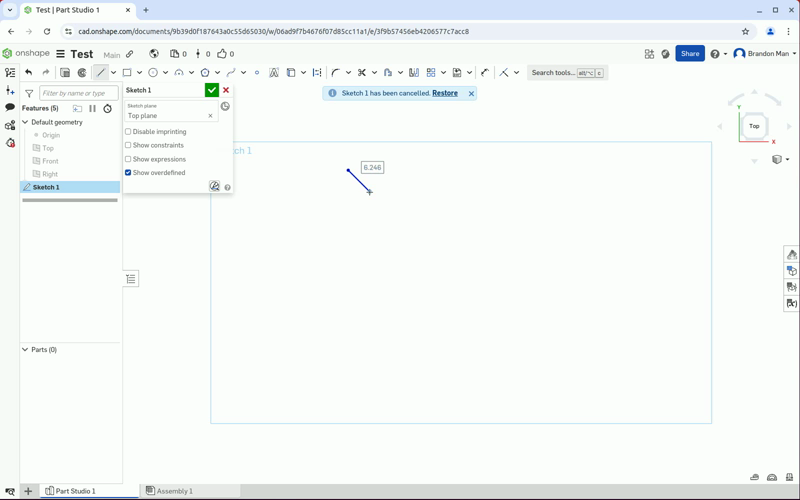
key(esc)
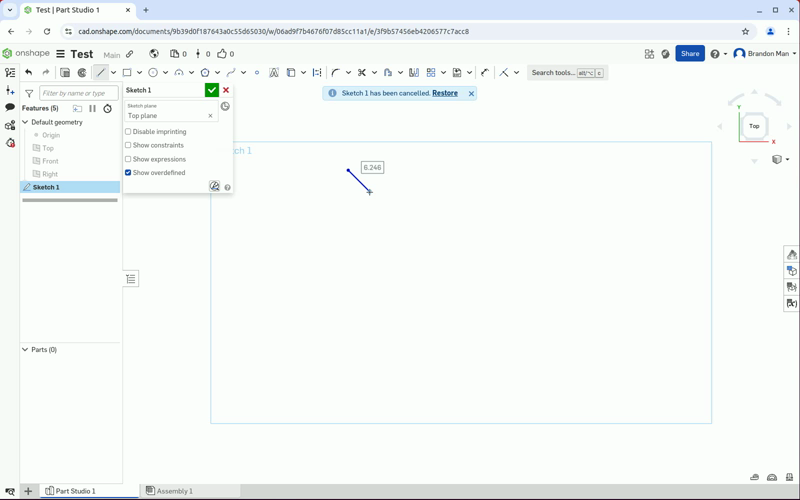
key(a)
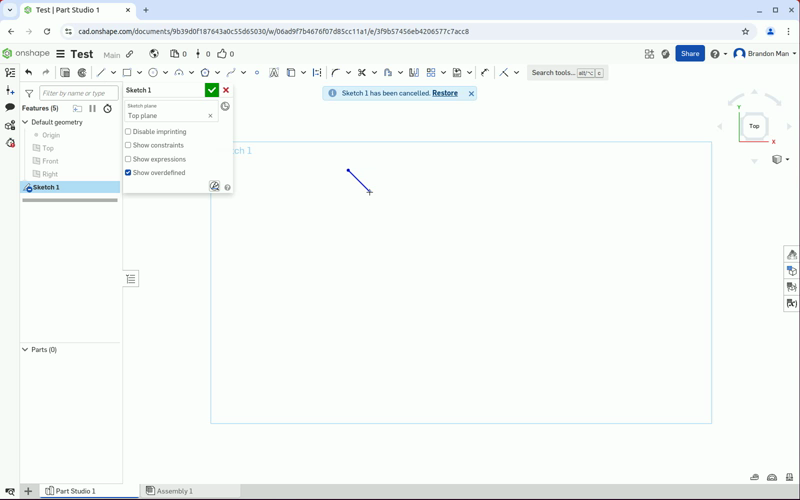
mouse_move(369, 191)
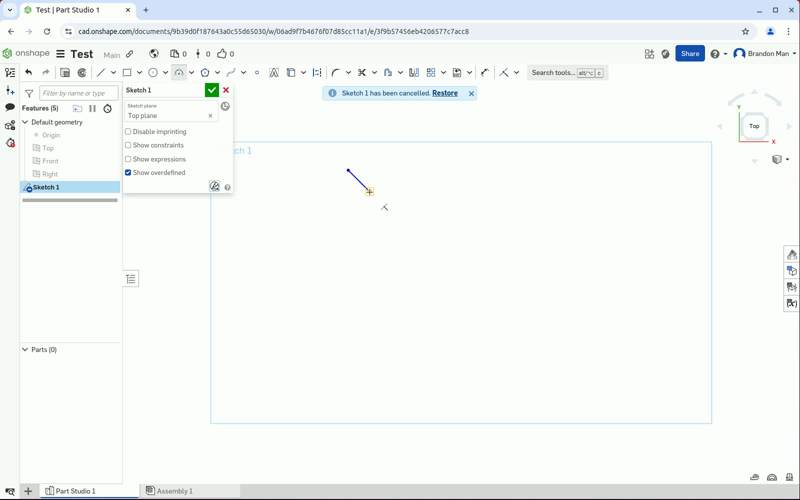
click(369, 191)
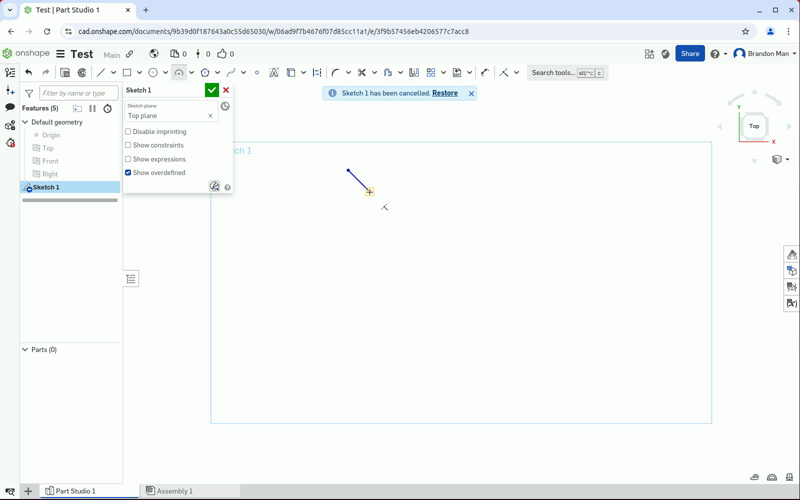
key_down(shift)
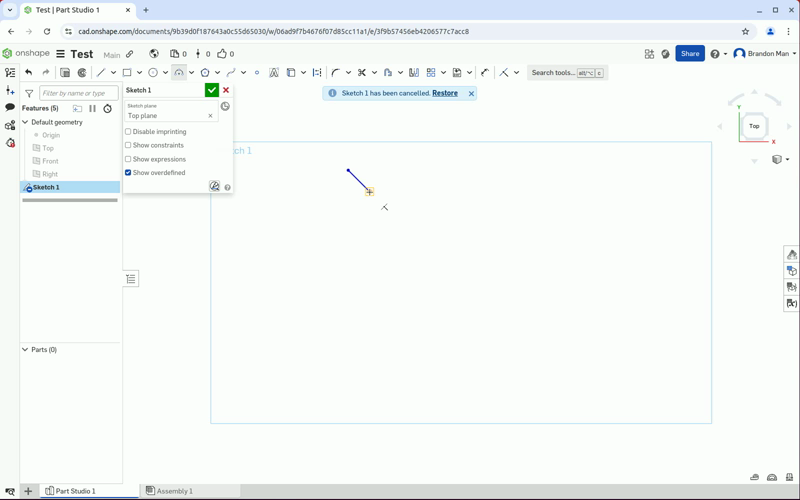
mouse_move(383, 205)
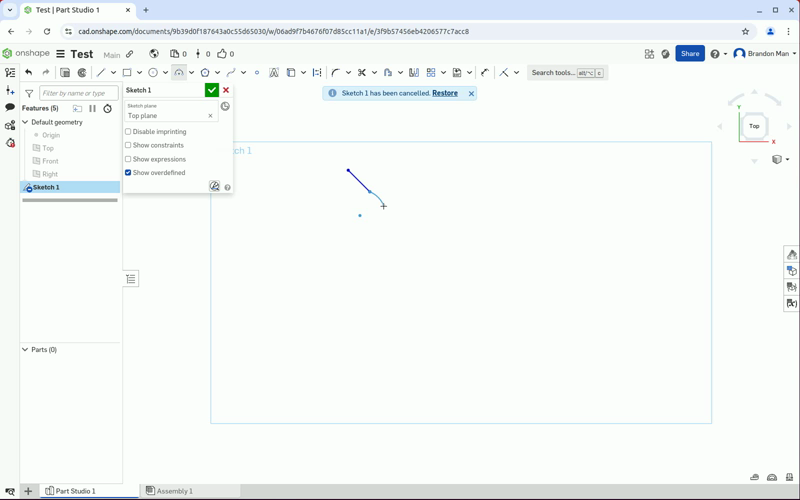
click(383, 205)
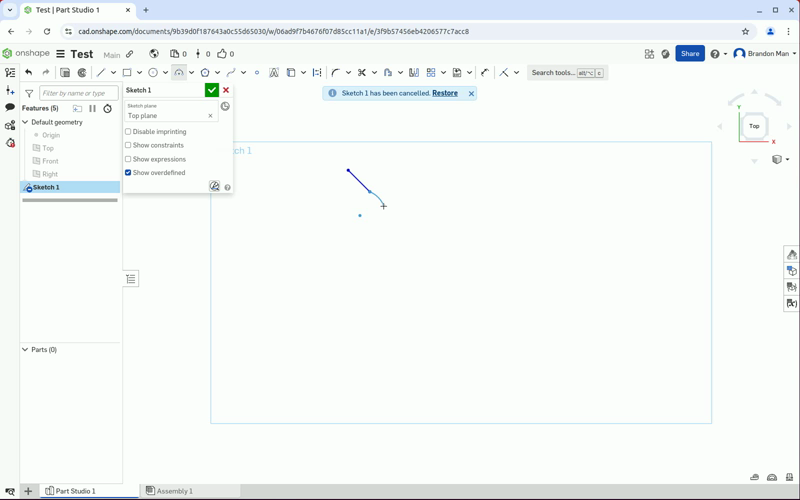
mouse_move(384, 191)
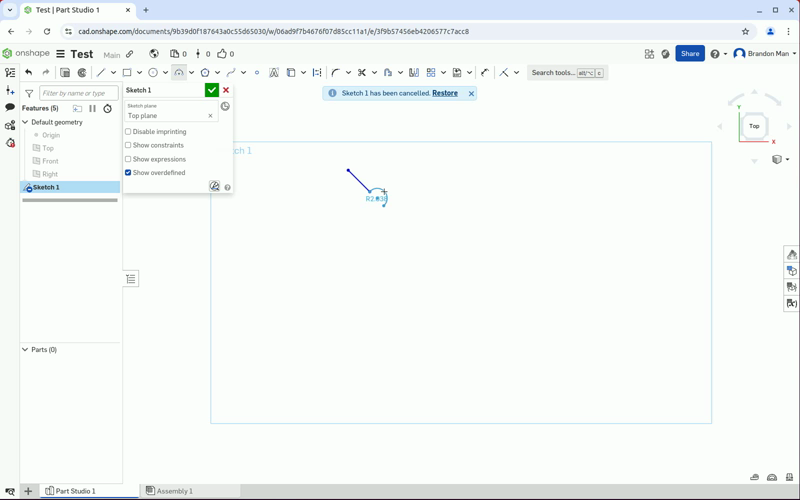
click(384, 191)
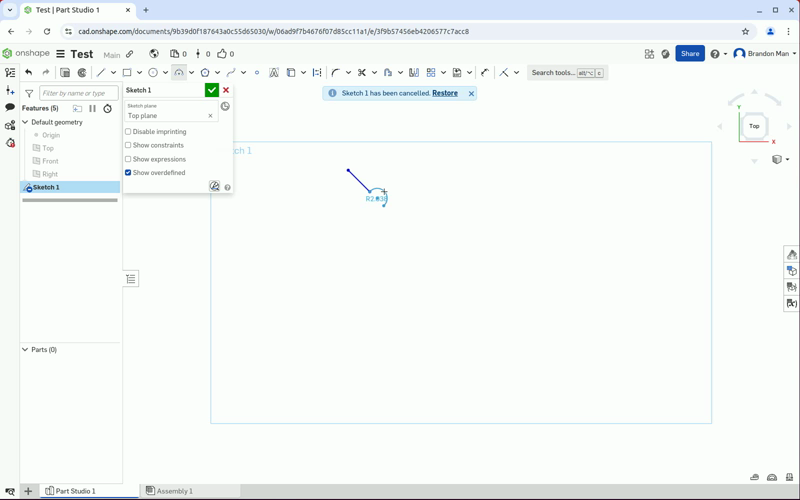
key_up(shift)
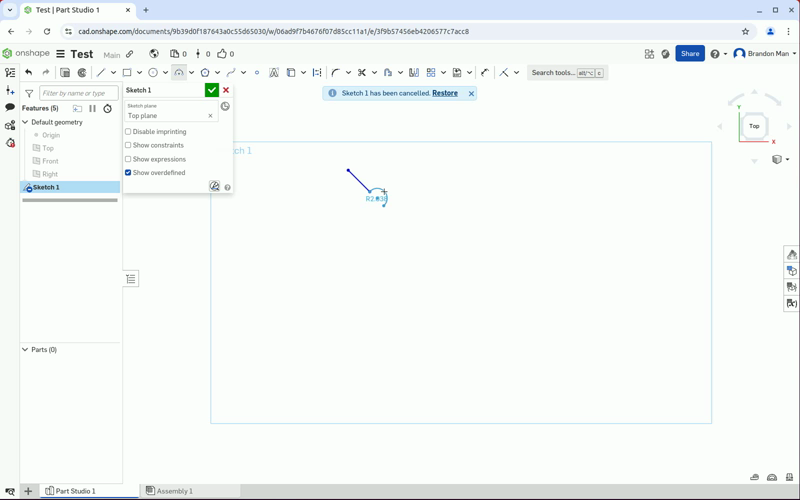
key(esc)
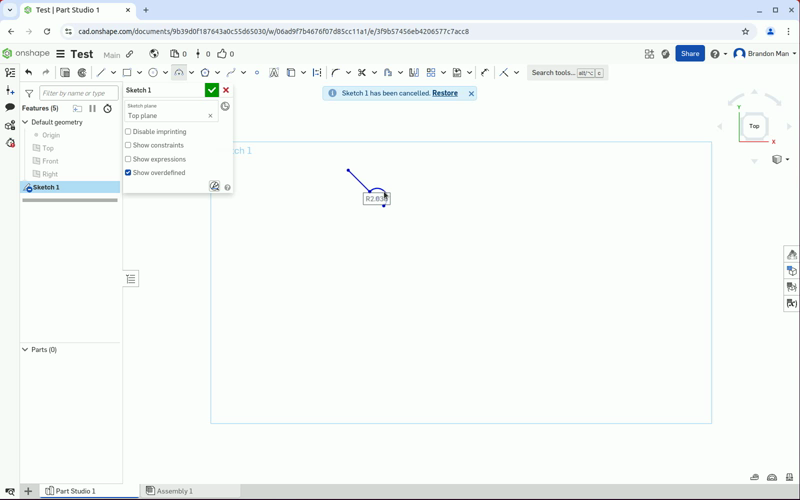
key(l)
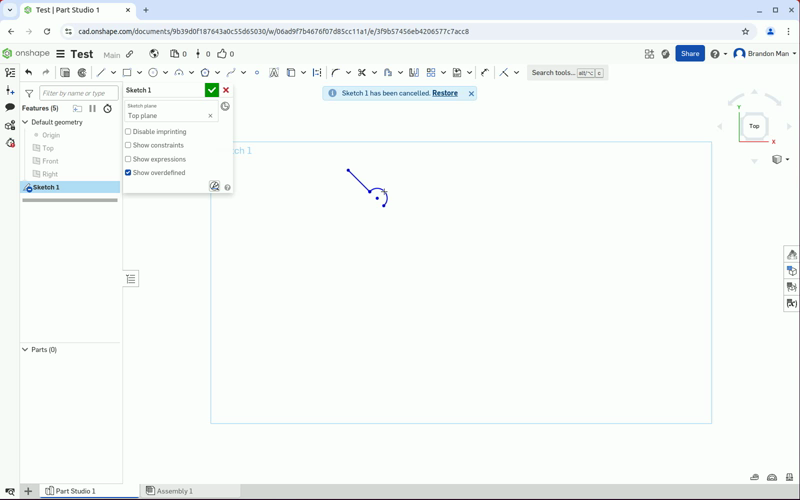
mouse_move(383, 205)
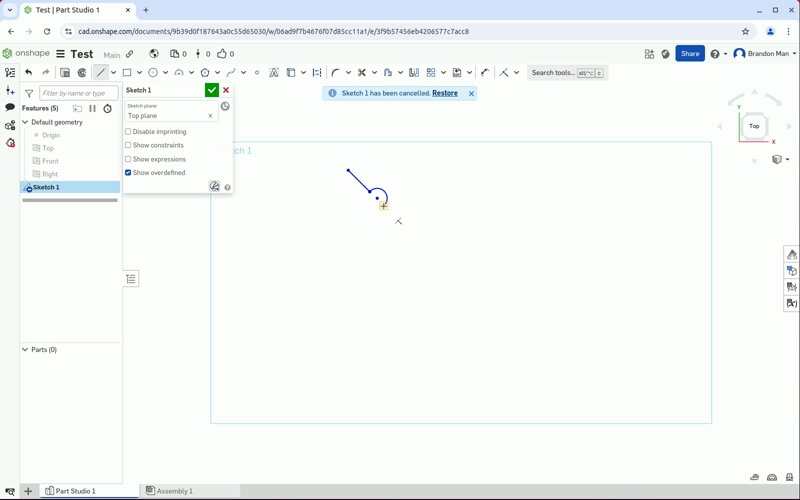
click(383, 205)
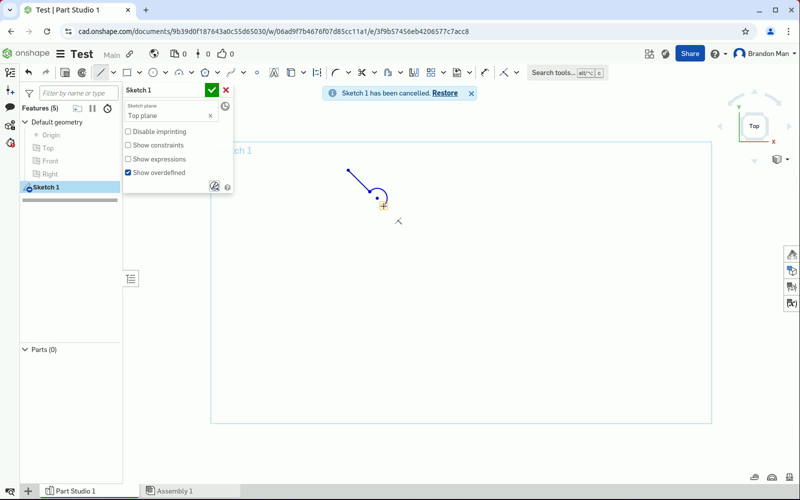
key_down(shift)
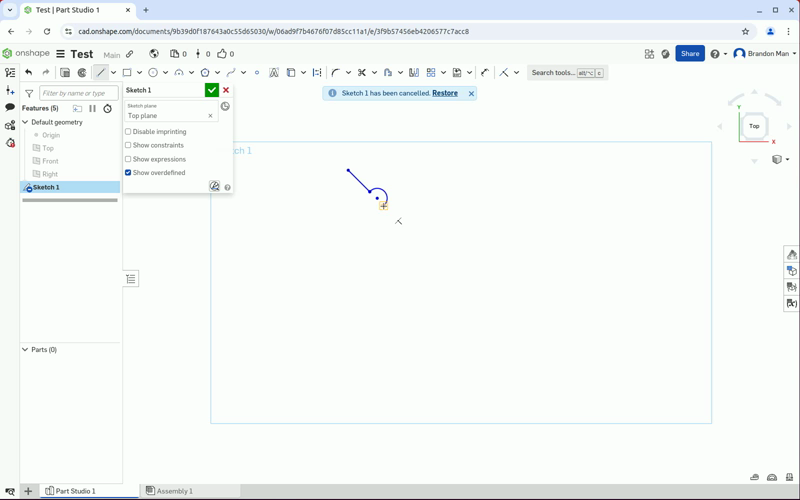
mouse_move(413, 205)
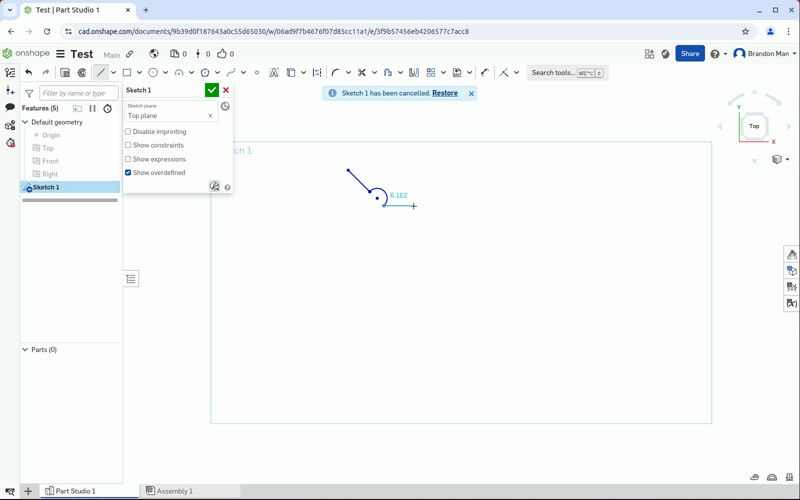
mouse_move(397, 219)
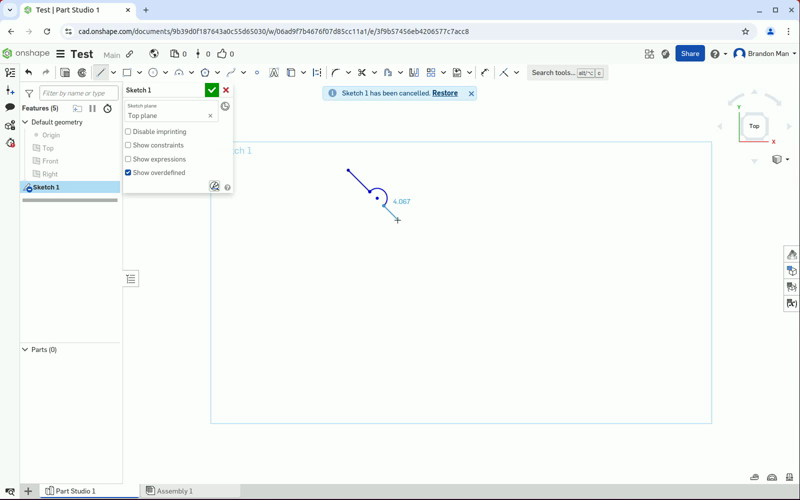
click(397, 219)
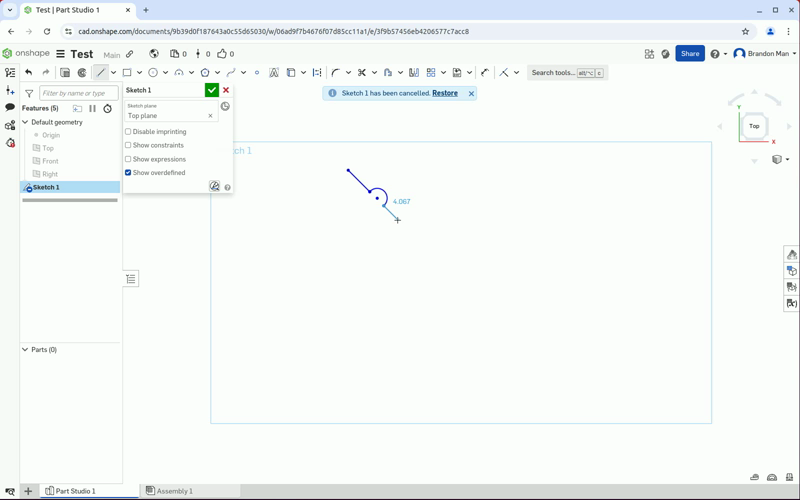
key_up(shift)
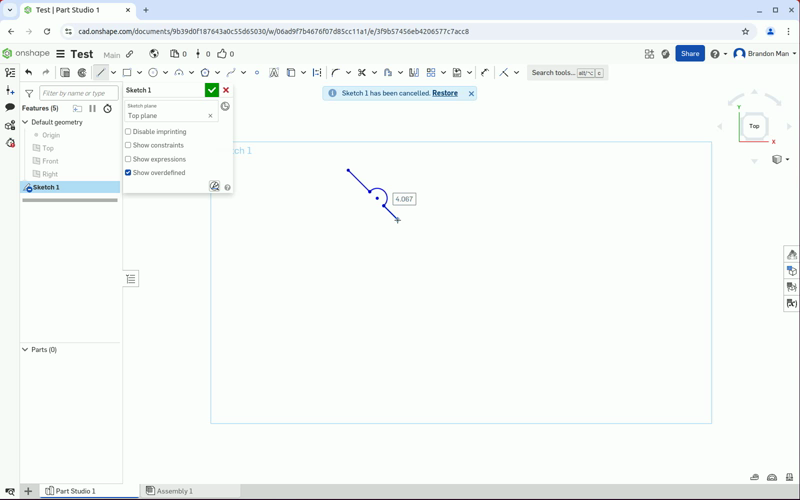
key(esc)
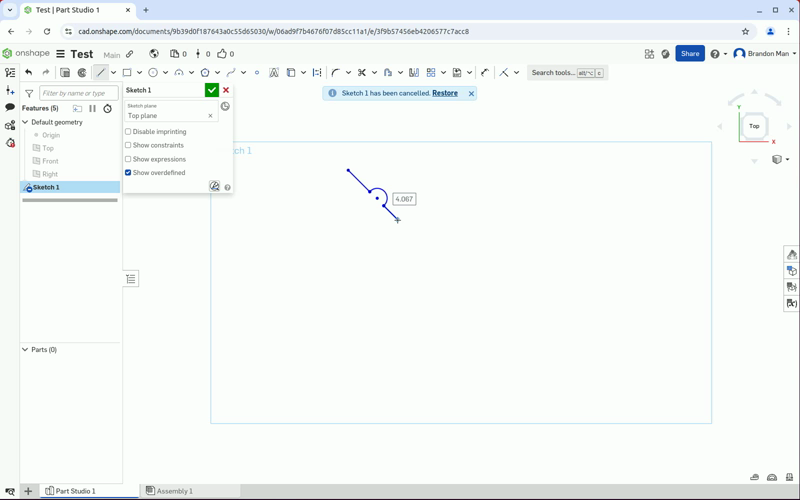
key(a)
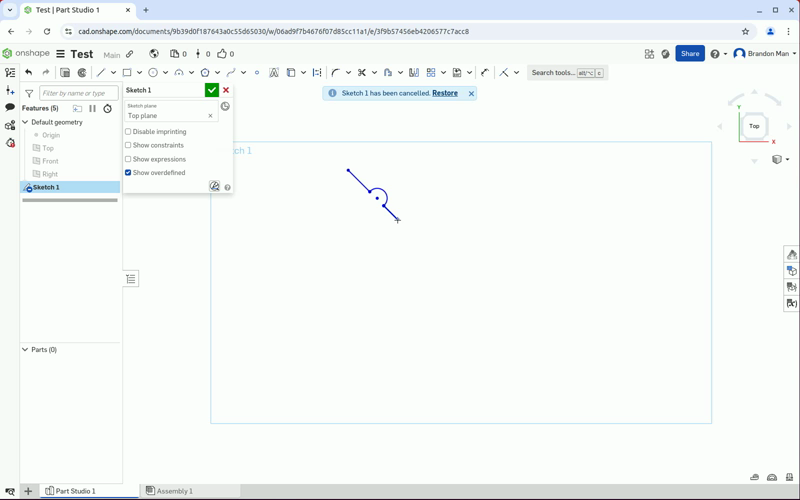
mouse_move(397, 219)
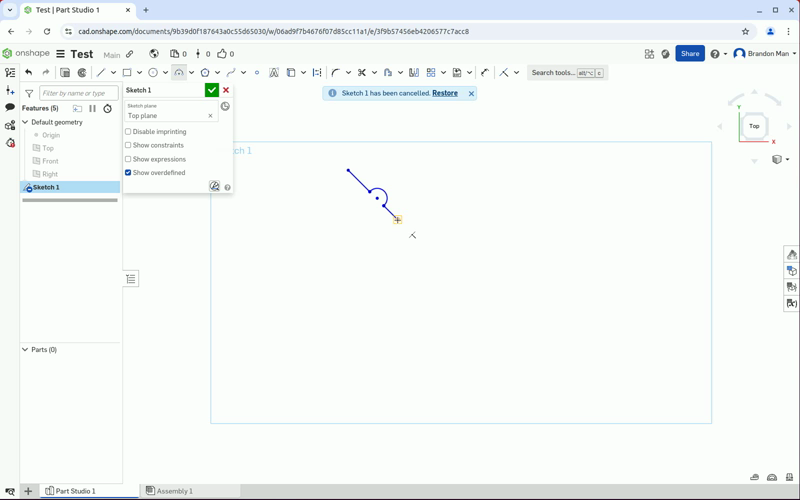
click(397, 219)
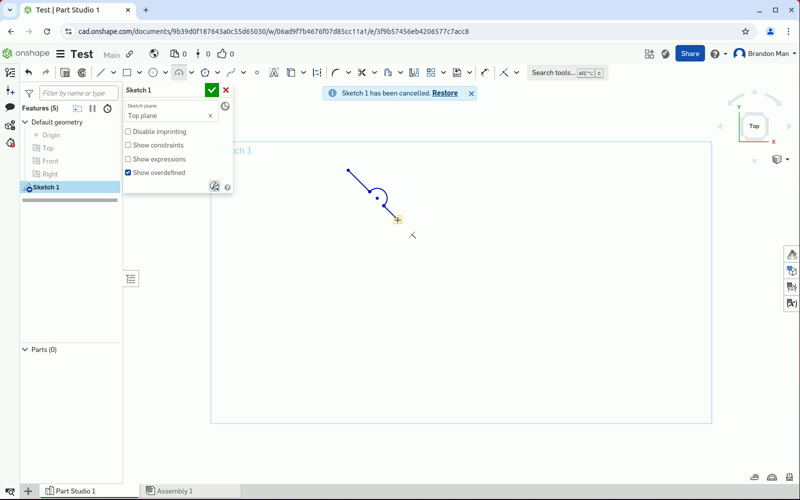
key_down(shift)
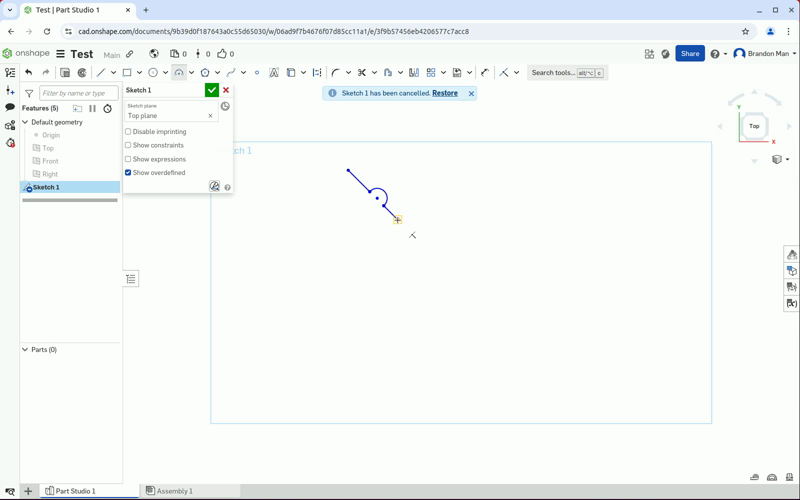
mouse_move(522, 344)
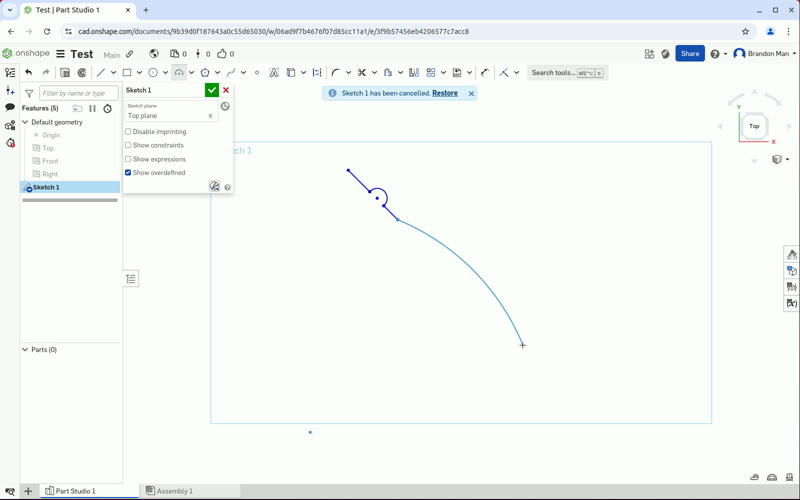
click(522, 344)
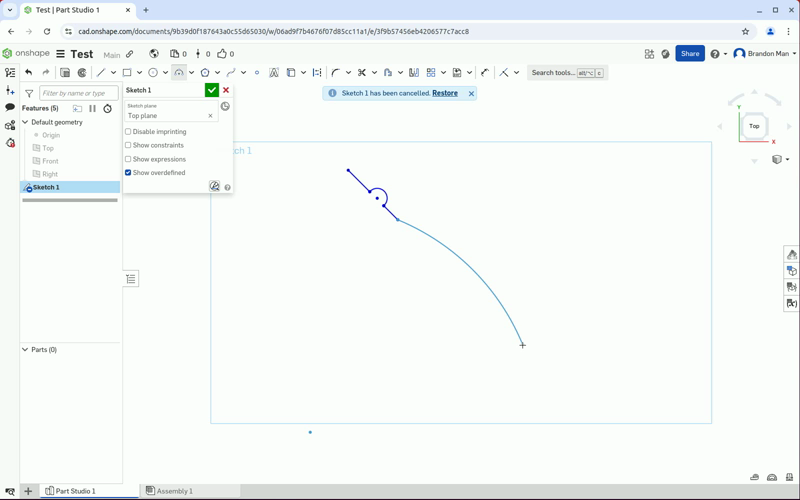
mouse_move(523, 219)
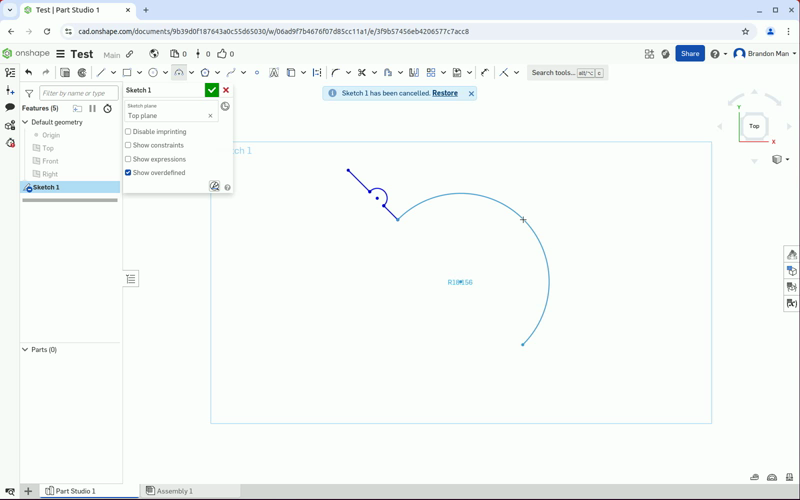
click(523, 219)
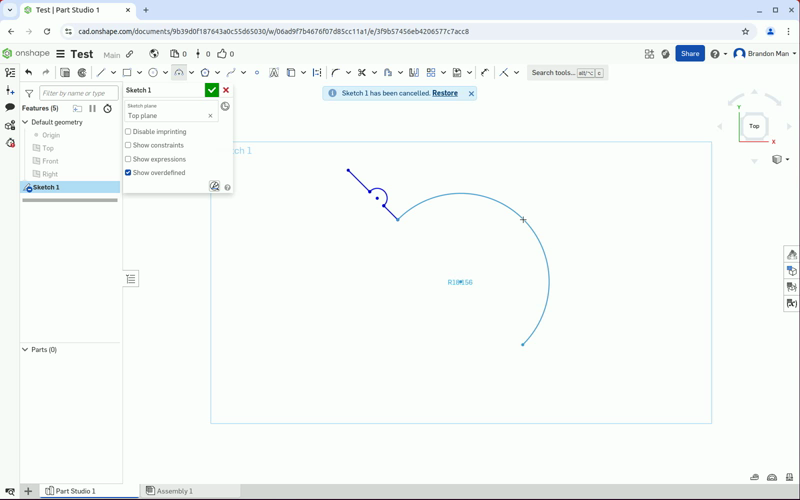
key_up(shift)
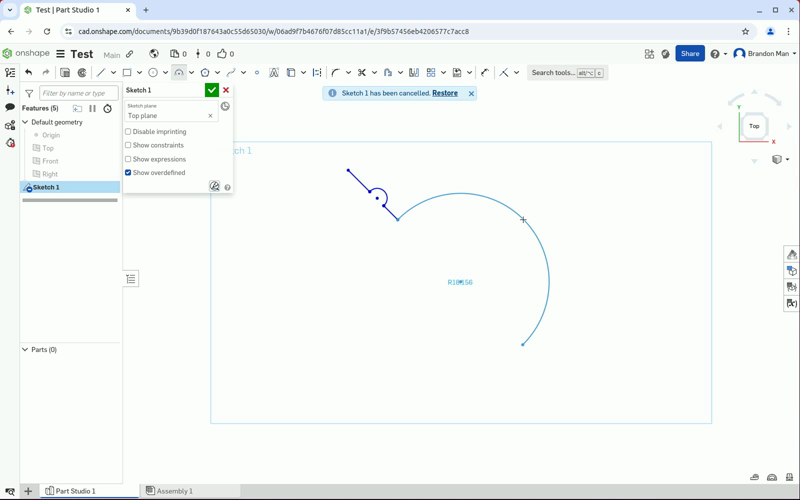
key(esc)
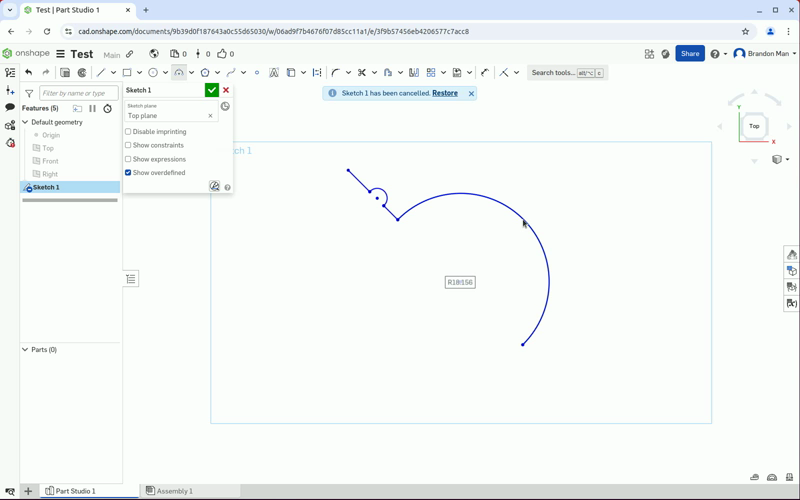
key(l)
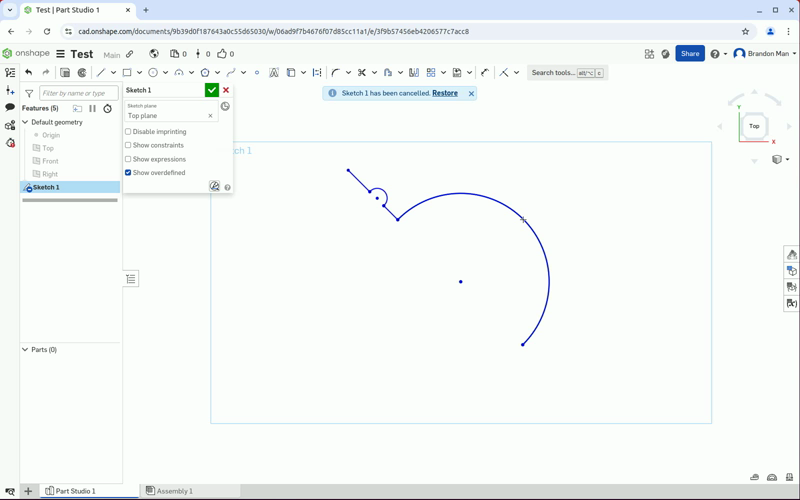
mouse_move(522, 344)
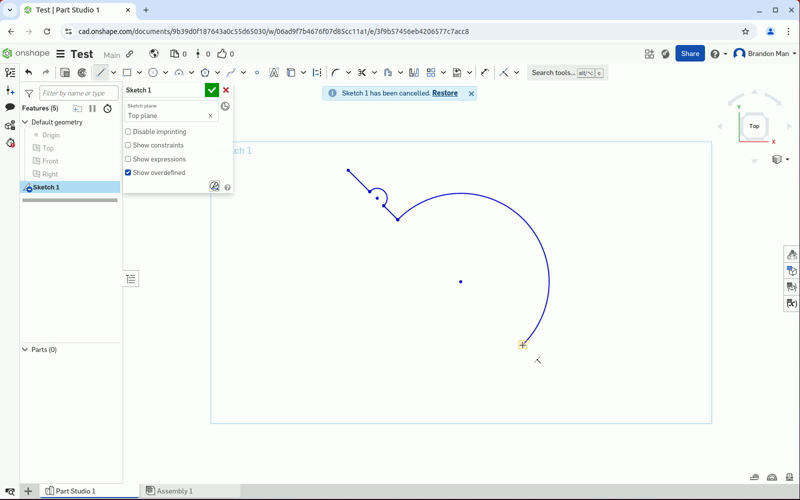
click(522, 344)
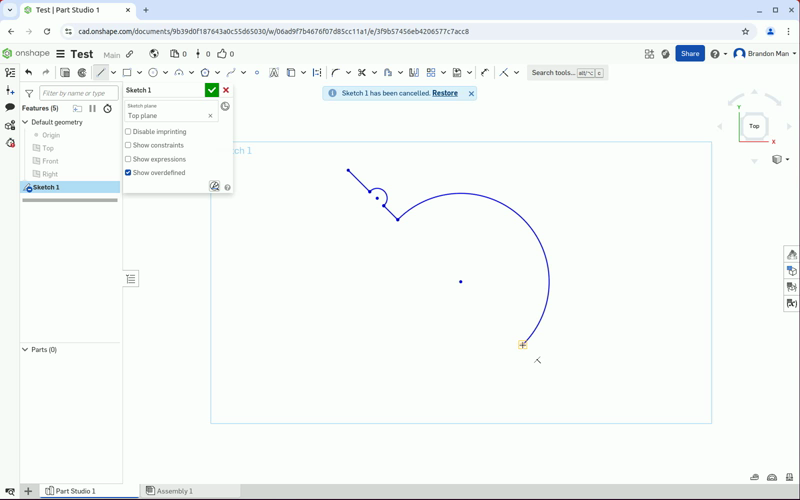
key_down(shift)
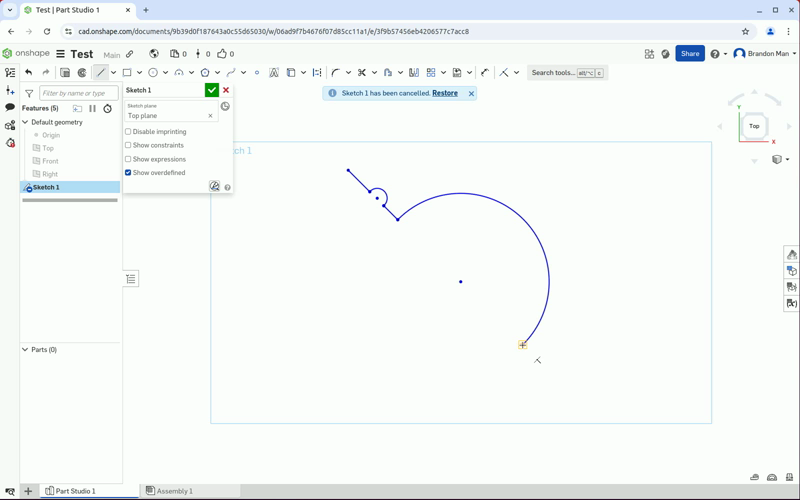
mouse_move(552, 344)
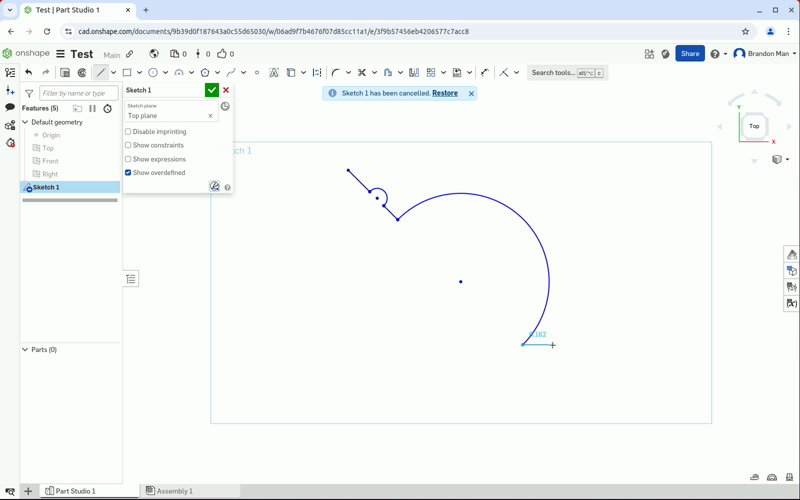
mouse_move(536, 358)
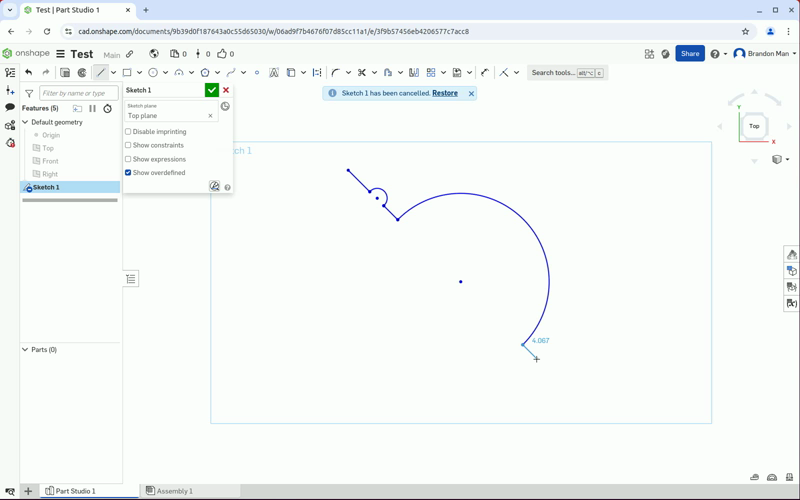
click(536, 358)
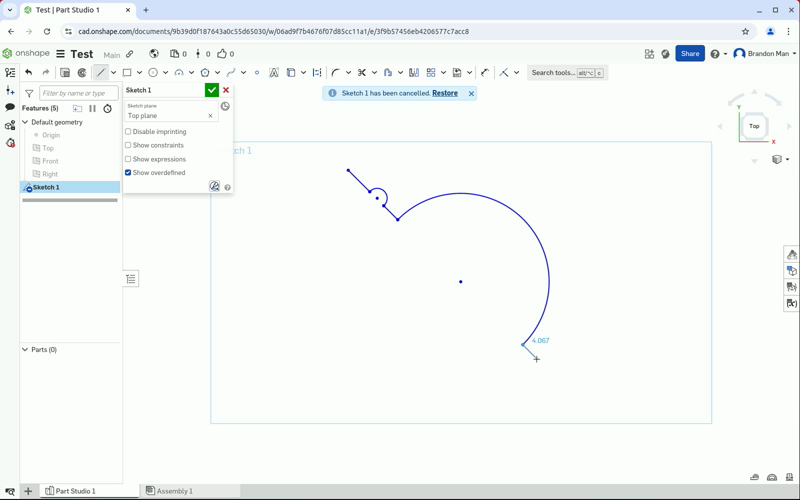
key_up(shift)
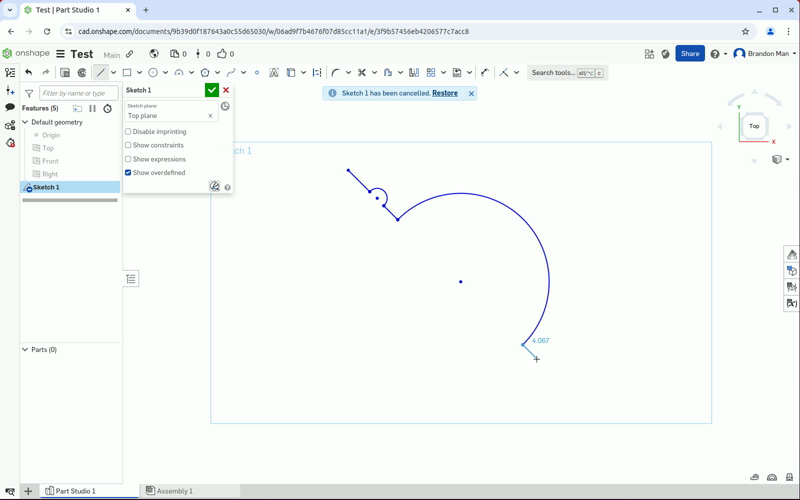
key(esc)
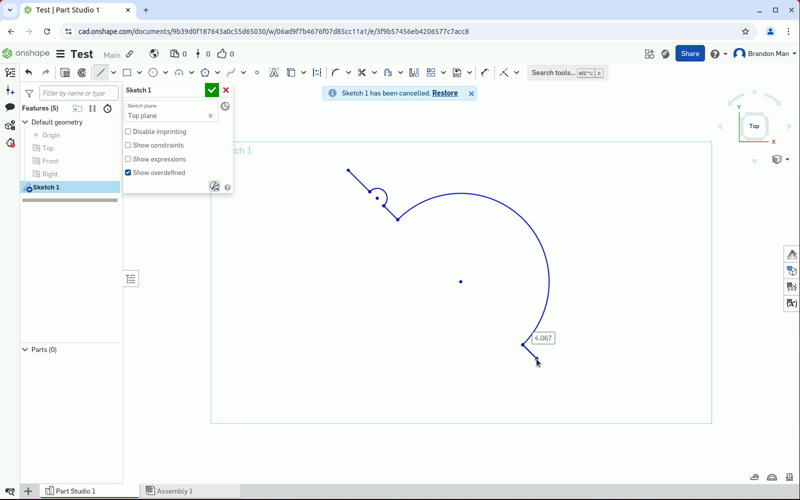
key(a)
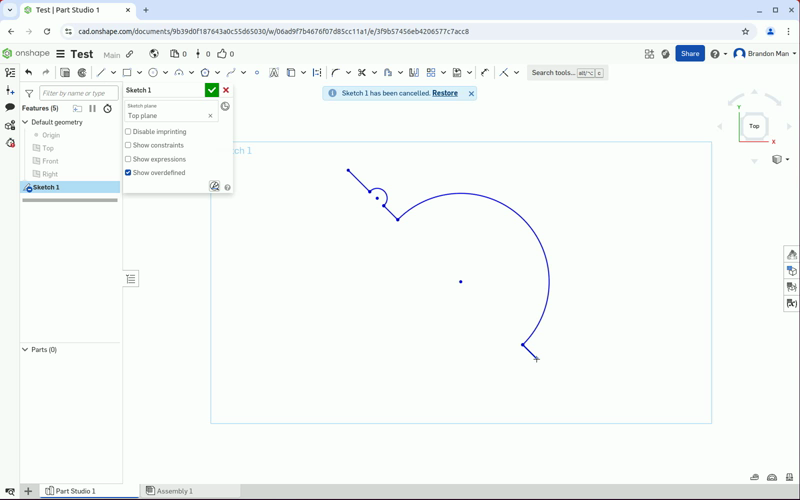
mouse_move(536, 358)
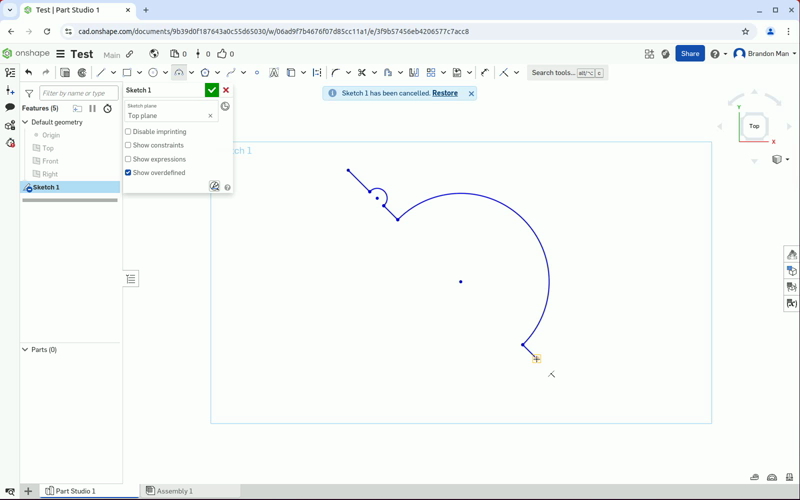
click(536, 358)
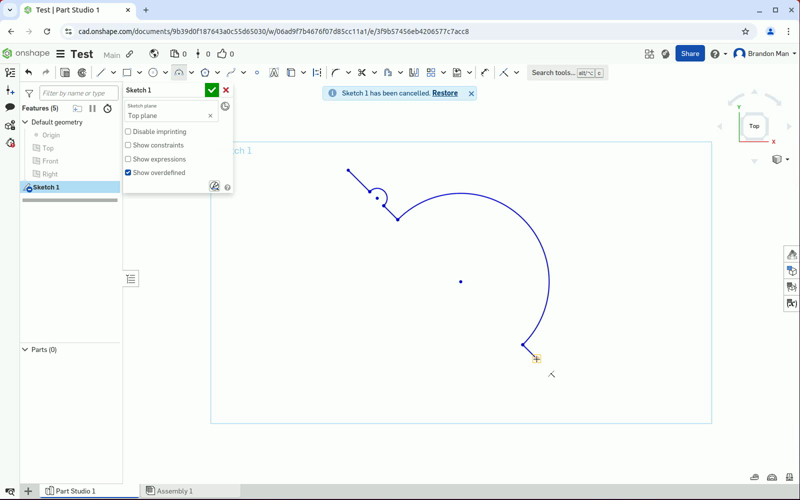
key_down(shift)
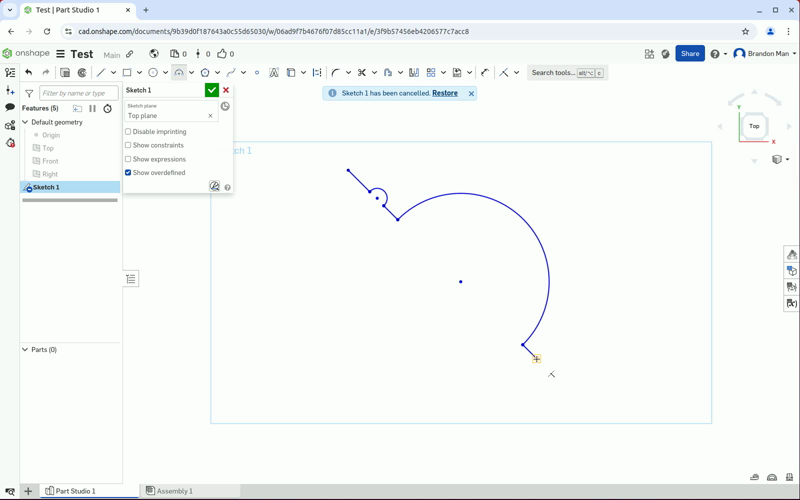
mouse_move(550, 372)
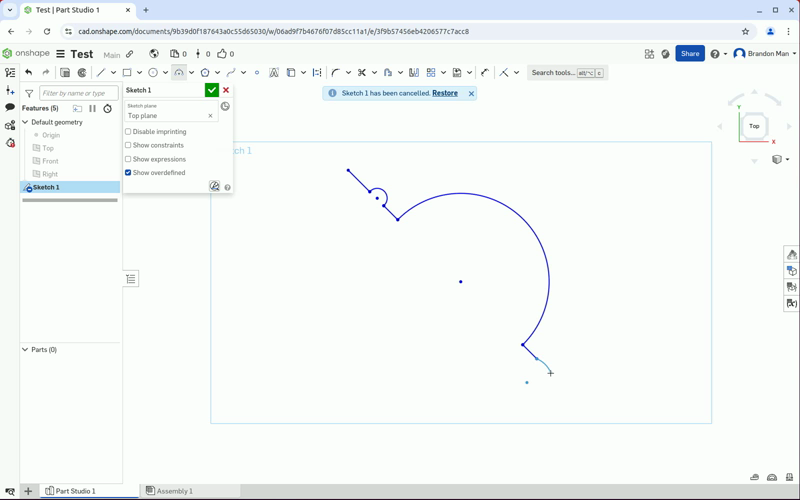
click(550, 372)
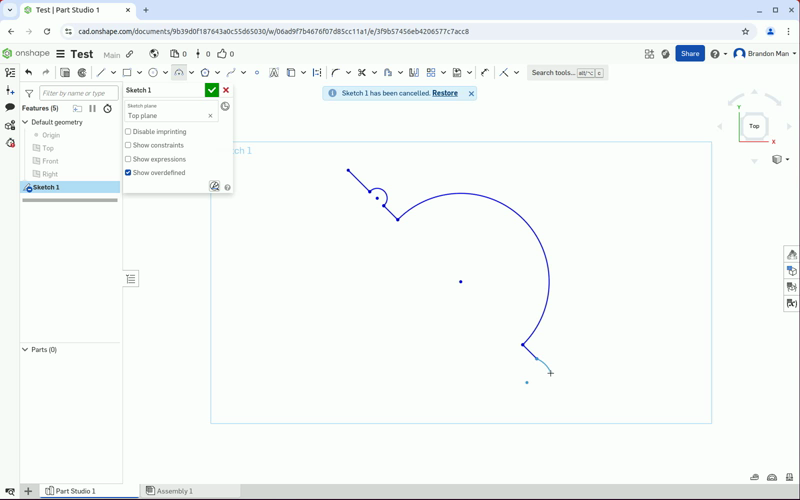
mouse_move(551, 358)
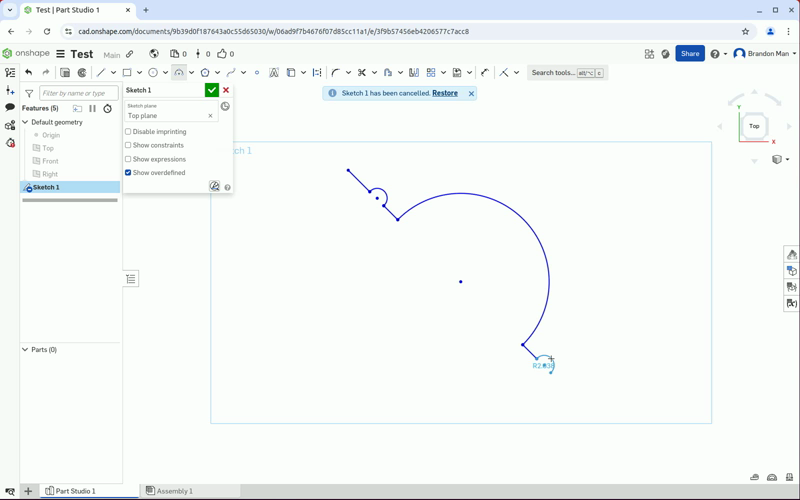
click(551, 358)
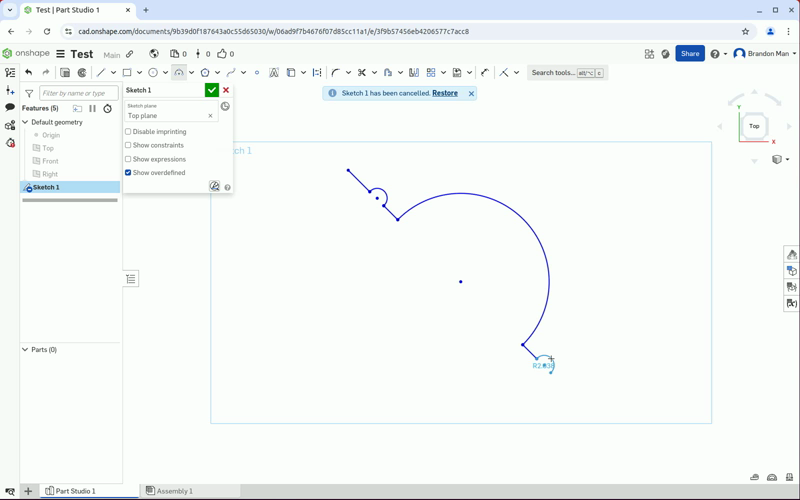
key_up(shift)
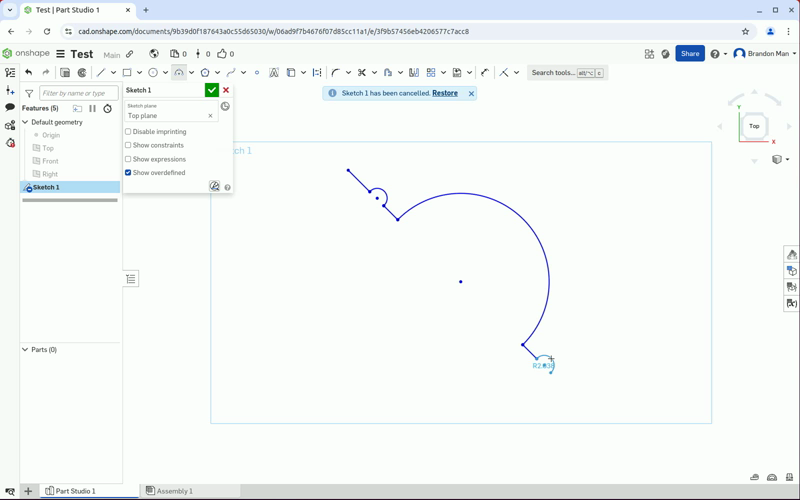
key(esc)
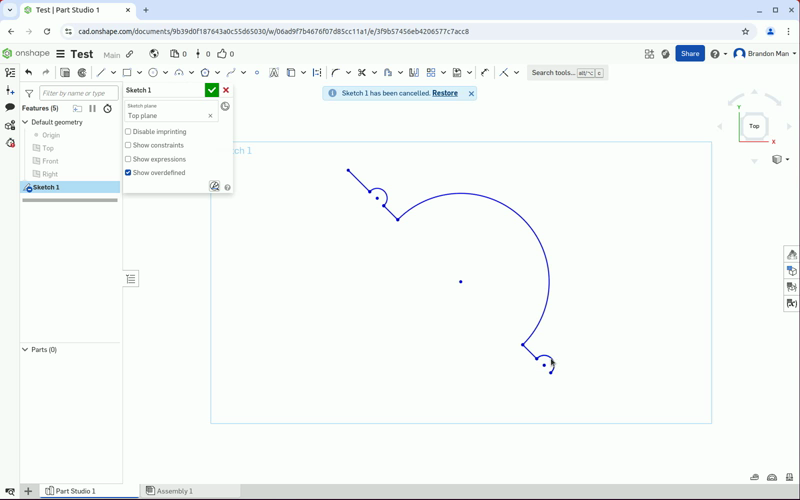
key(l)
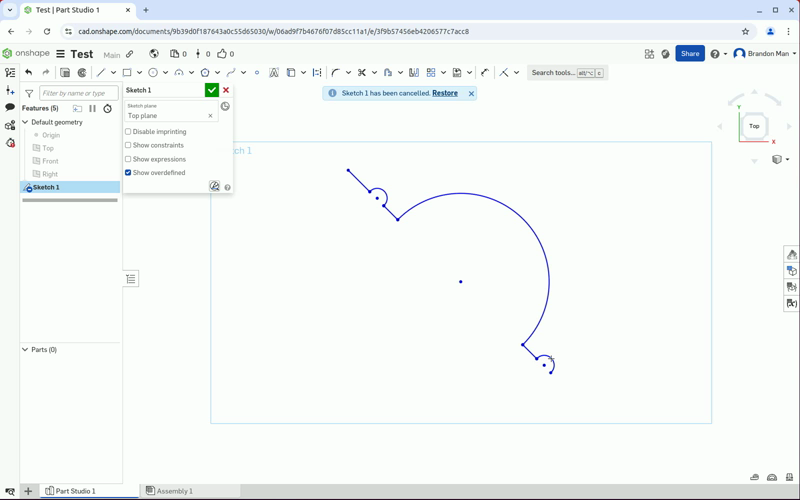
mouse_move(550, 372)
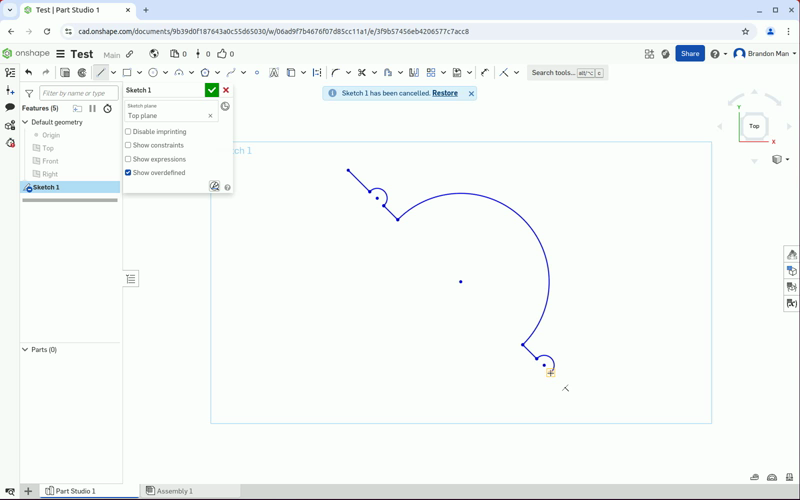
click(550, 372)
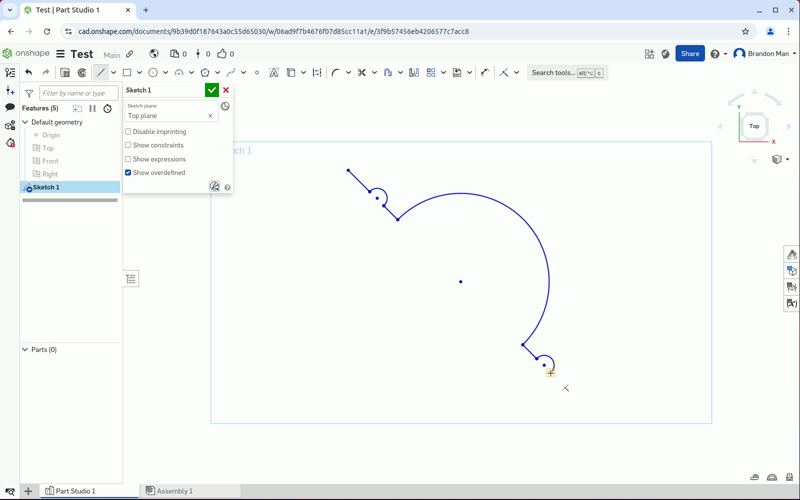
key_down(shift)
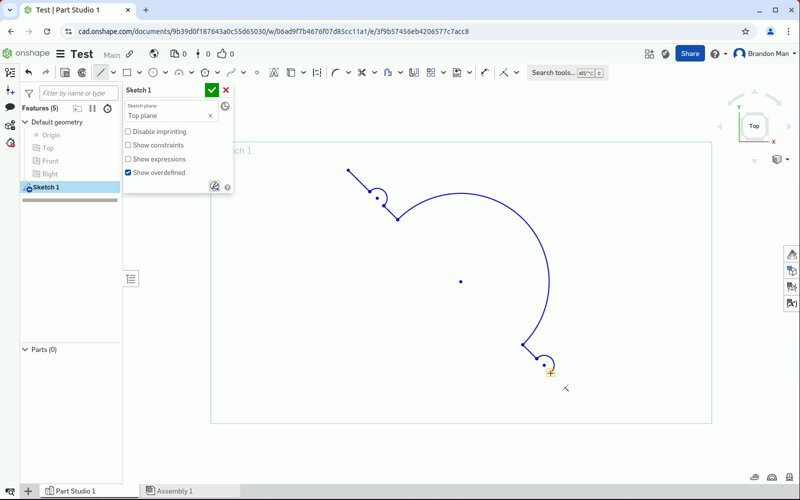
mouse_move(580, 372)
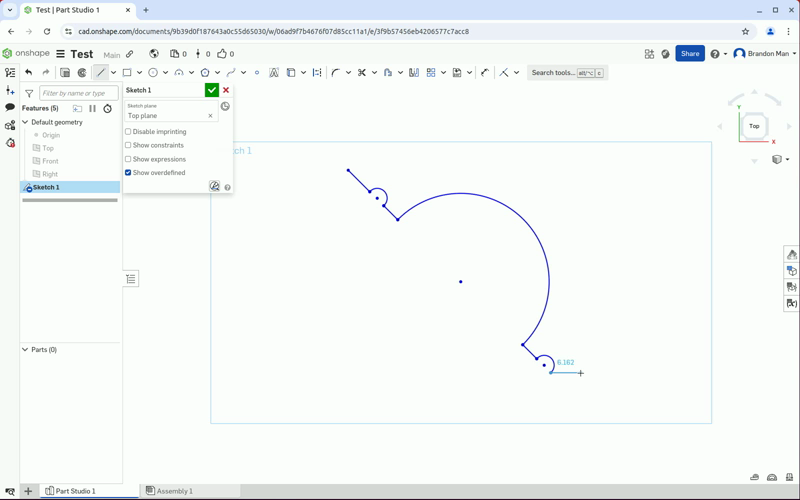
mouse_move(572, 394)
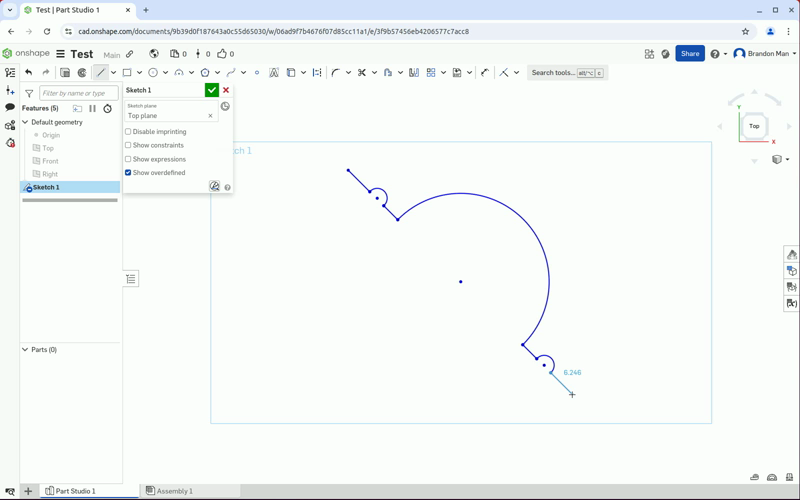
click(572, 394)
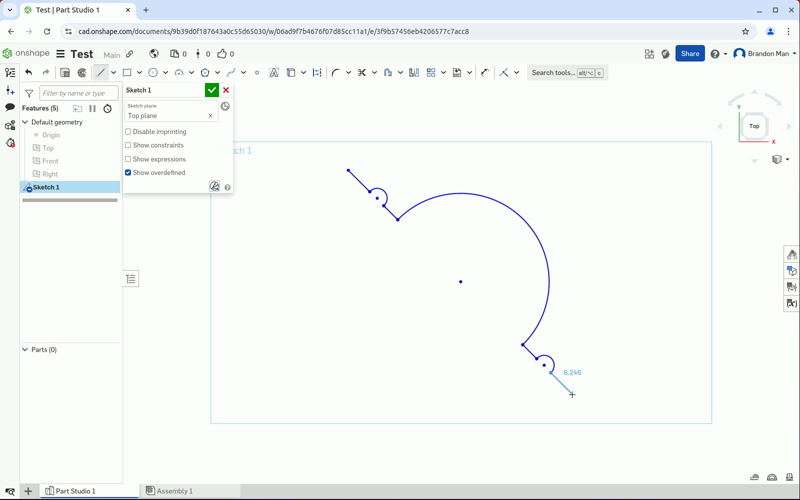
key_up(shift)
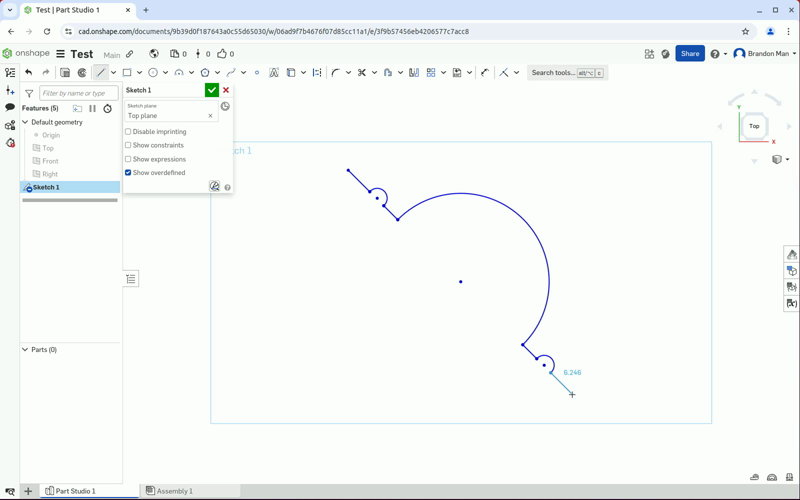
key_down(shift)
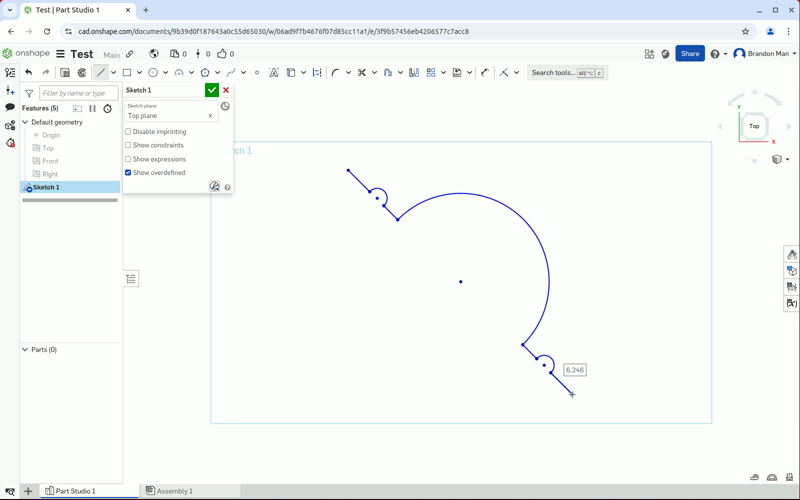
mouse_move(572, 170)
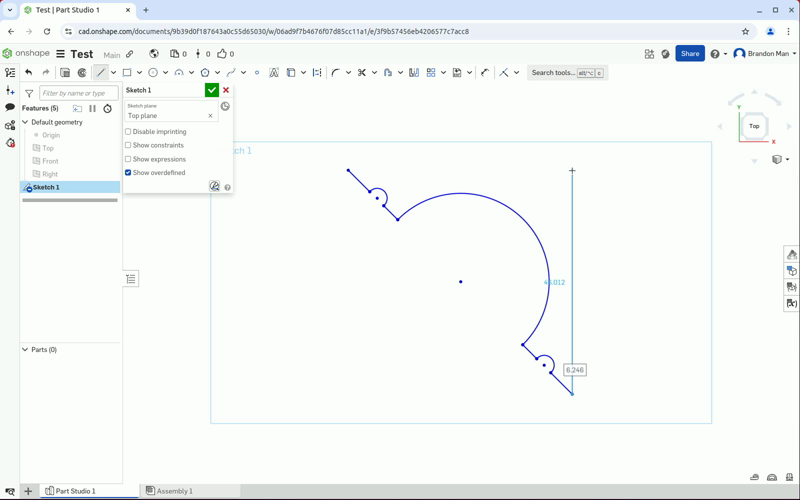
click(572, 170)
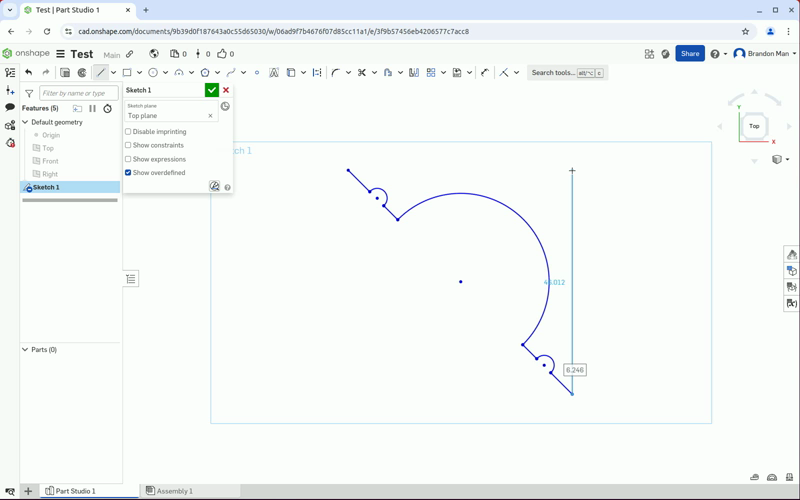
key_up(shift)
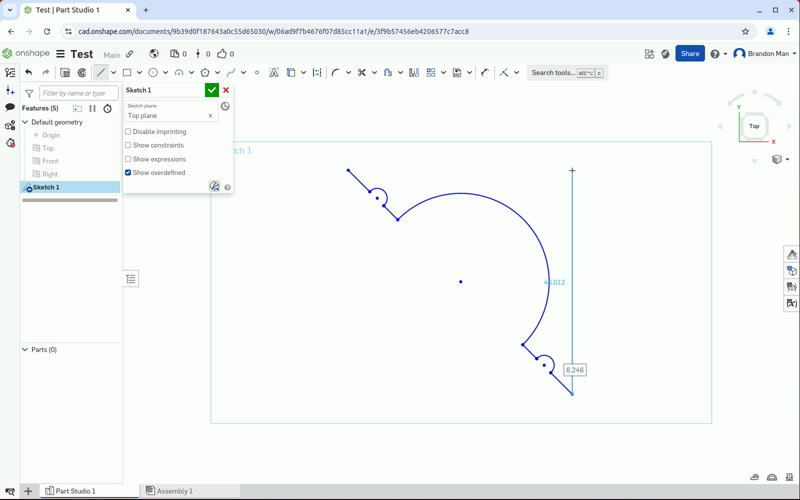
key_down(shift)
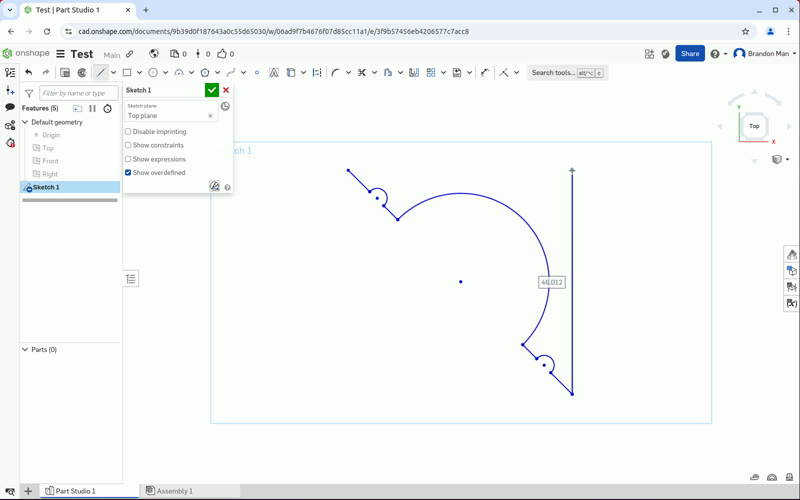
mouse_move(348, 170)
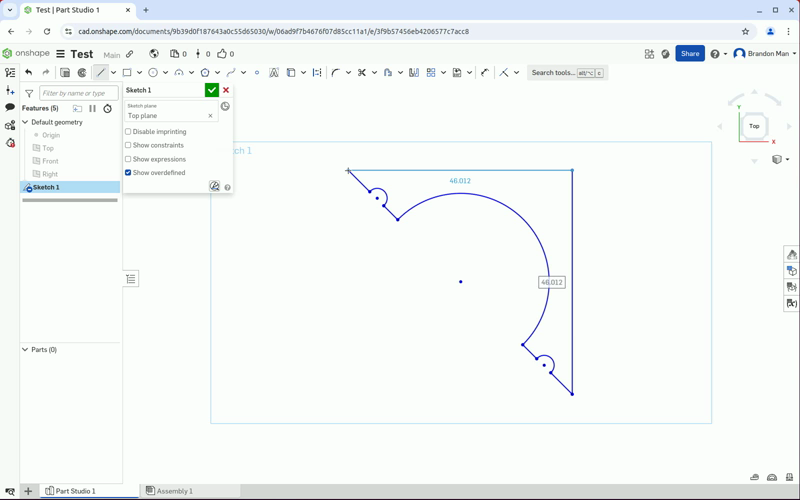
key_up(shift)
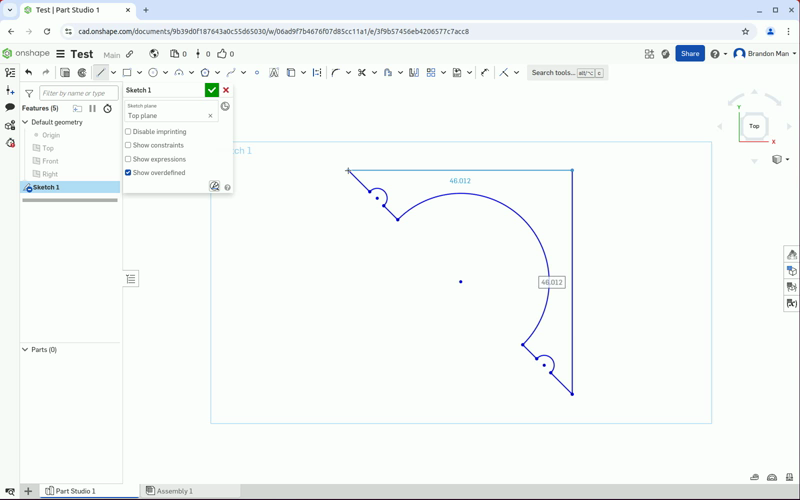
click(348, 170)
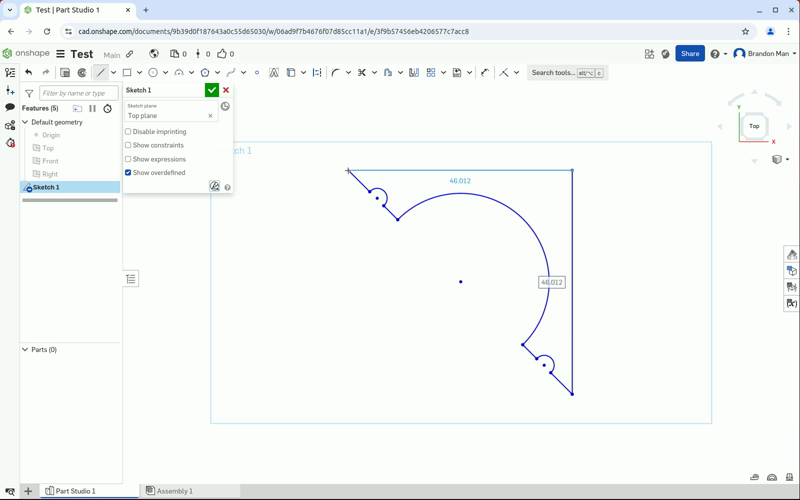
key(esc)
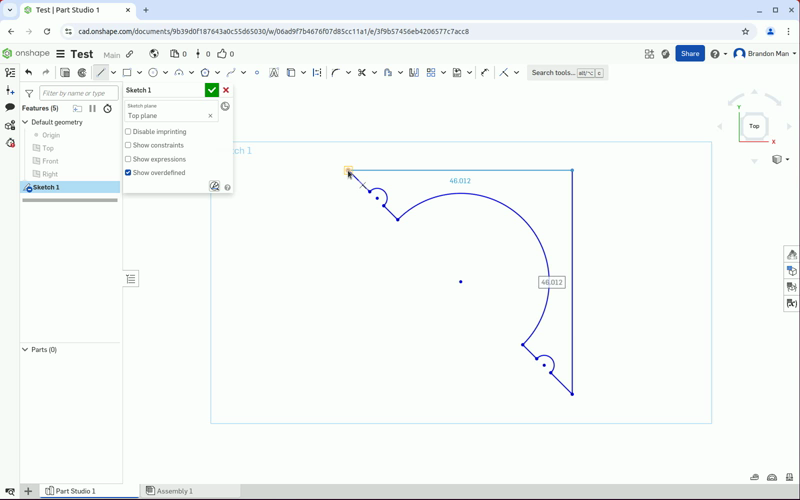
key(c)
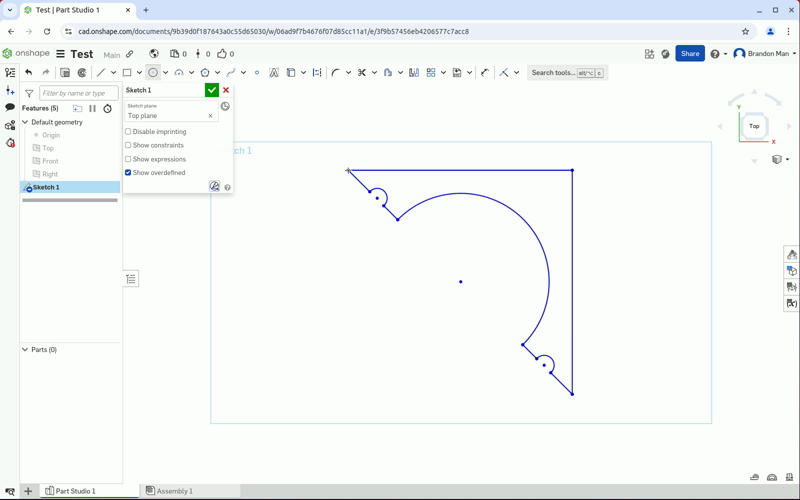
key_down(shift)
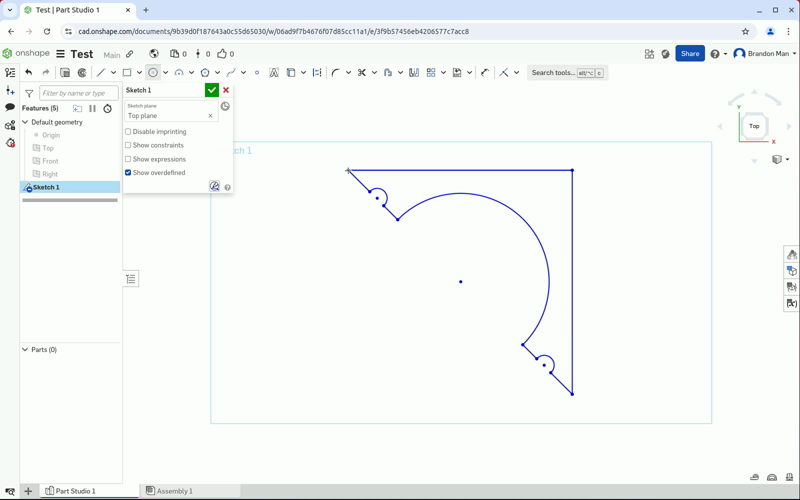
mouse_move(543, 198)
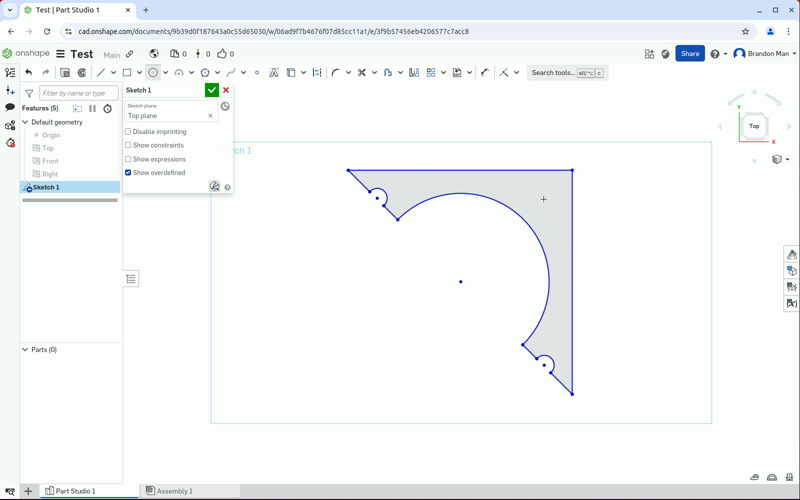
click(543, 198)
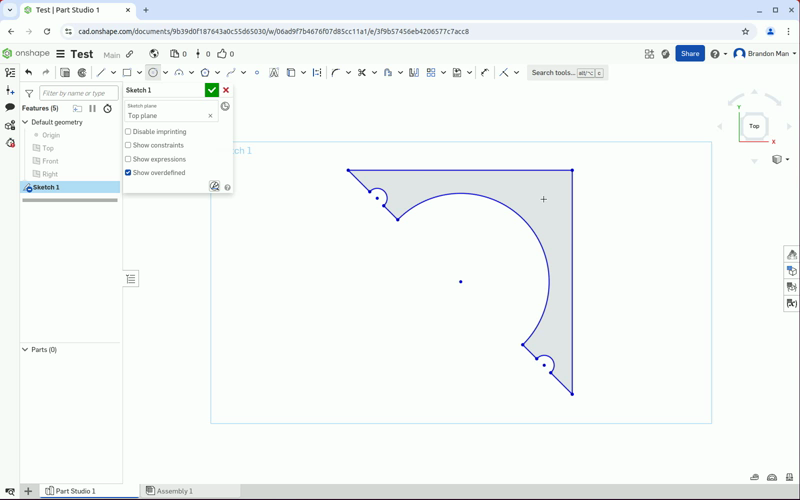
key_up(shift)
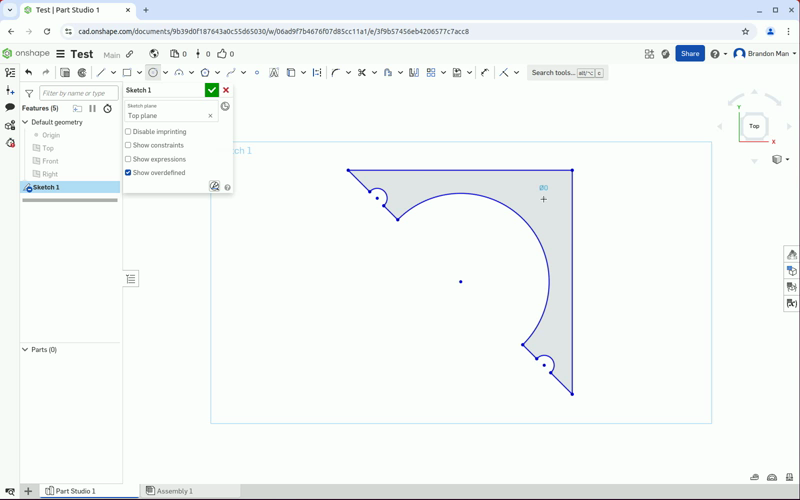
mouse_move(553, 198)
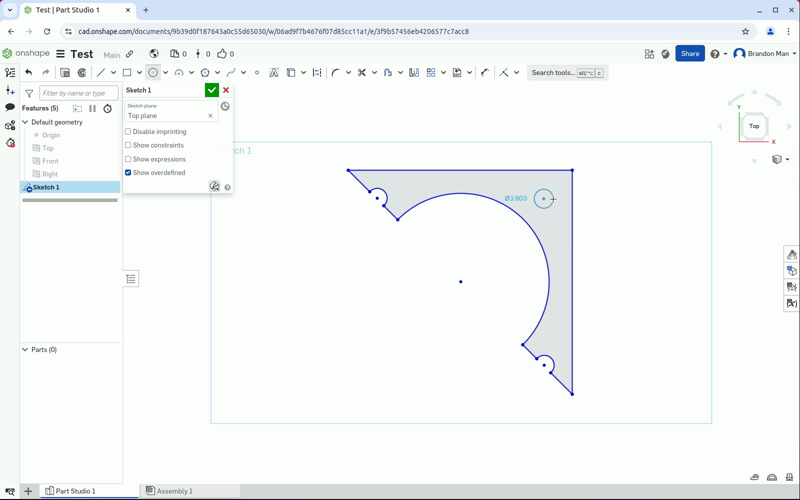
click(553, 198)
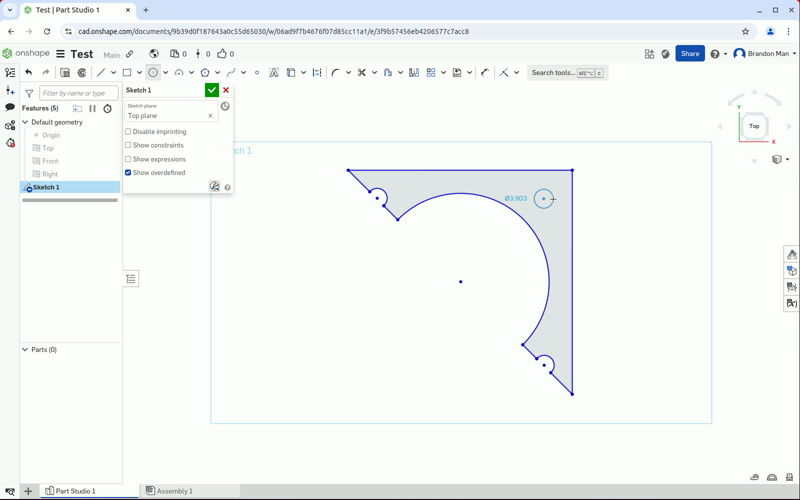
key(esc)
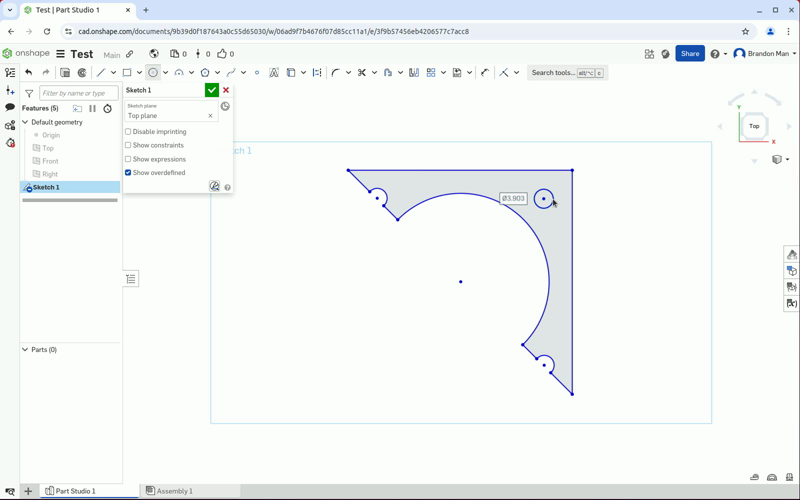
mouse_move(503, 192)
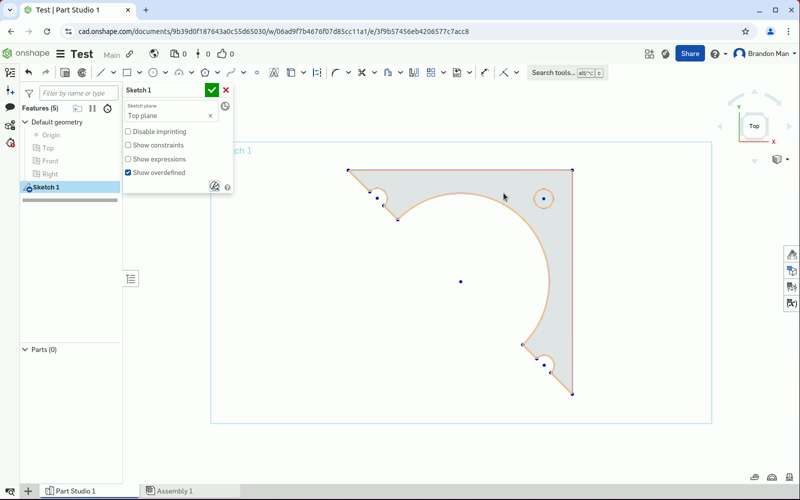
click(503, 192)
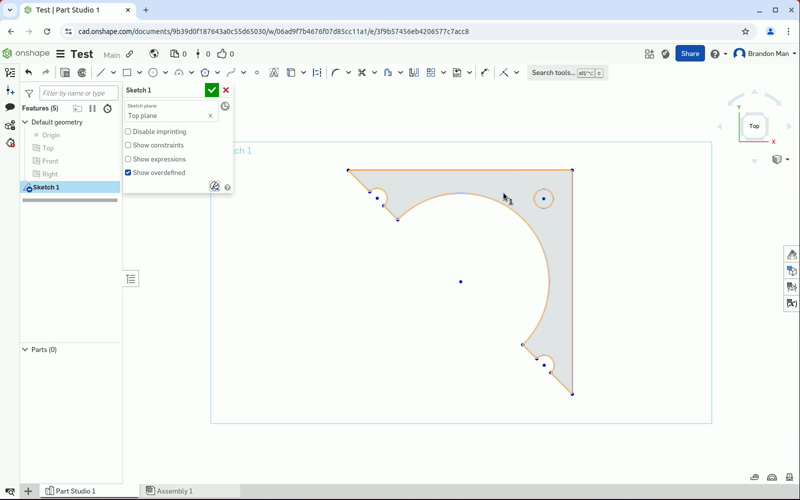
mouse_move(73, 352)
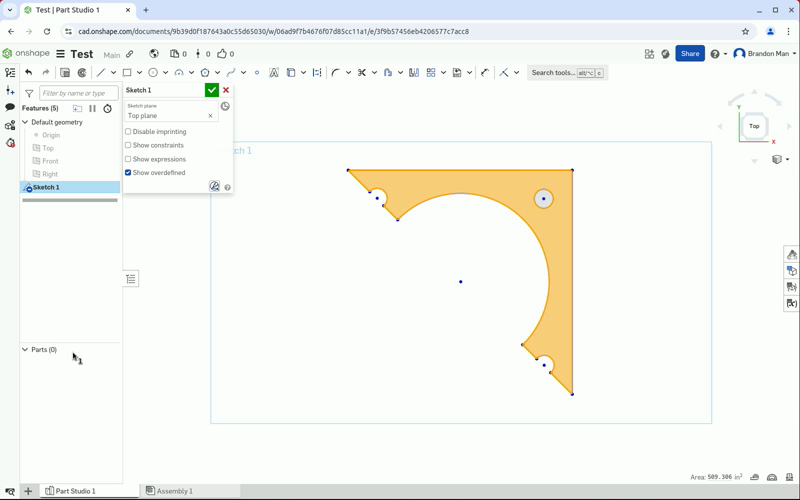
key(shift+y)
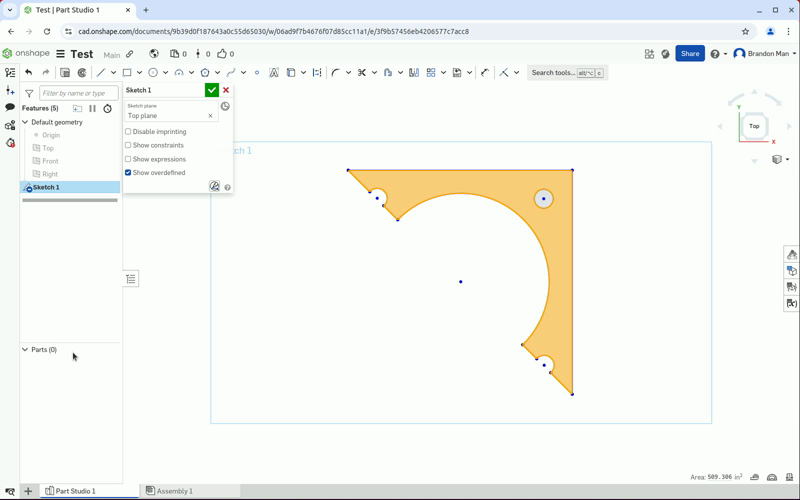
key(shift+e)
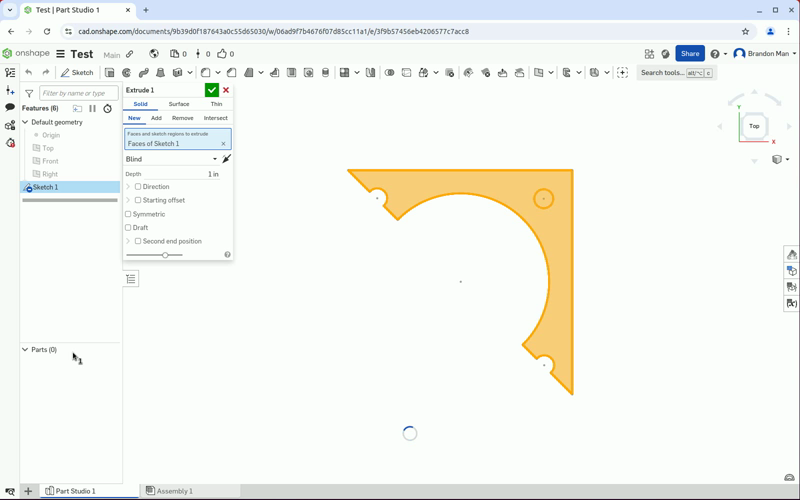
mouse_move(143, 106)
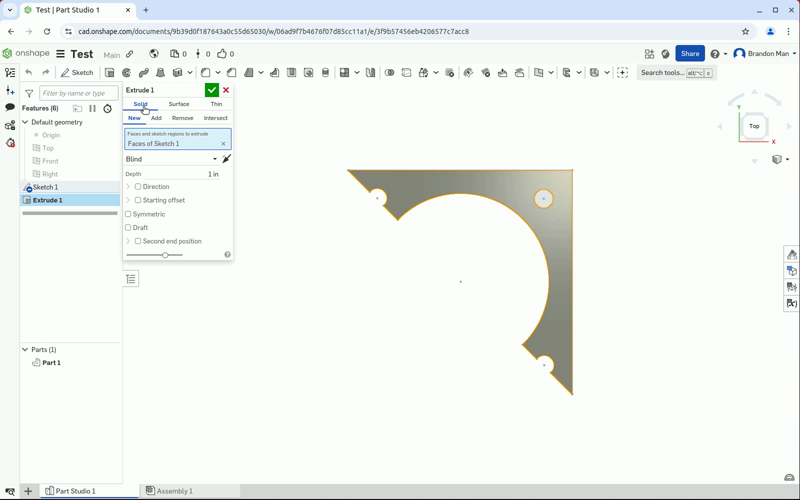
click(143, 106)
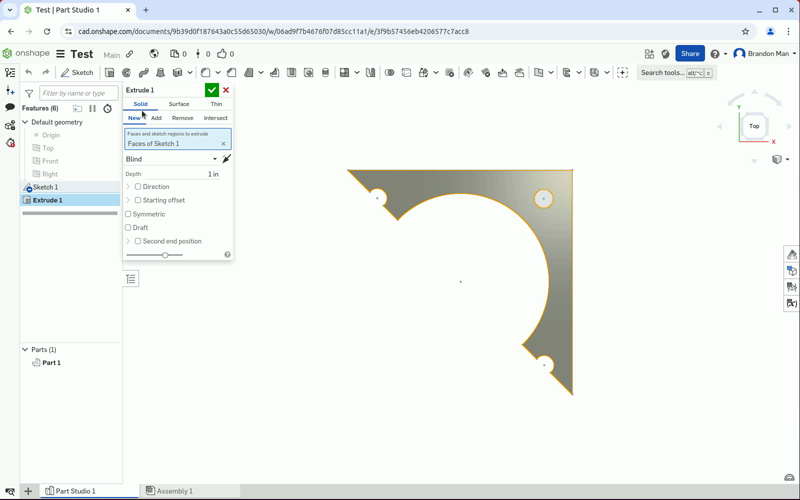
mouse_move(137, 120)
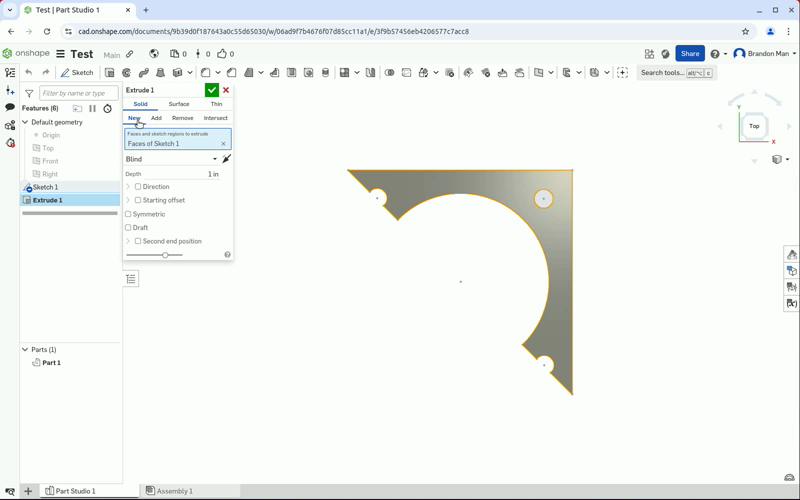
click(137, 120)
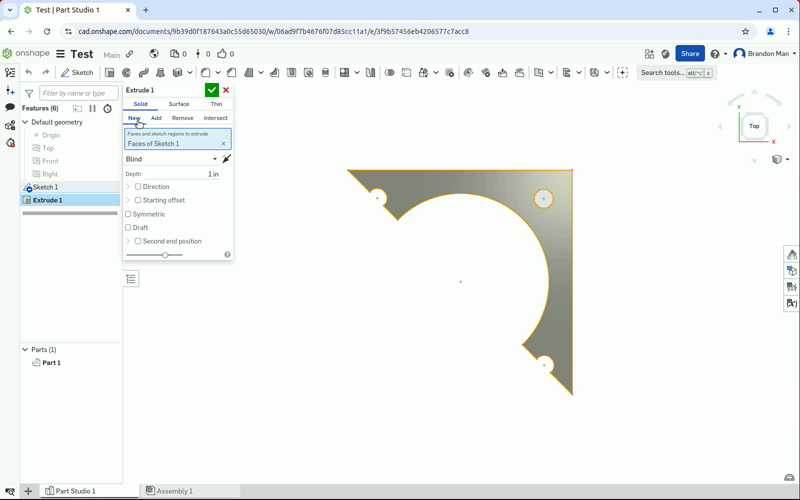
key(tab, 4)
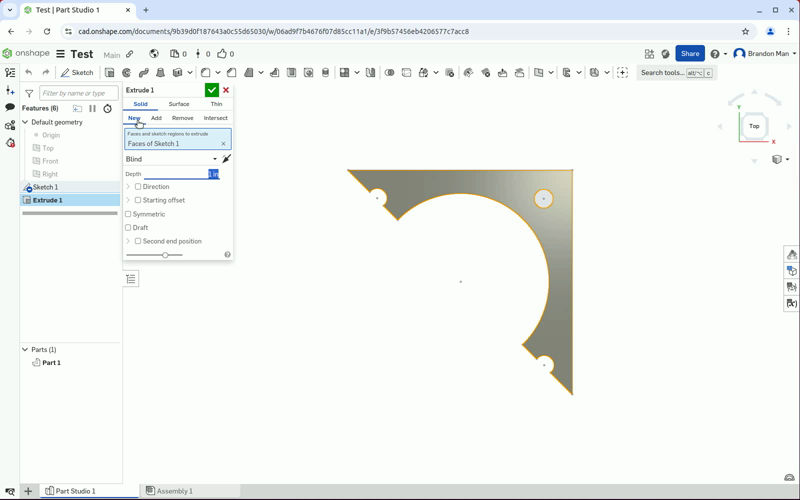
text(15.646)
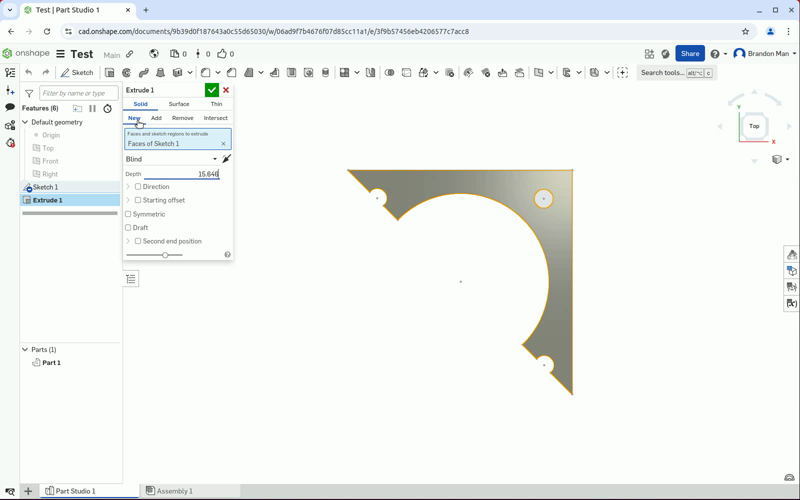
key(enter)
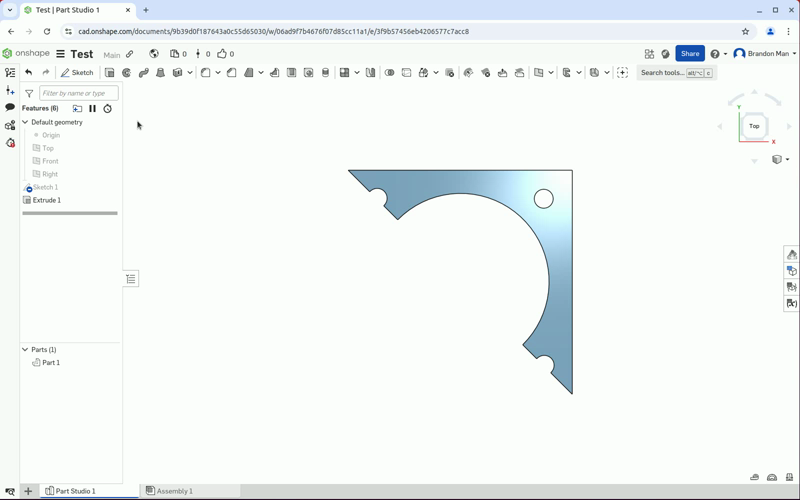
key(shift+h)
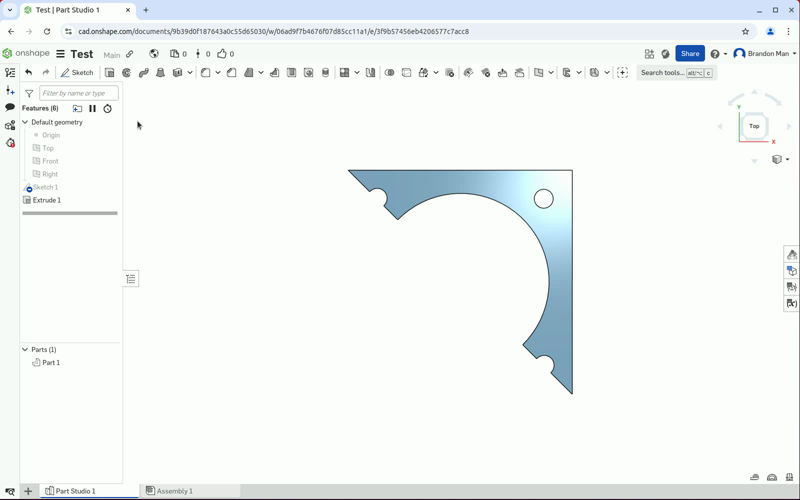
key(shift+h)
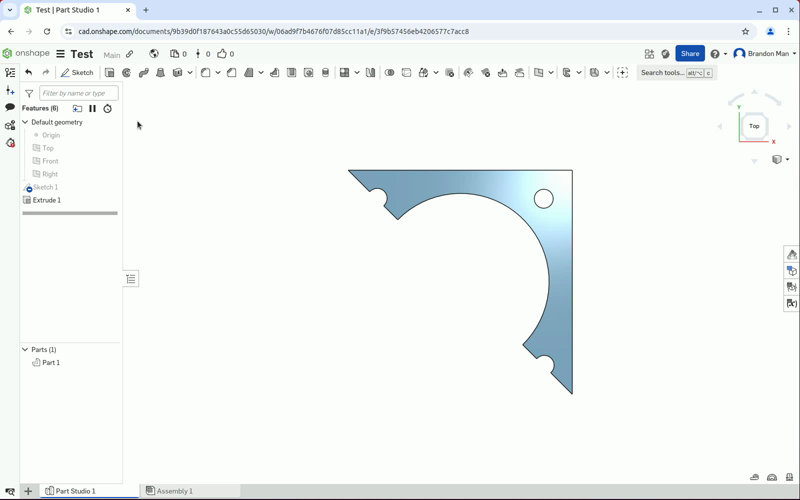
mouse_move(73, 189)
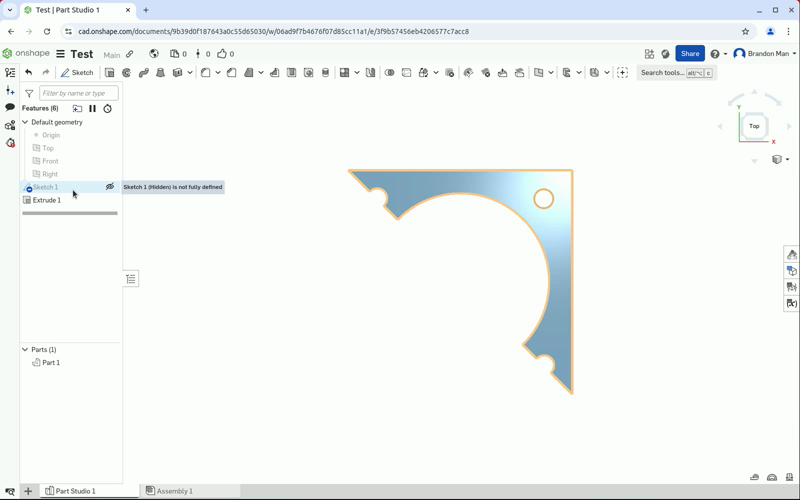
click(73, 189)
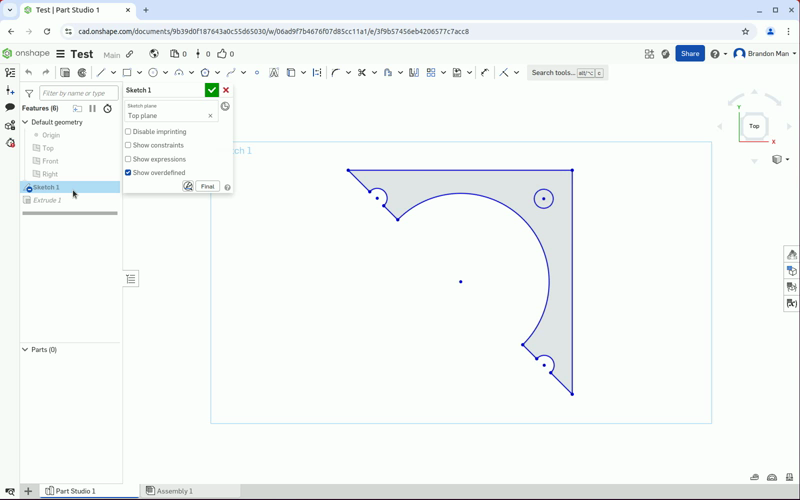
mouse_move(229, 92)
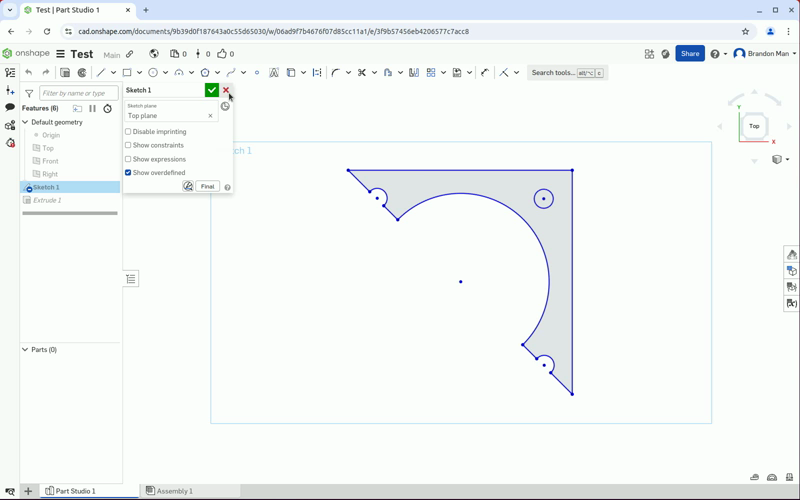
click(229, 92)
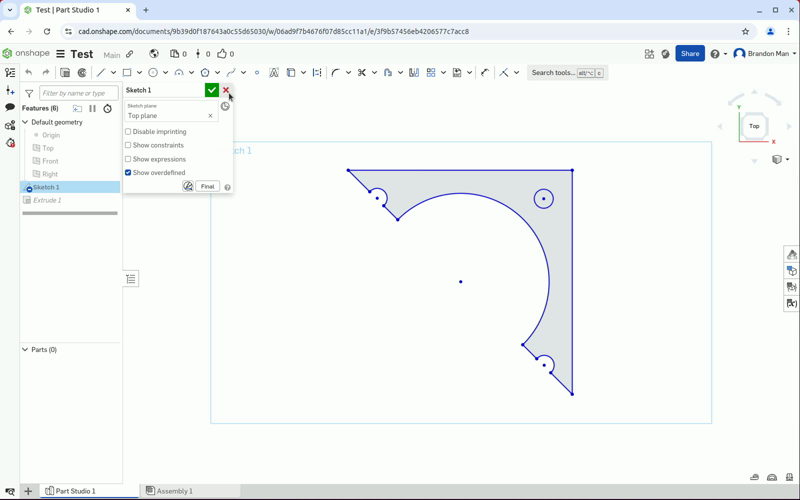
key(shift+s)
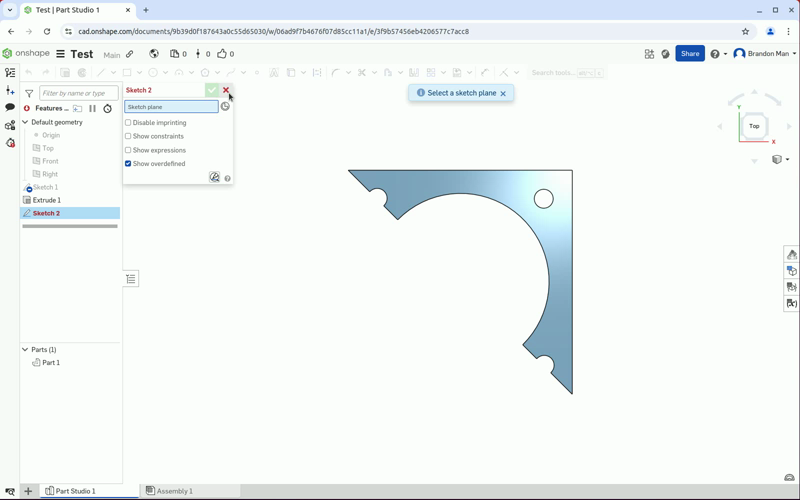
mouse_move(73, 150)
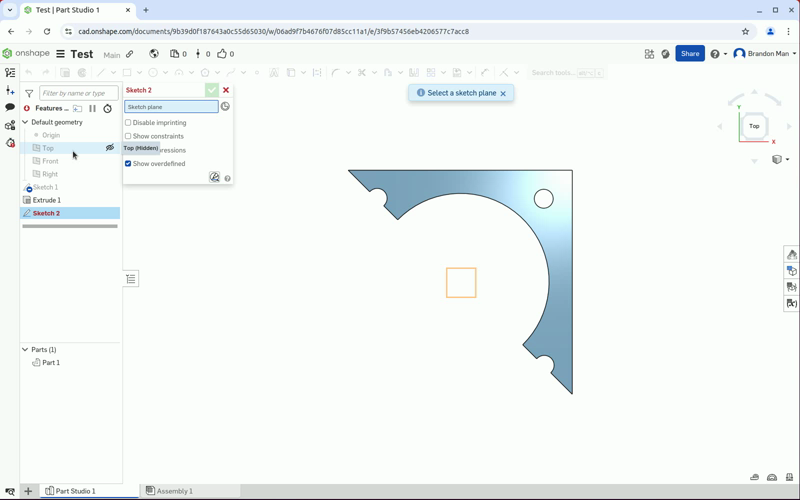
click(73, 150)
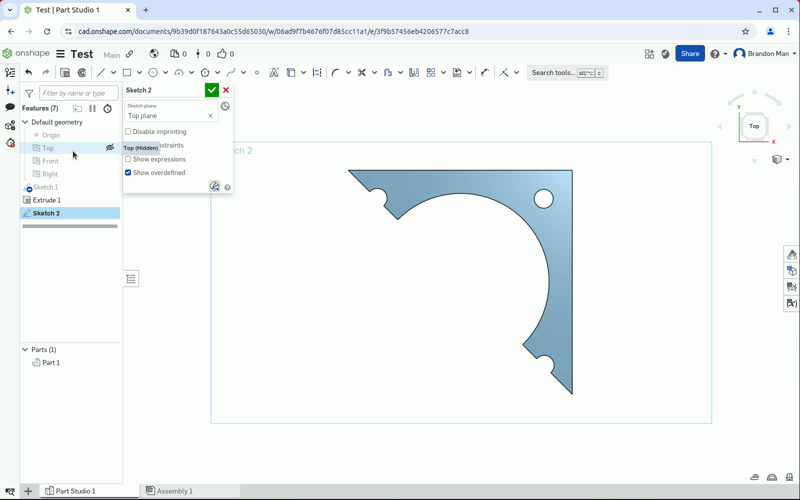
mouse_move(73, 352)
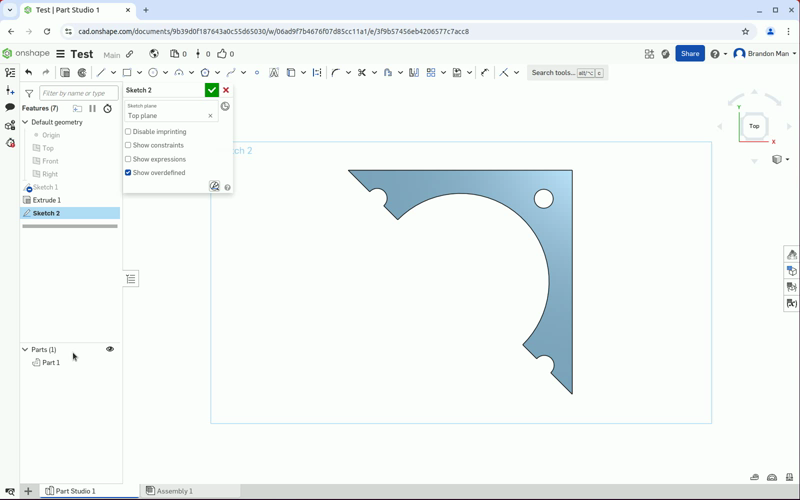
key(y)
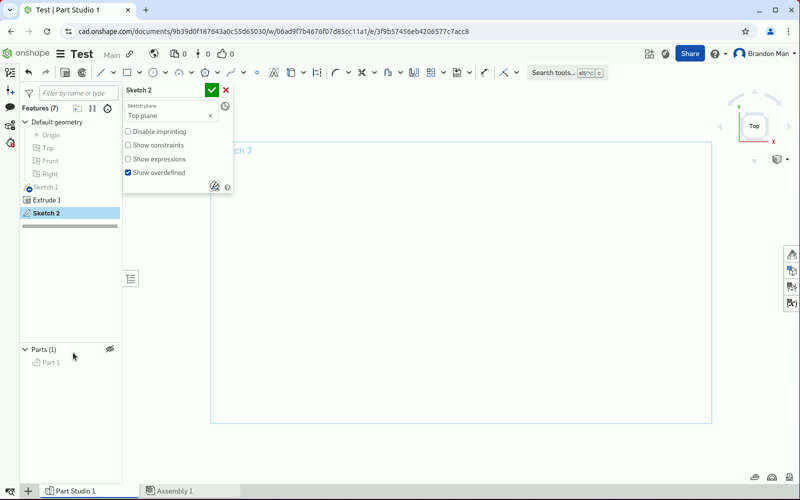
key(l)
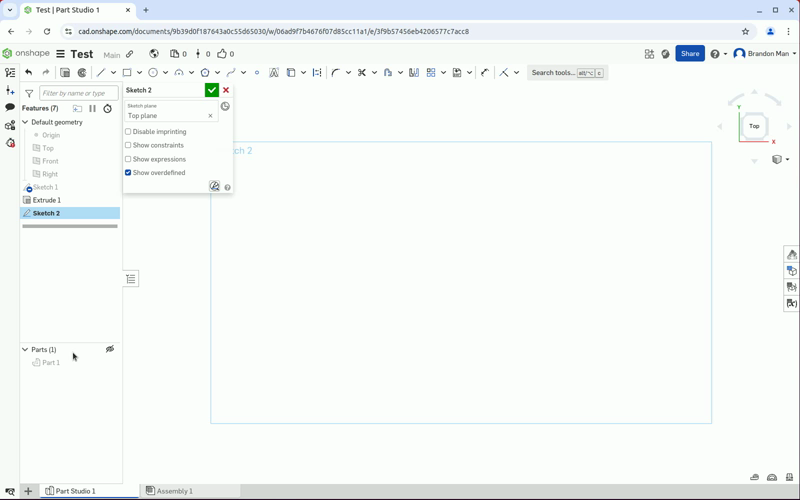
key_down(shift)
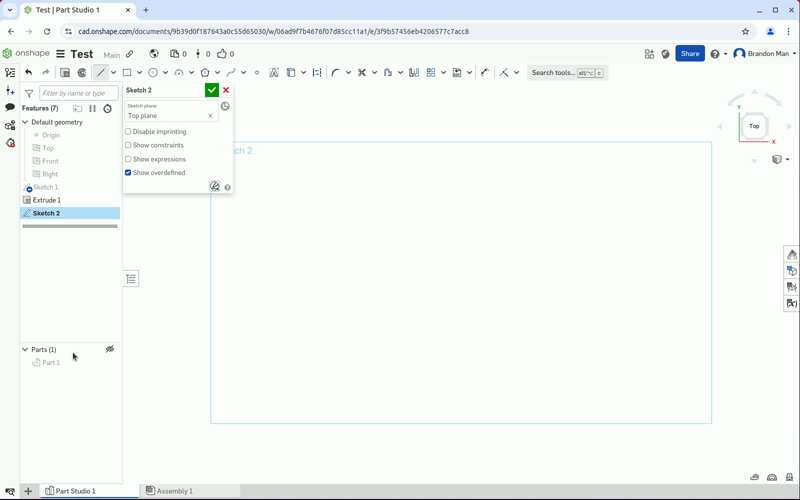
mouse_move(348, 395)
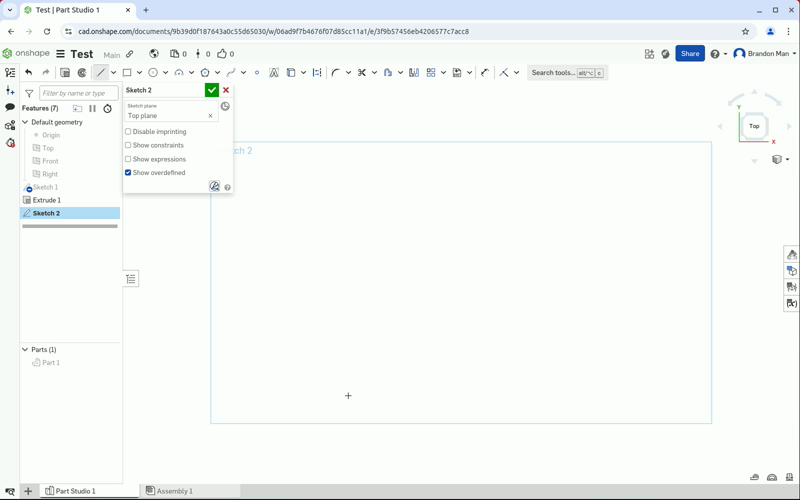
click(348, 395)
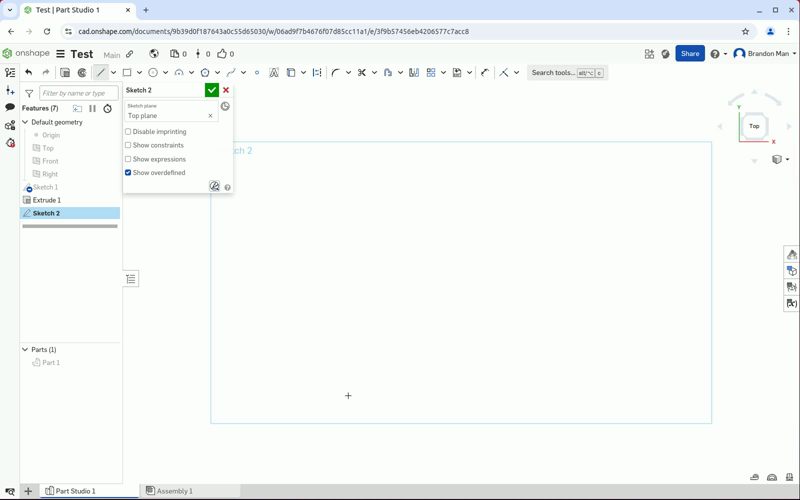
key_up(shift)
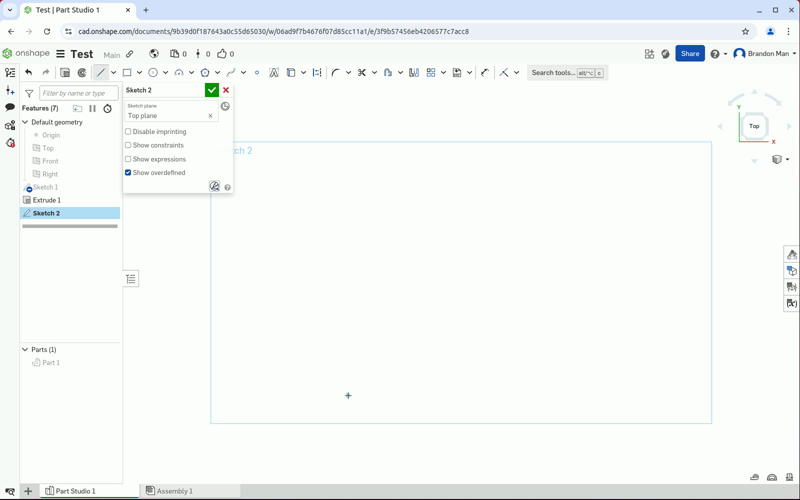
key_down(shift)
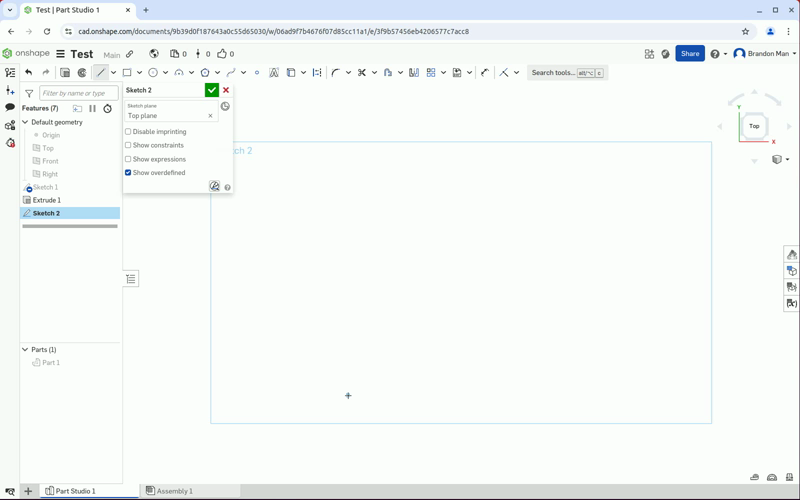
mouse_move(572, 395)
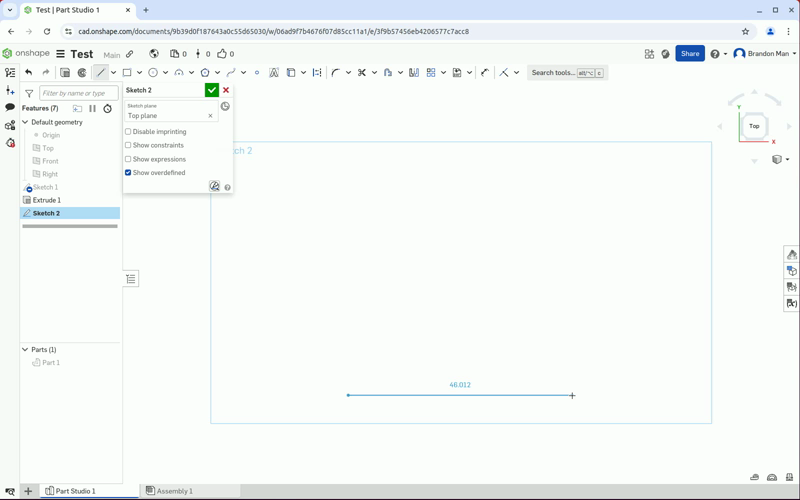
click(572, 395)
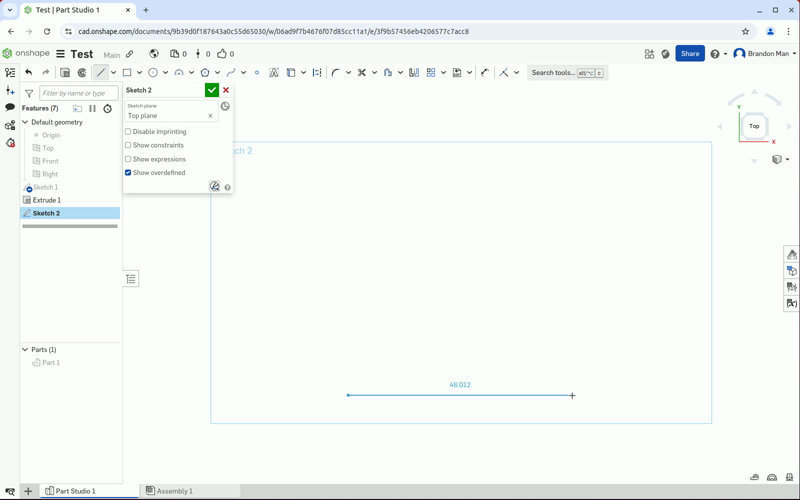
key_up(shift)
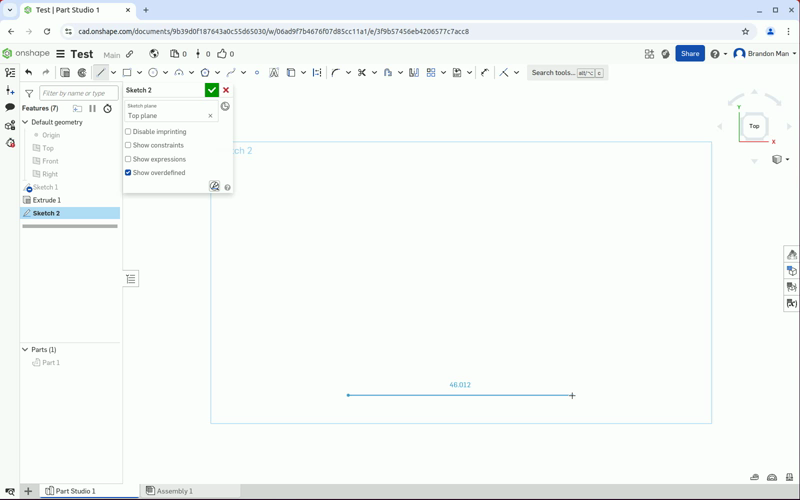
key_down(shift)
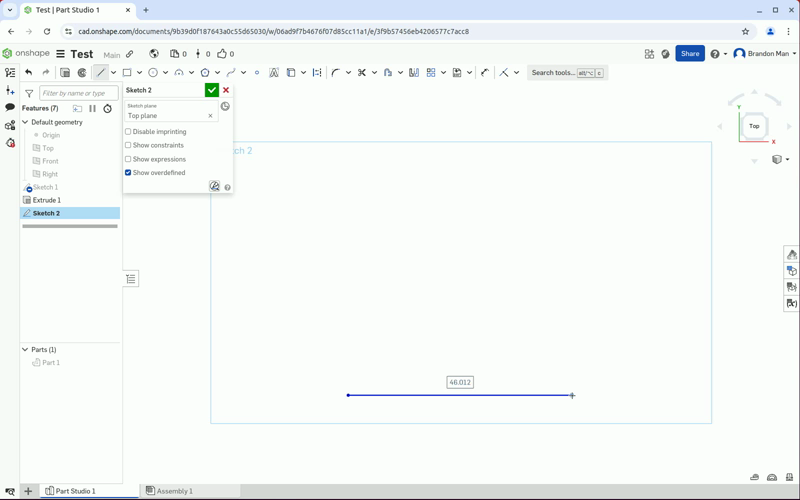
mouse_move(589, 395)
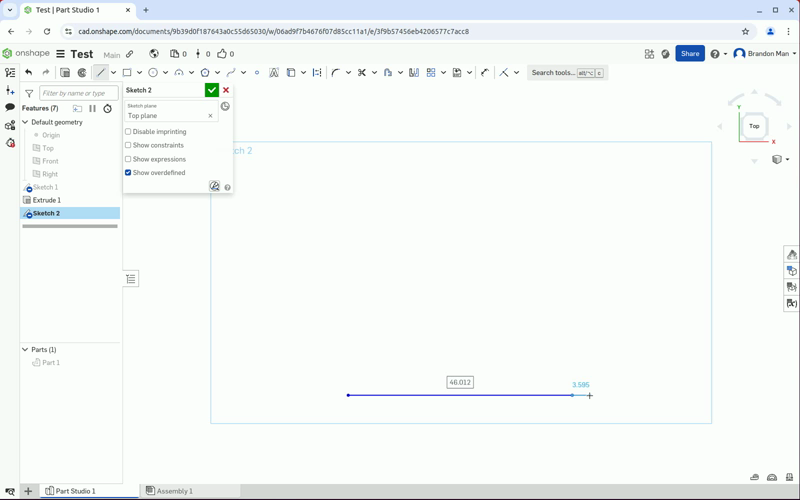
mouse_move(550, 374)
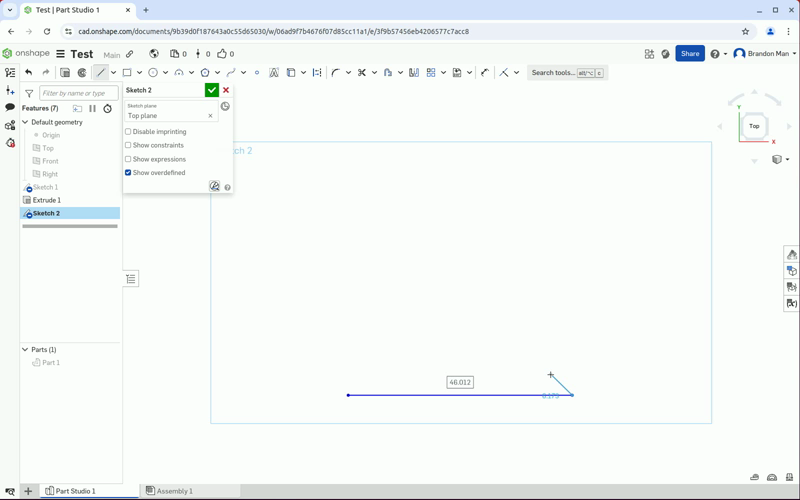
click(550, 374)
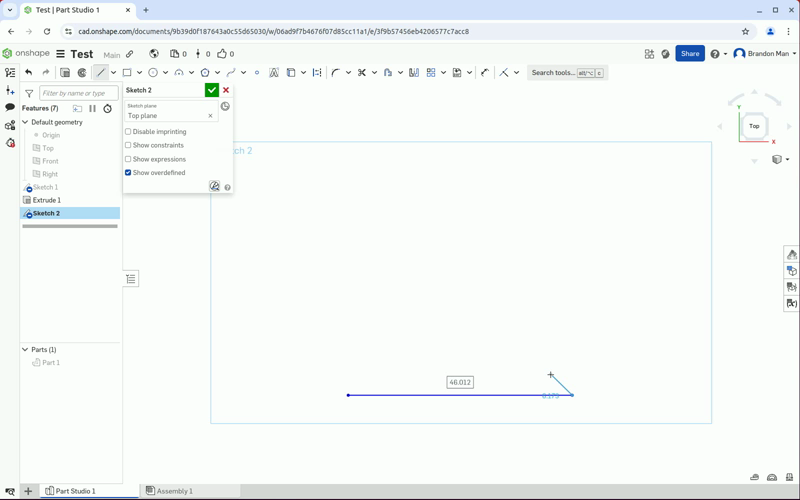
key_up(shift)
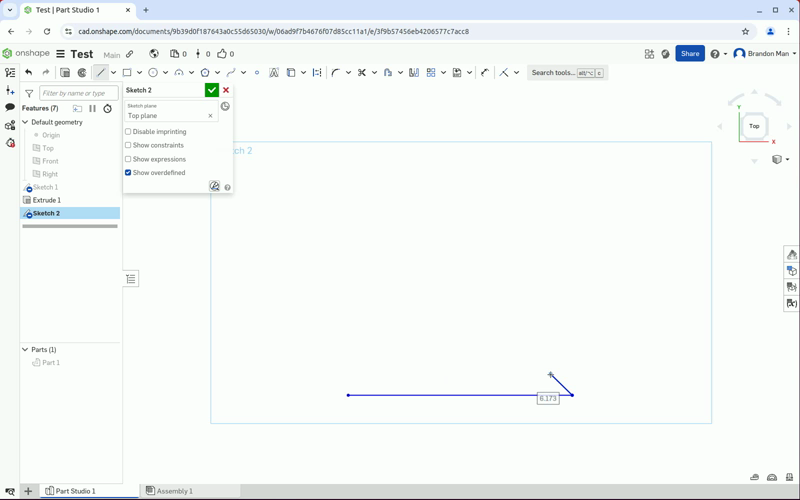
key(esc)
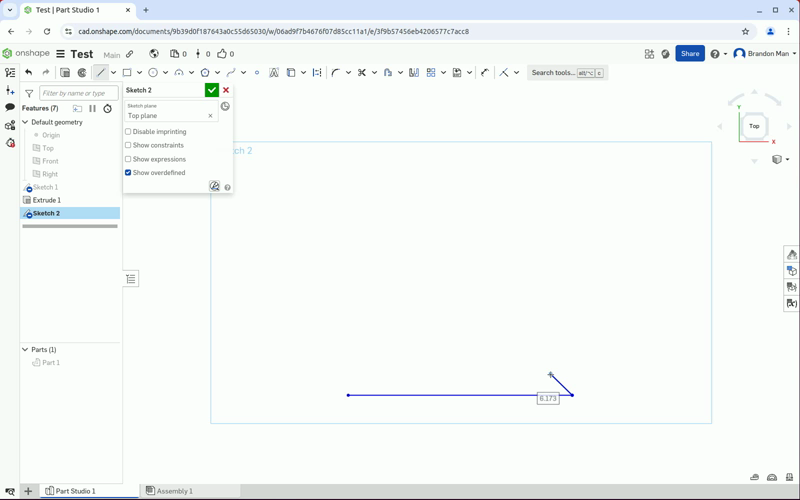
key(a)
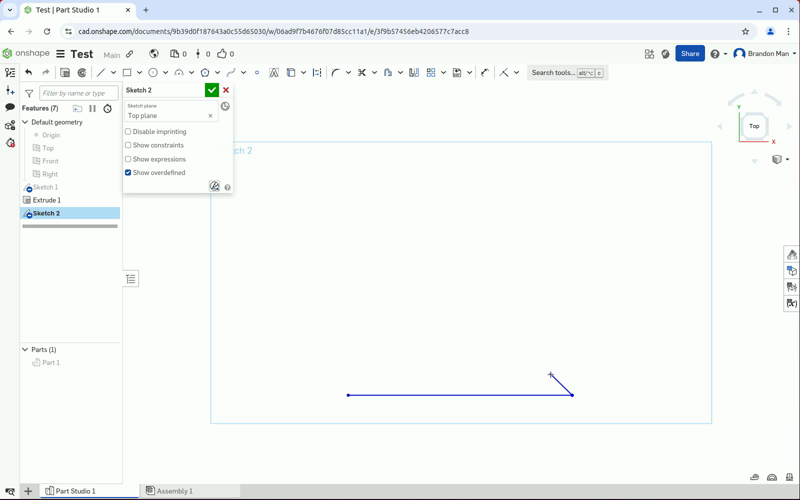
mouse_move(550, 374)
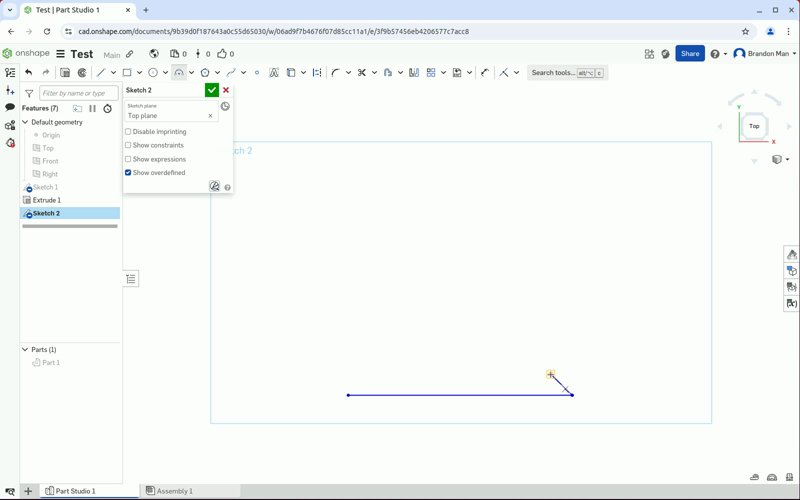
click(550, 374)
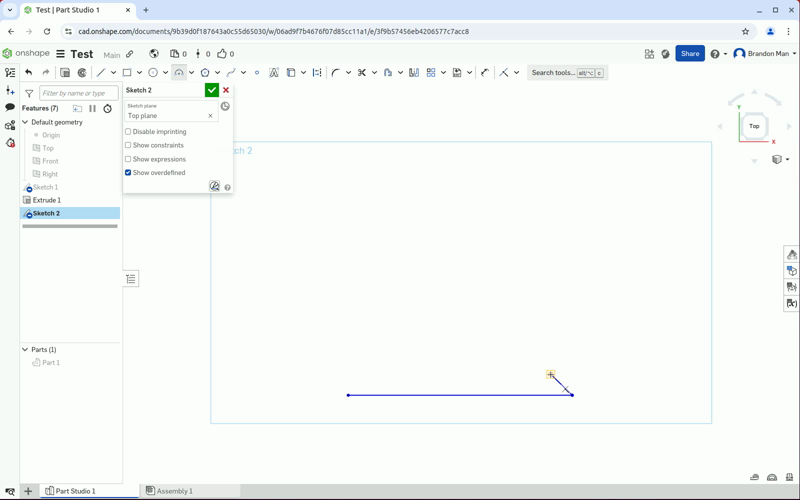
key_down(shift)
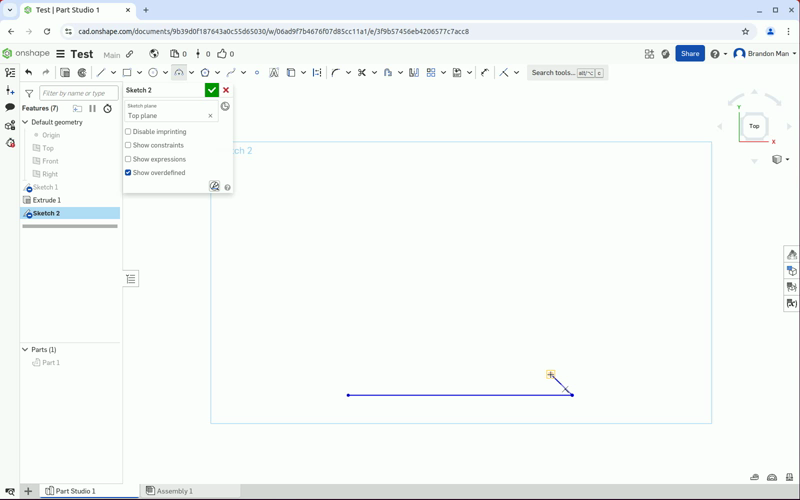
mouse_move(536, 360)
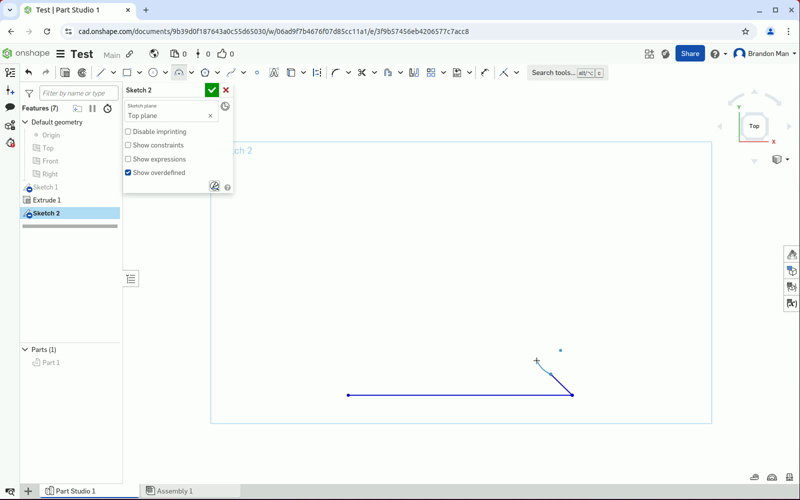
click(536, 360)
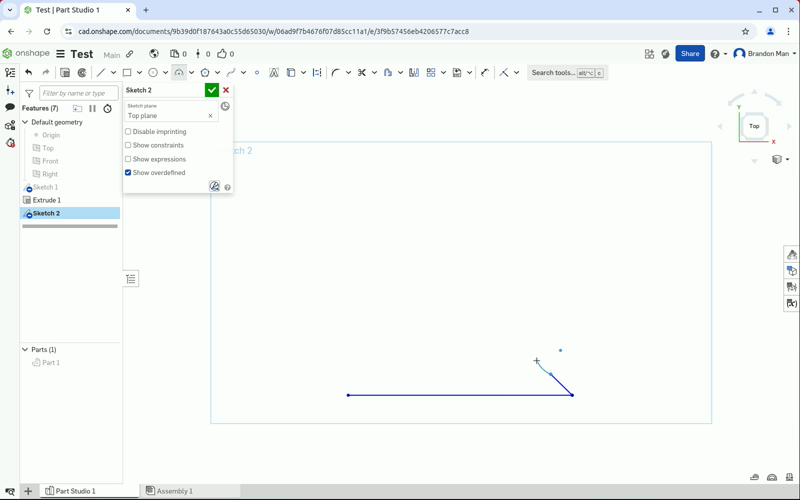
mouse_move(536, 374)
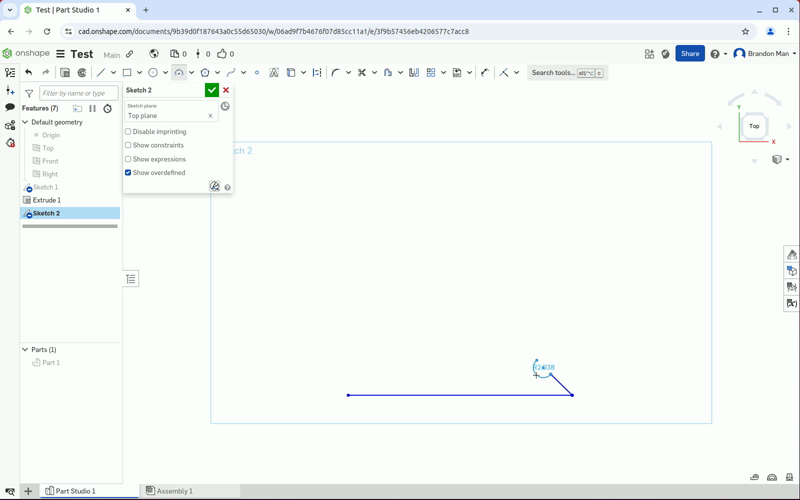
click(536, 374)
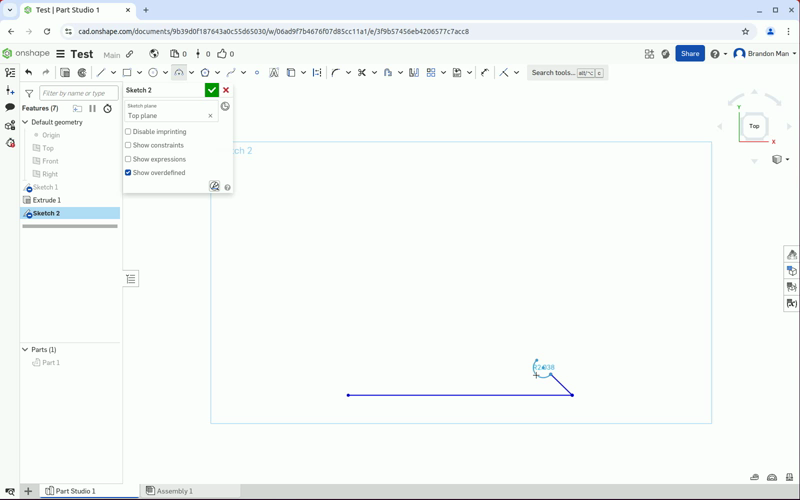
key_up(shift)
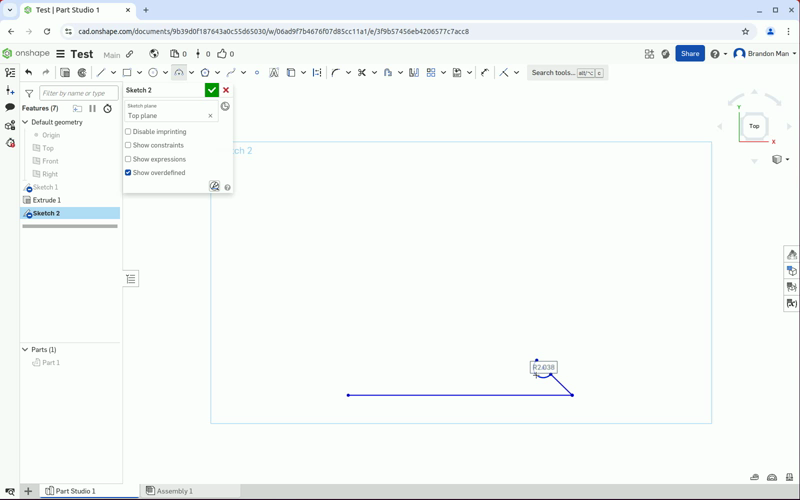
key(esc)
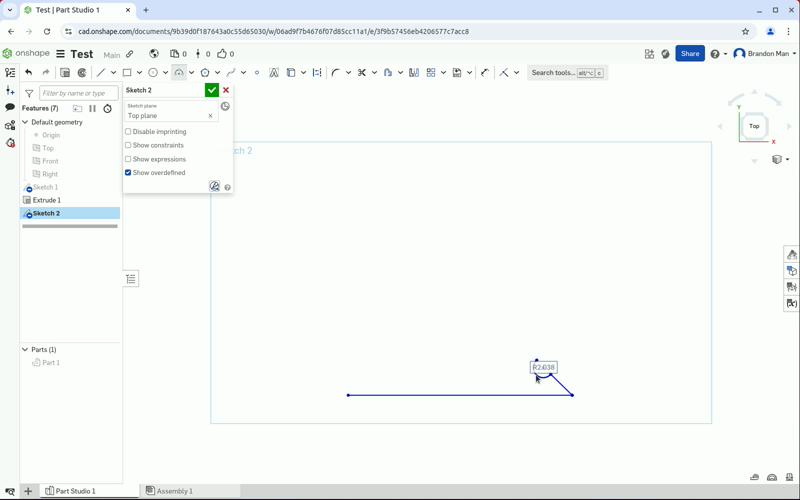
key(l)
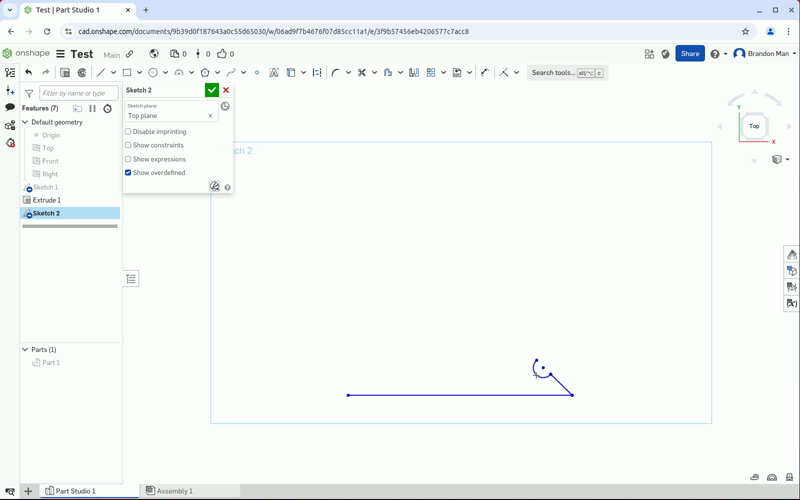
mouse_move(536, 360)
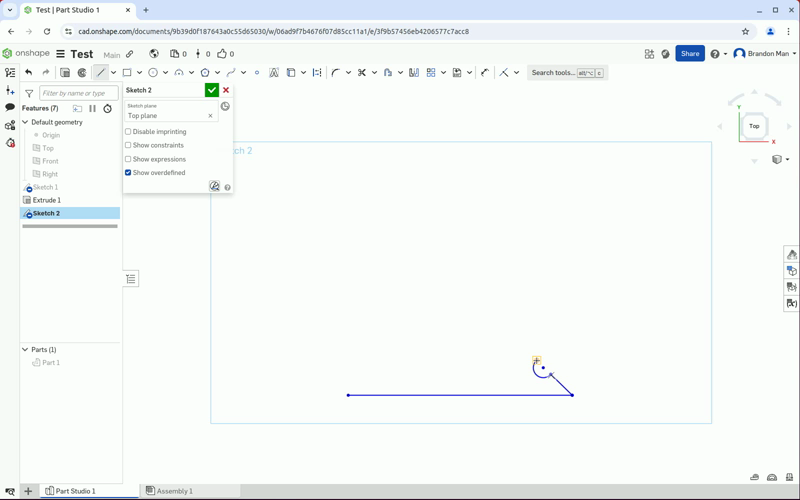
click(536, 360)
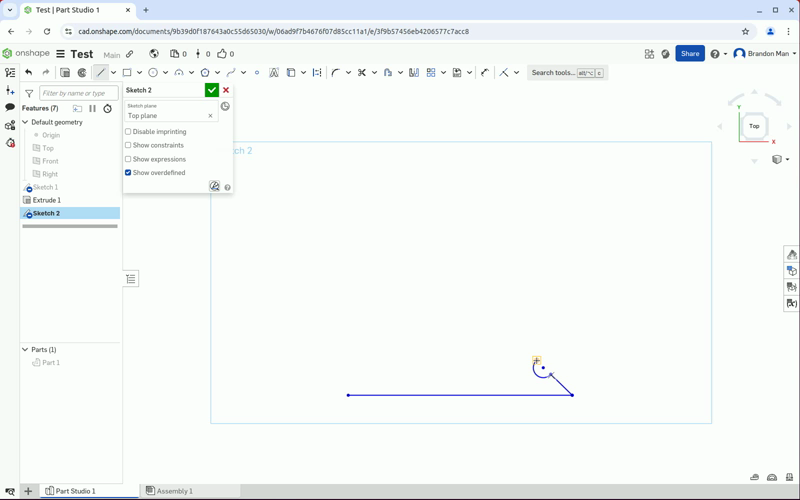
key_down(shift)
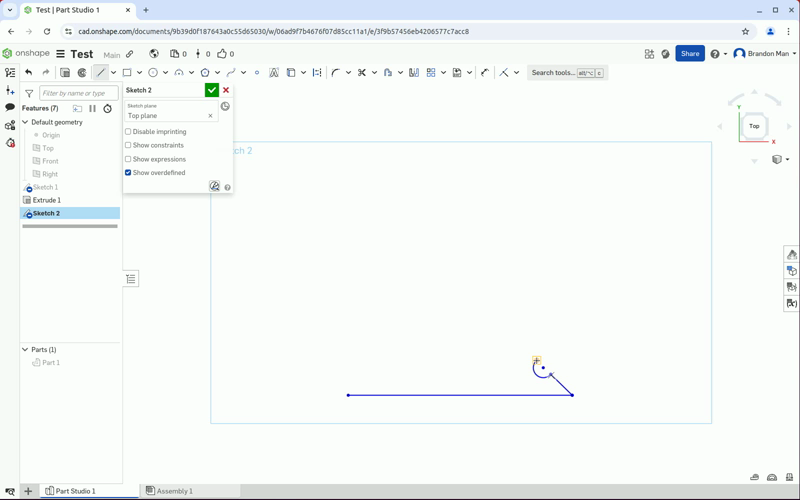
mouse_move(566, 360)
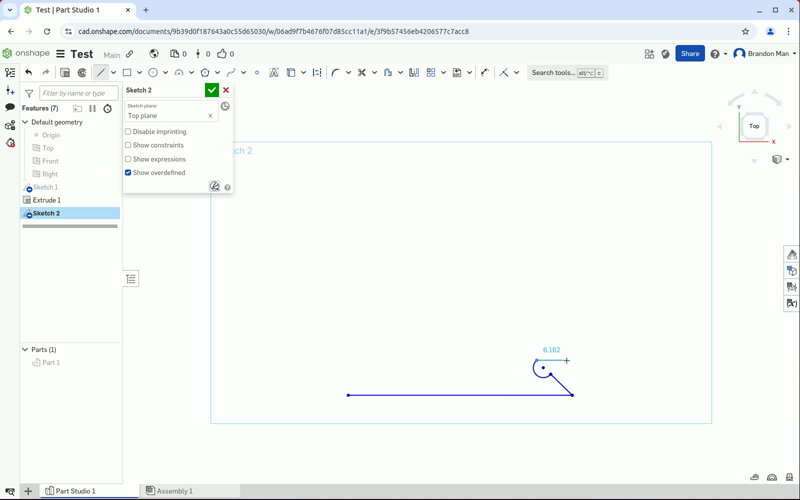
mouse_move(522, 345)
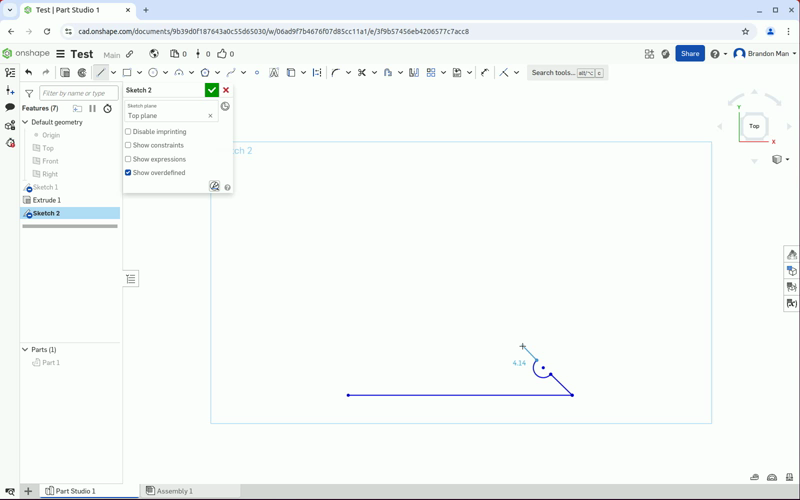
click(522, 345)
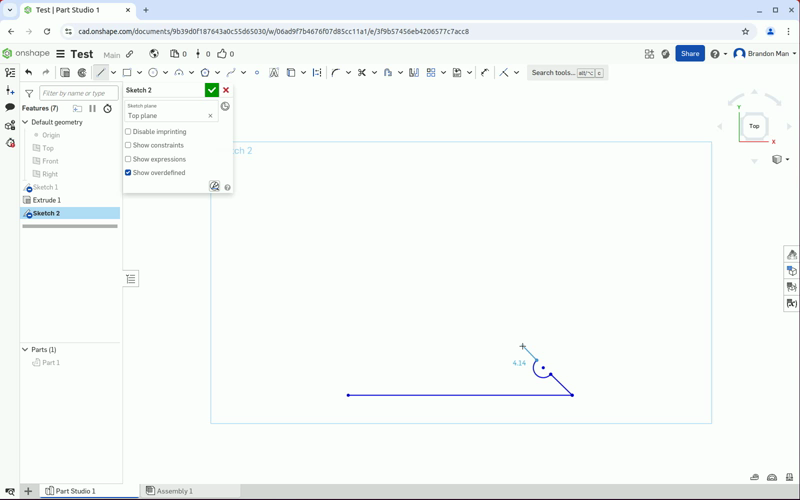
key_up(shift)
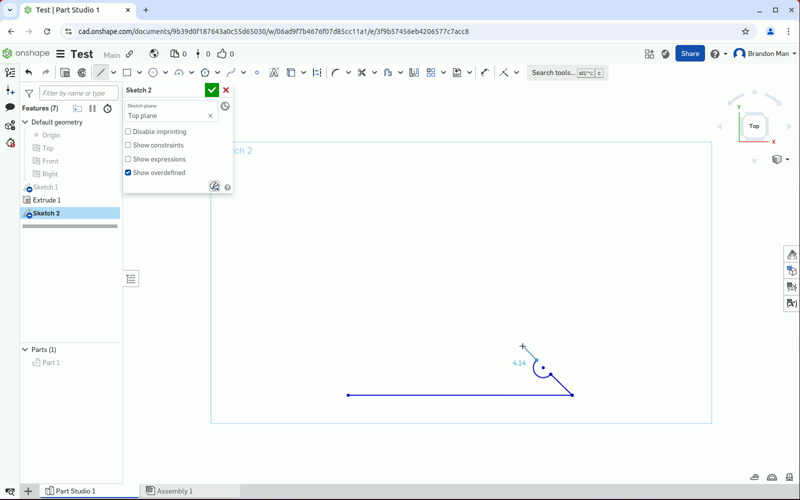
key(esc)
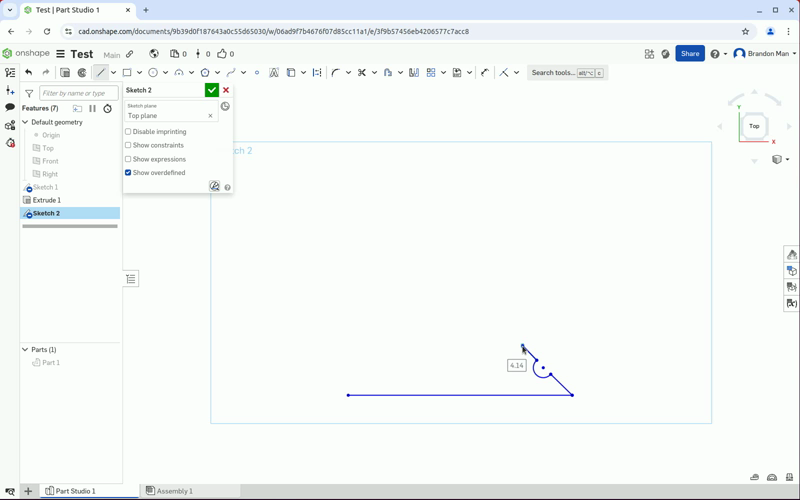
key(a)
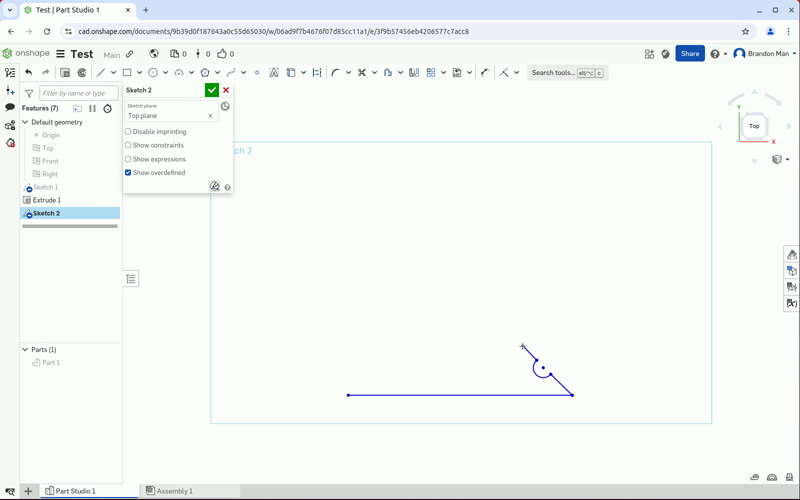
mouse_move(522, 345)
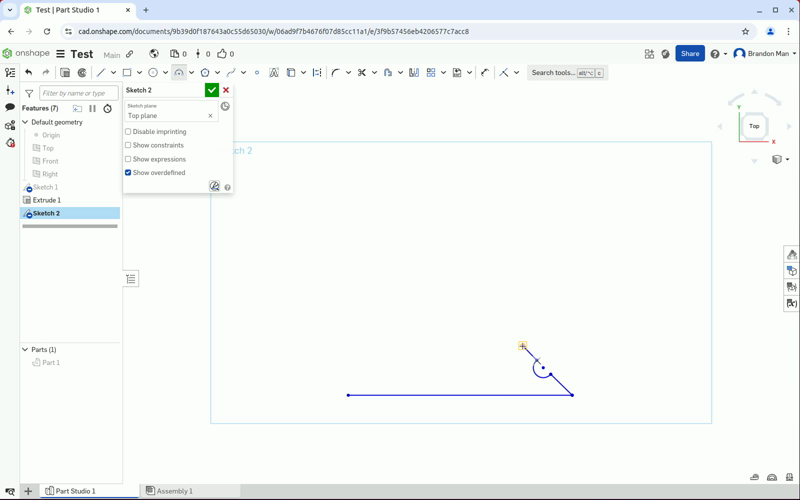
click(522, 345)
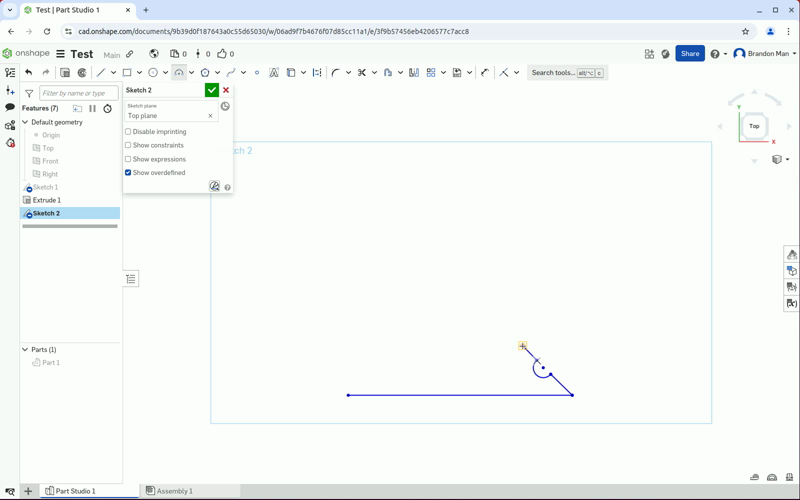
key_down(shift)
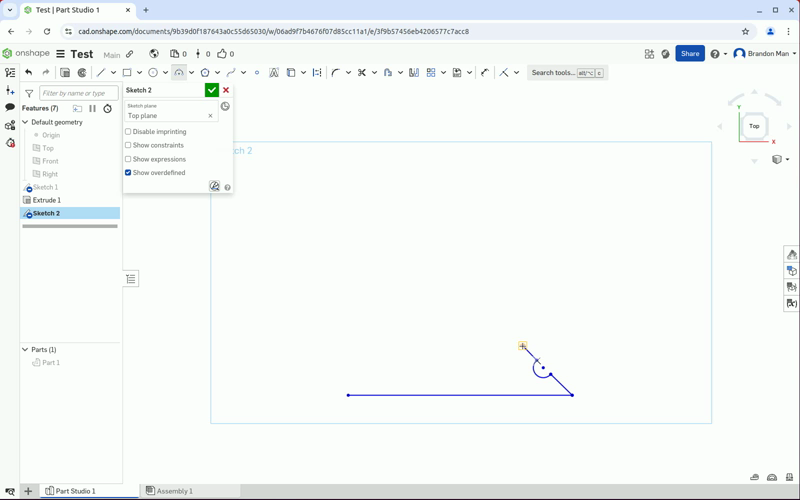
mouse_move(397, 221)
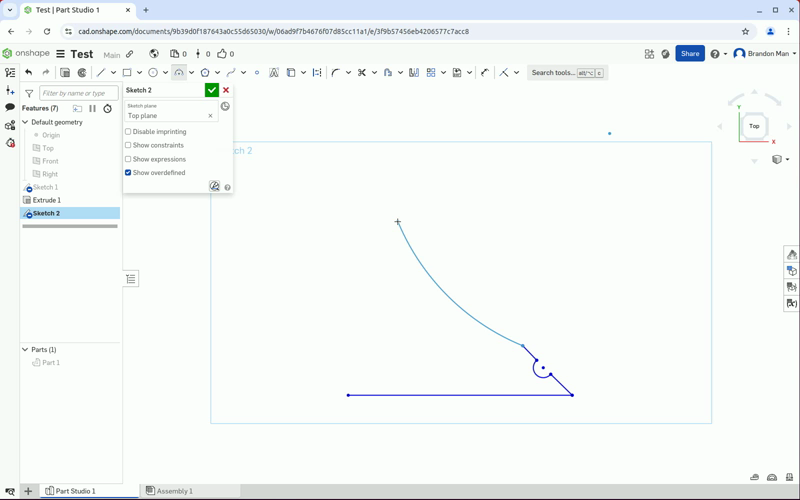
click(397, 221)
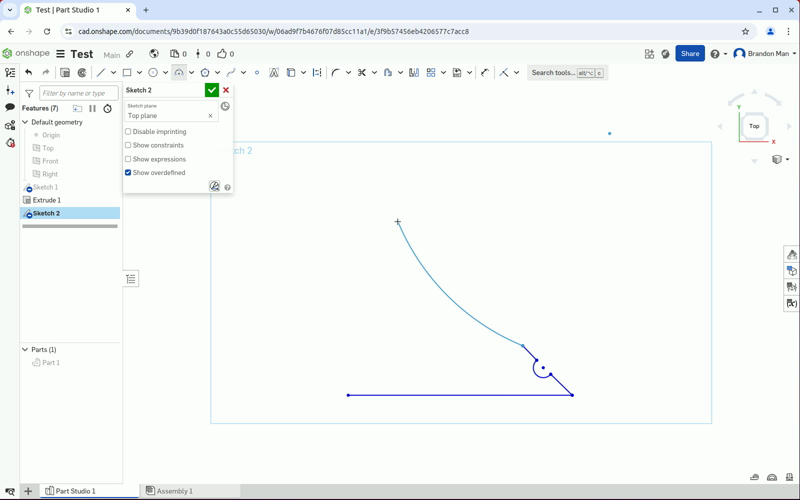
mouse_move(397, 346)
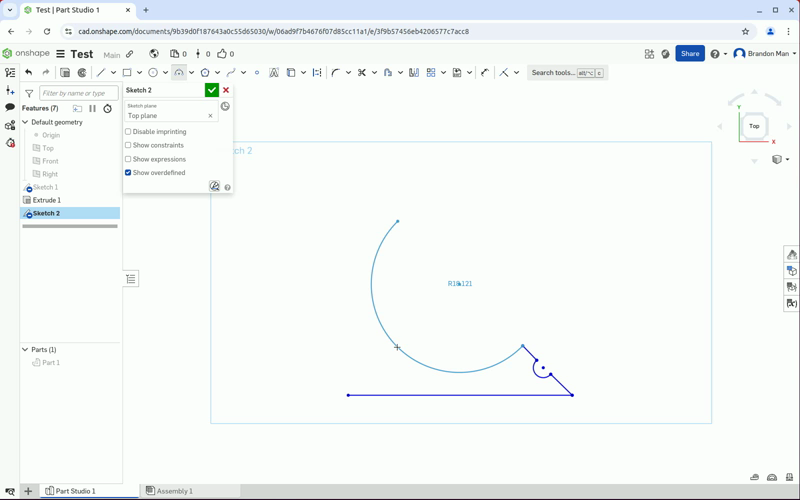
click(397, 346)
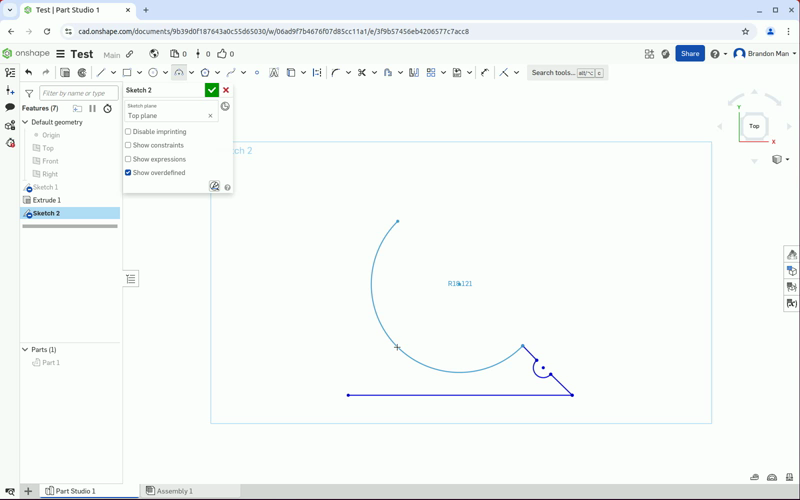
key_up(shift)
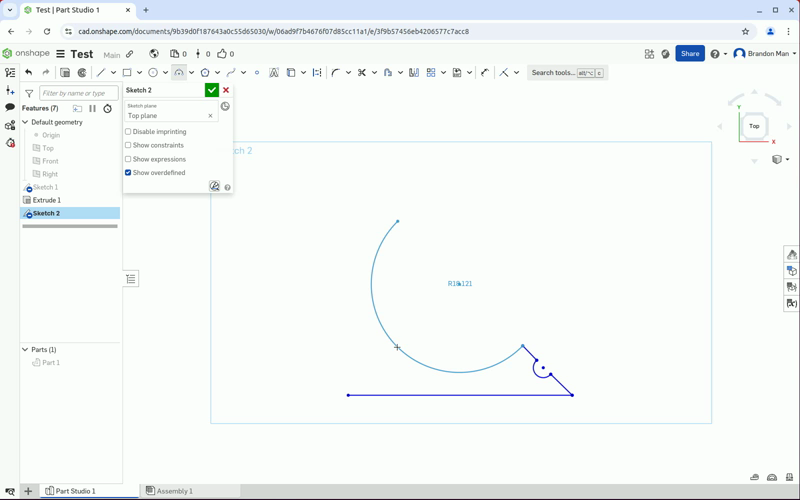
key(esc)
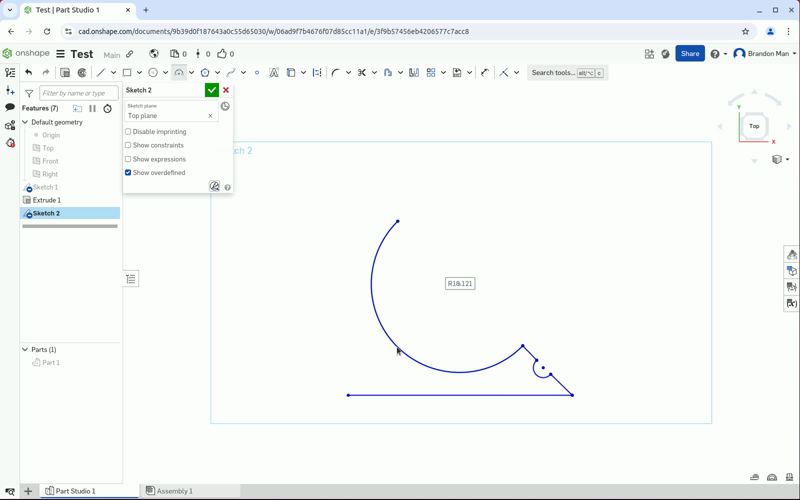
key(l)
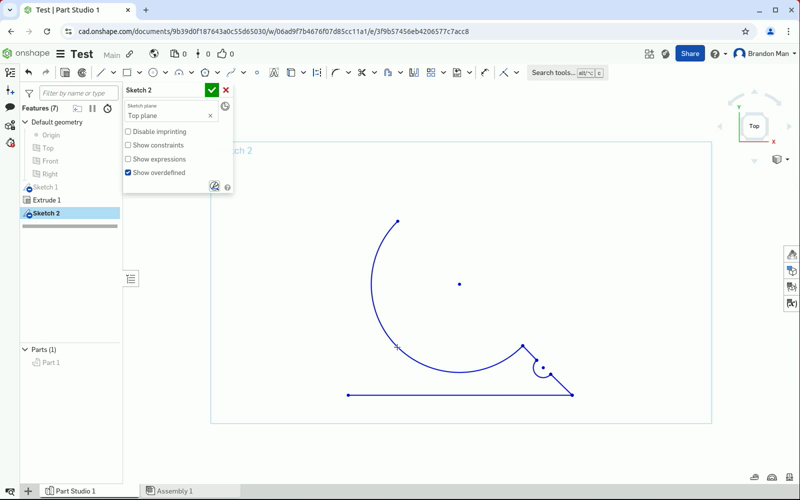
mouse_move(397, 221)
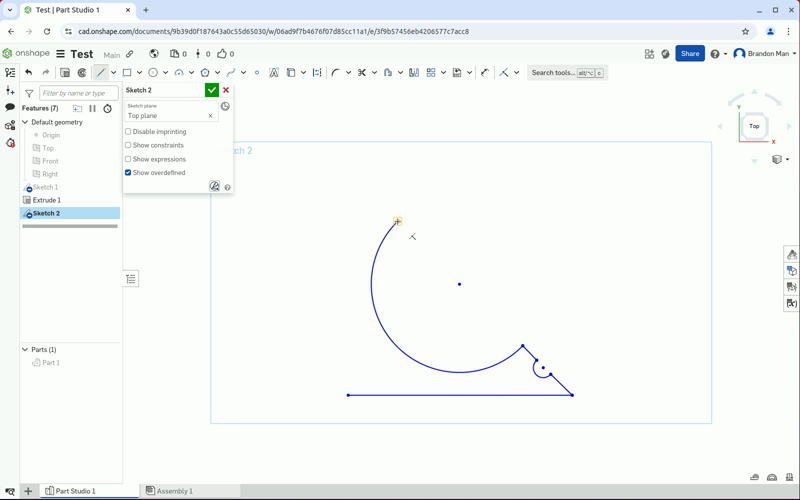
click(397, 221)
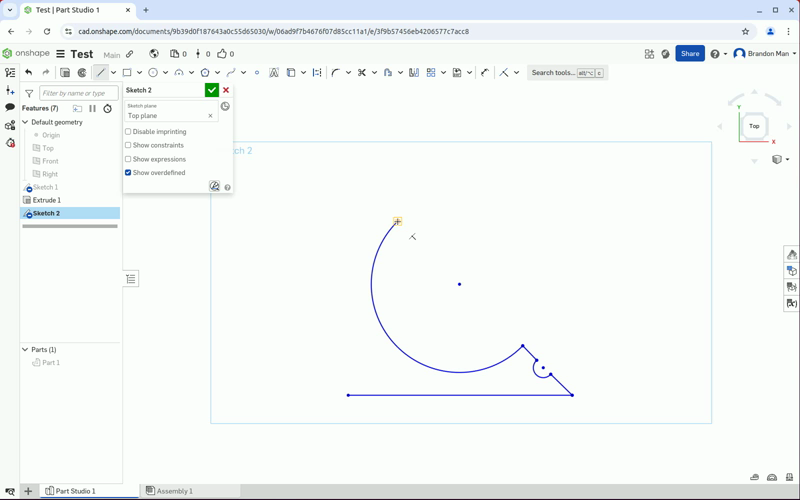
key_down(shift)
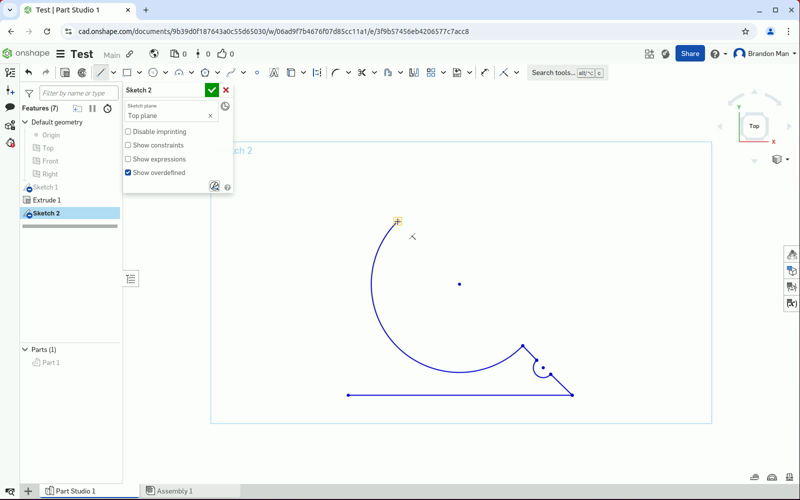
mouse_move(427, 221)
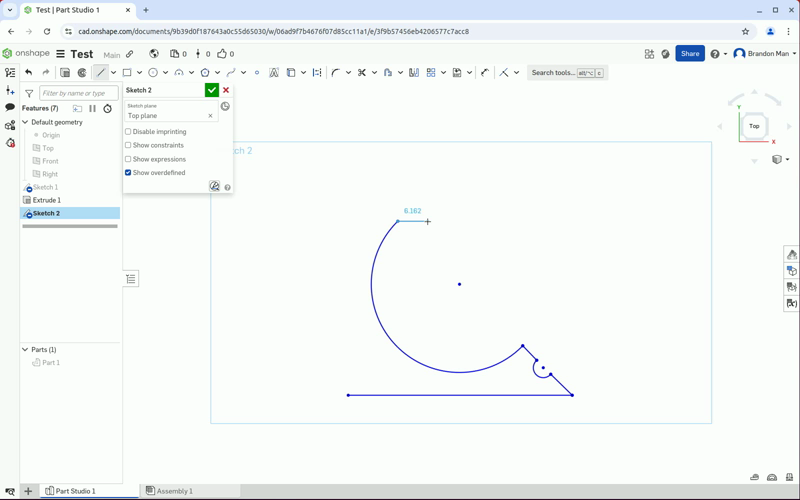
mouse_move(383, 207)
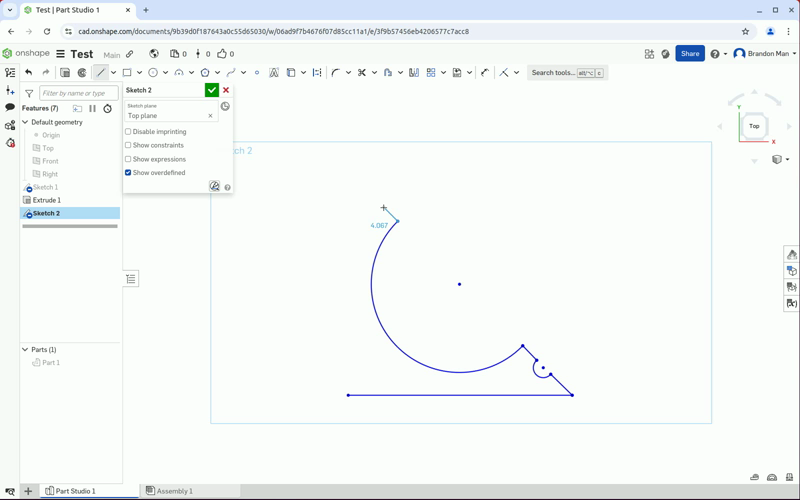
click(383, 207)
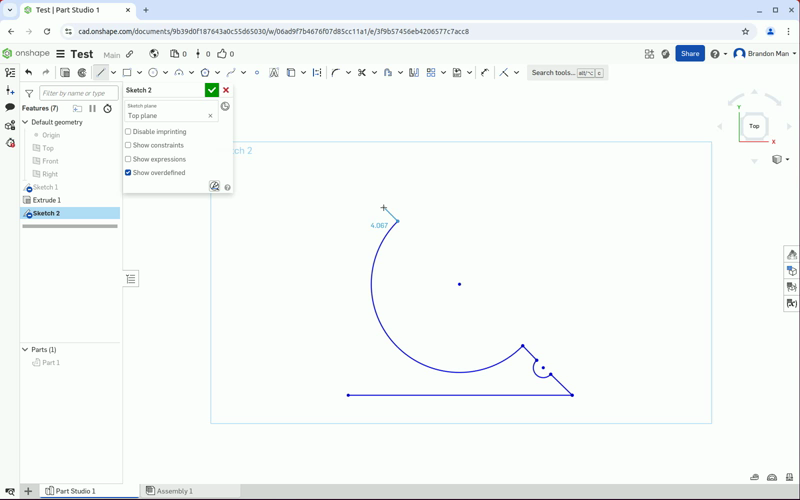
key_up(shift)
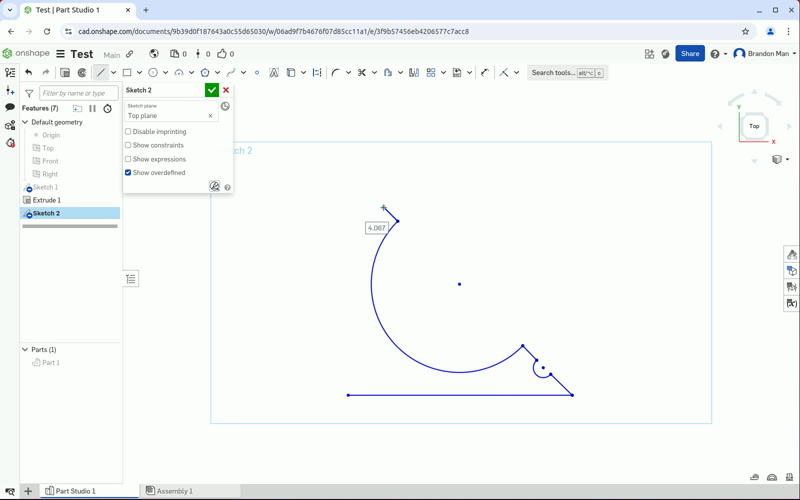
key(esc)
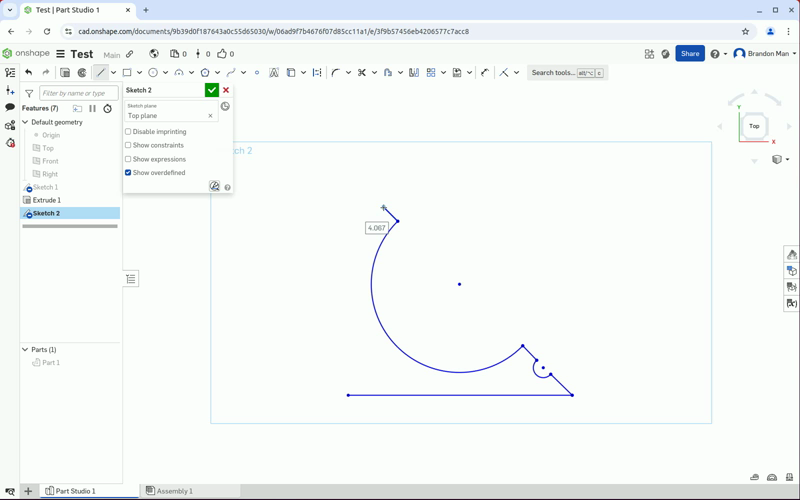
key(a)
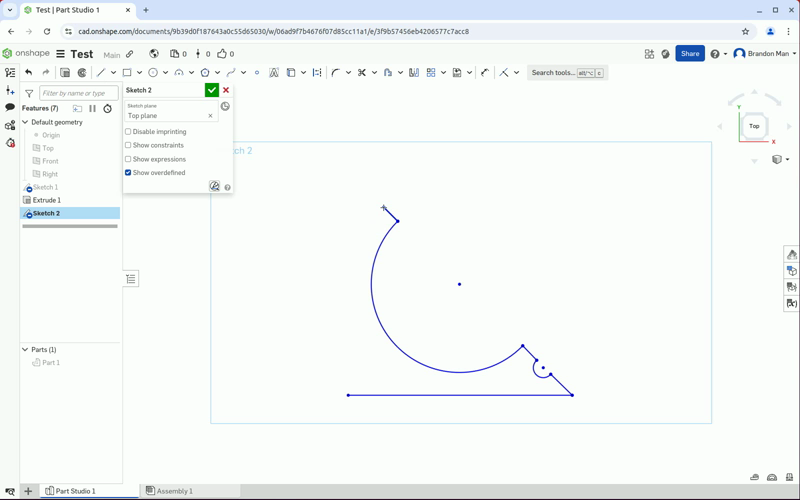
mouse_move(383, 207)
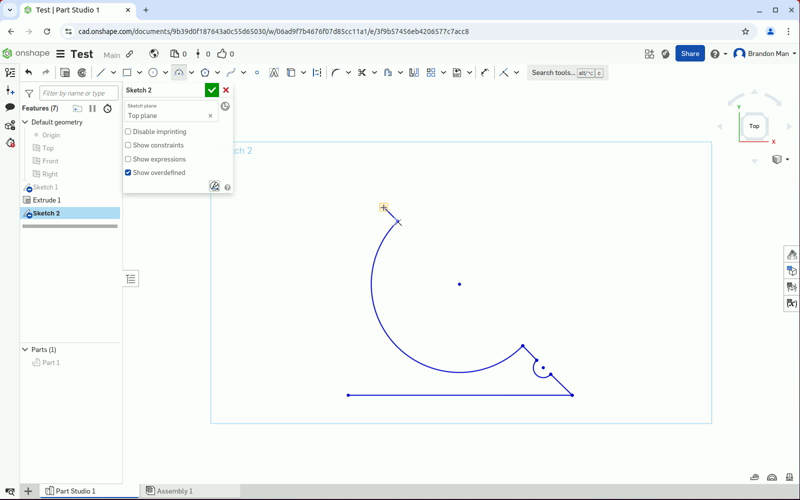
click(383, 207)
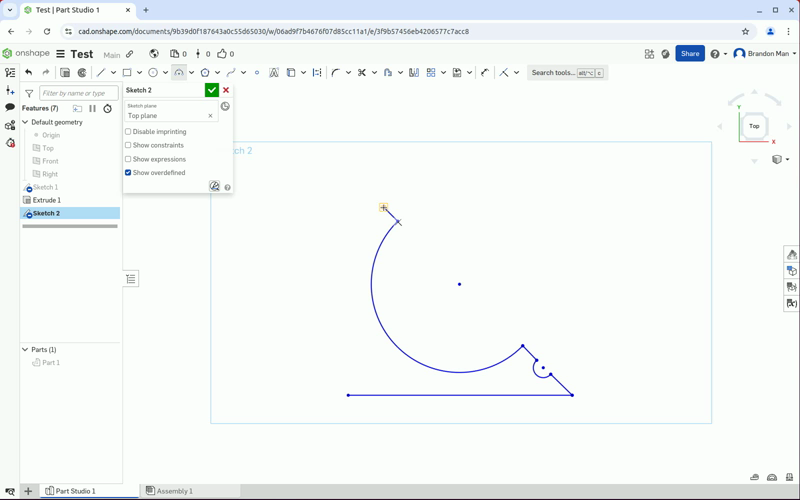
key_down(shift)
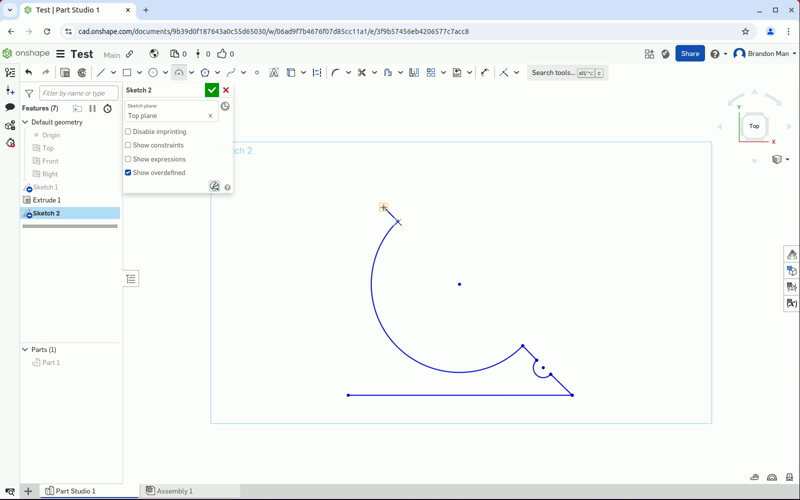
mouse_move(369, 192)
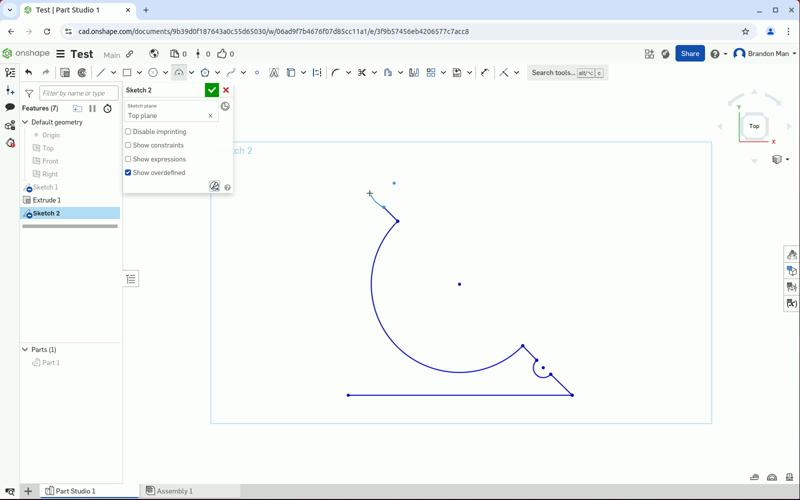
click(369, 192)
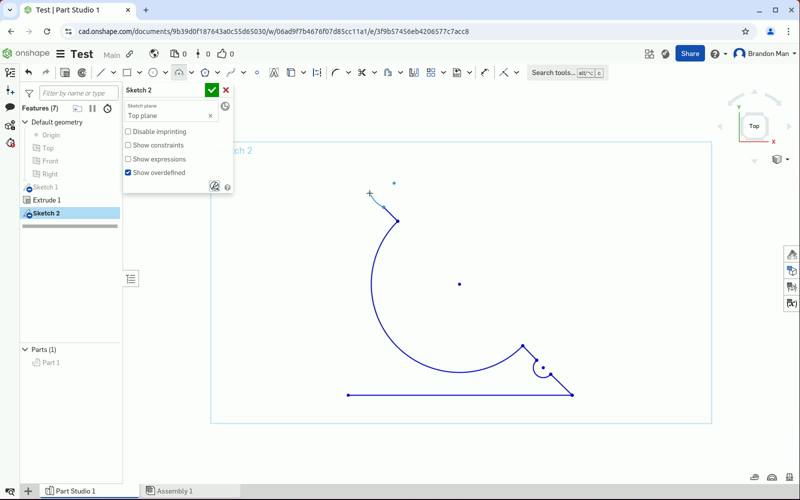
mouse_move(368, 207)
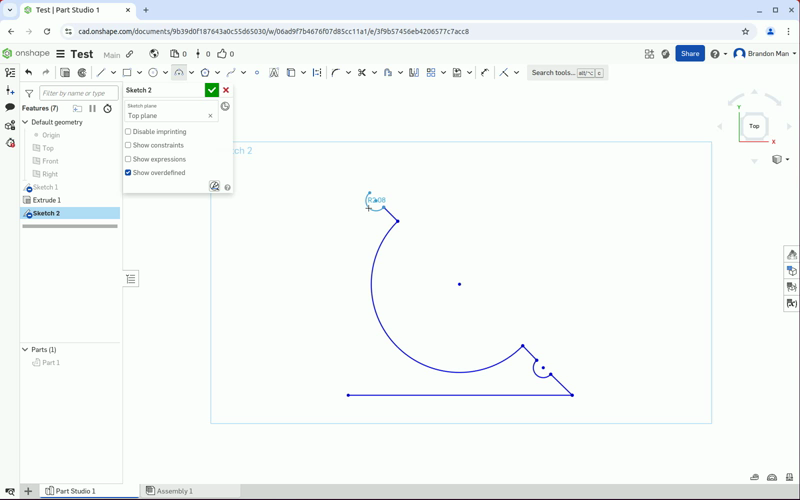
click(368, 207)
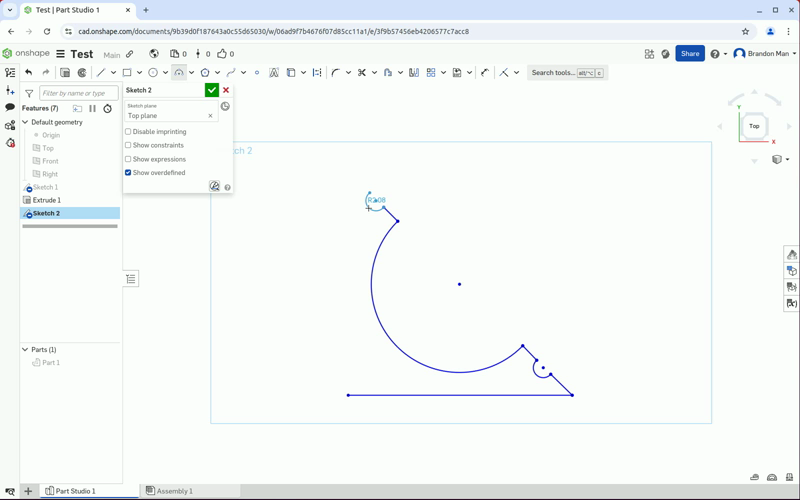
key_up(shift)
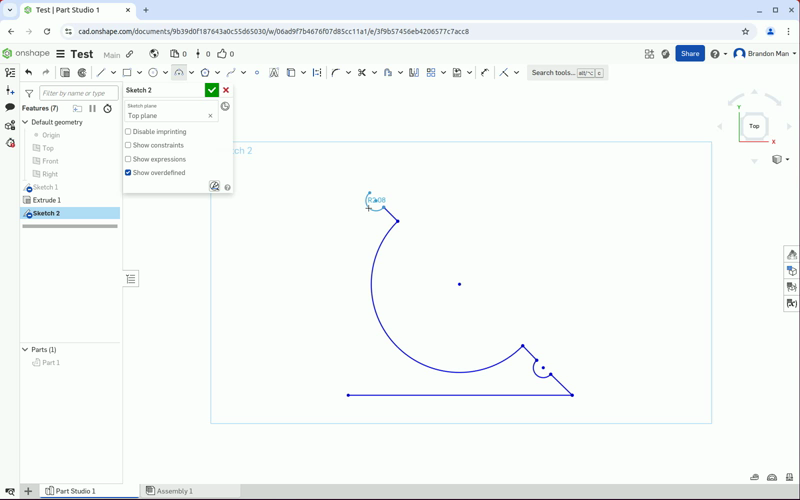
key(esc)
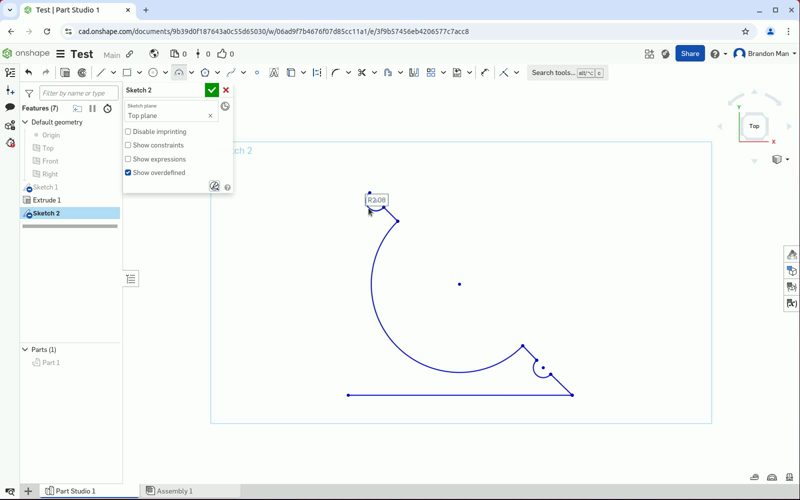
key(l)
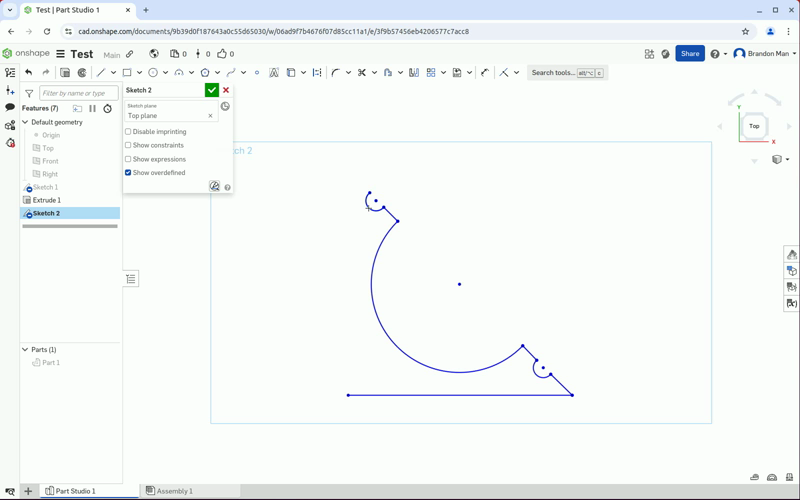
mouse_move(369, 192)
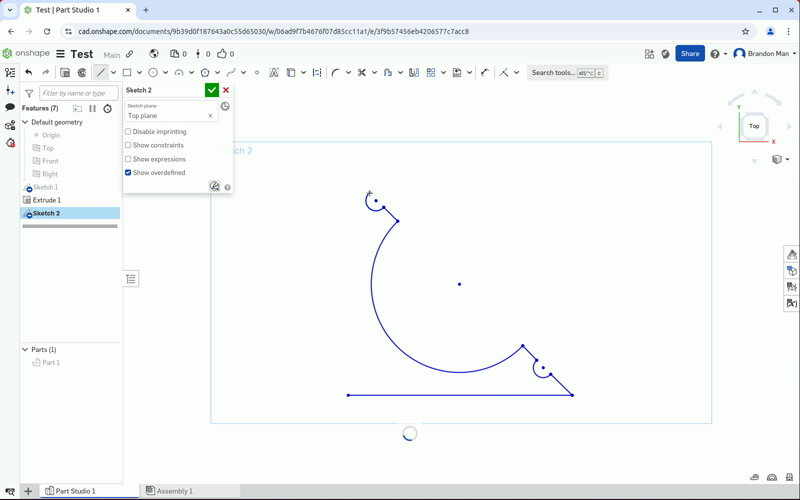
click(369, 192)
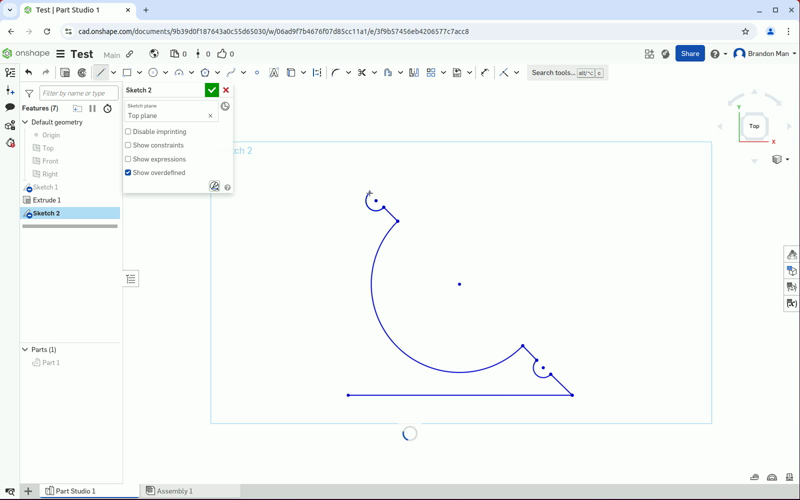
key_down(shift)
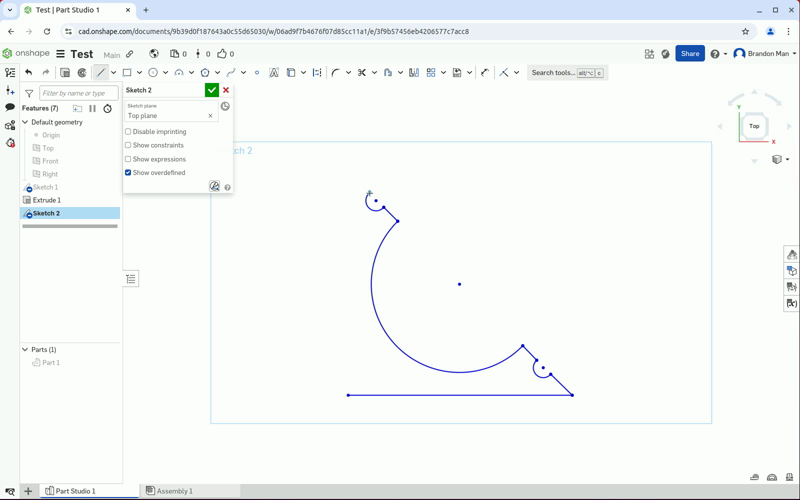
mouse_move(399, 192)
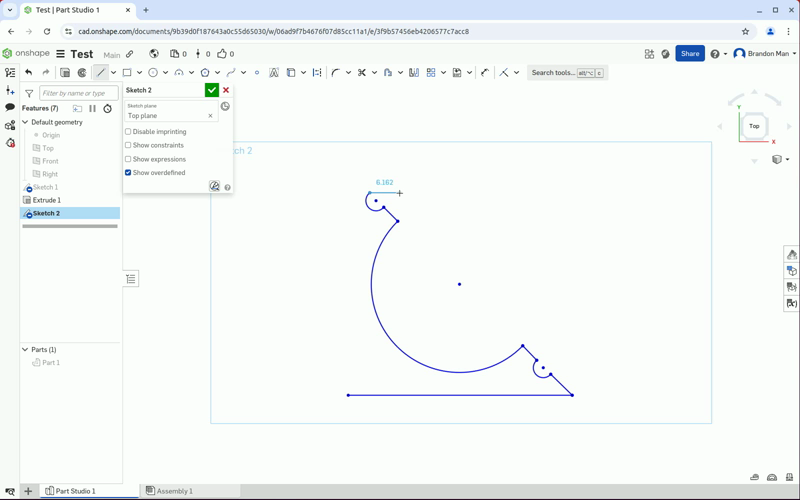
mouse_move(348, 171)
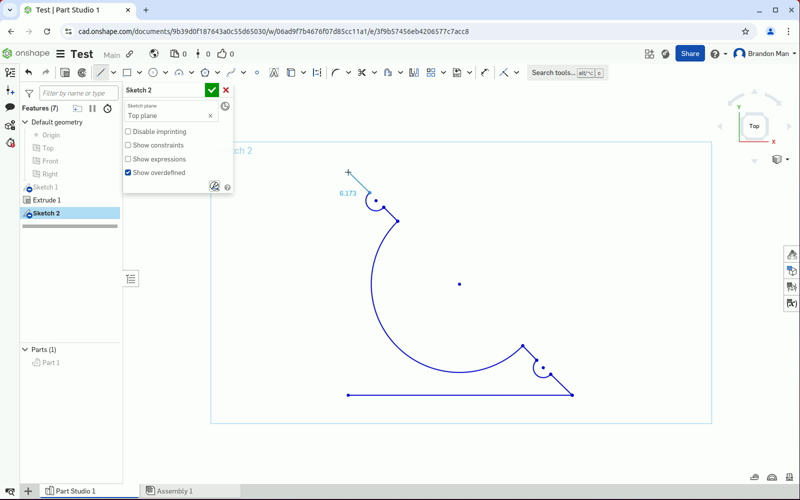
click(348, 171)
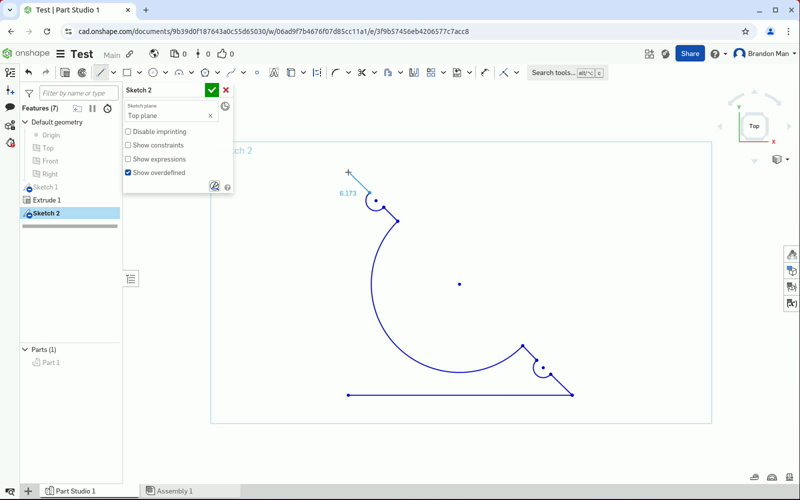
key_up(shift)
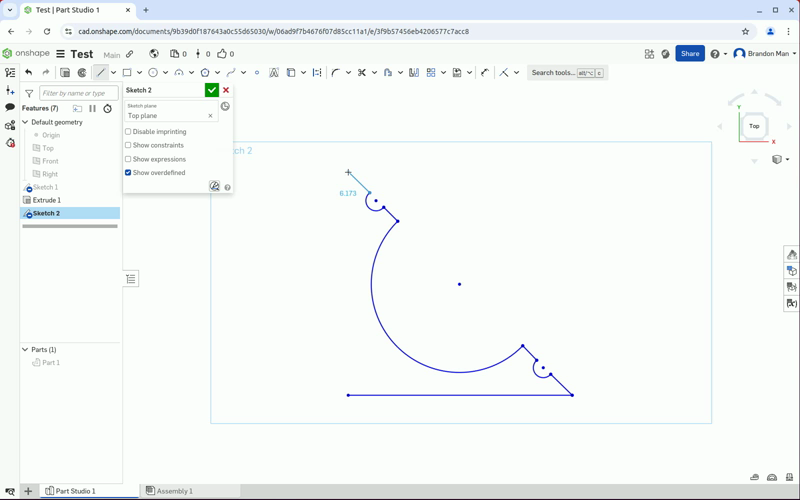
key_down(shift)
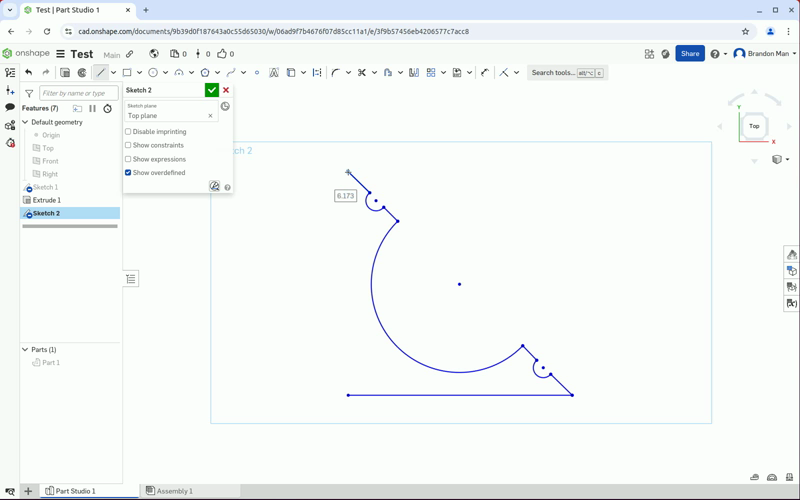
mouse_move(348, 395)
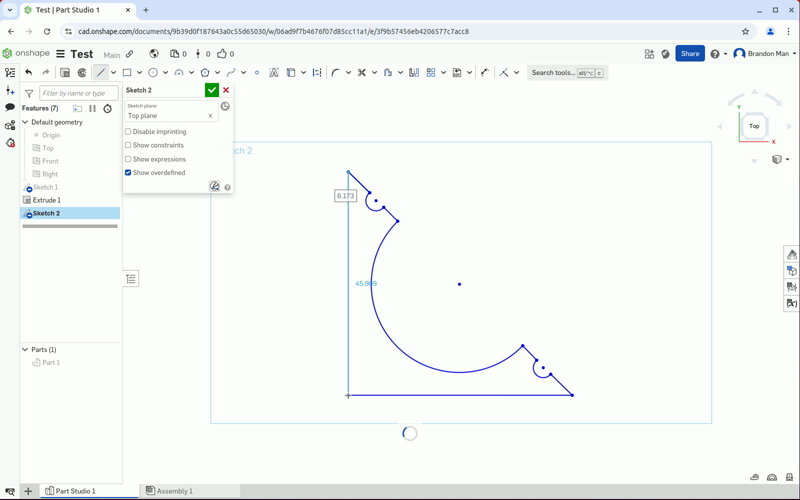
key_up(shift)
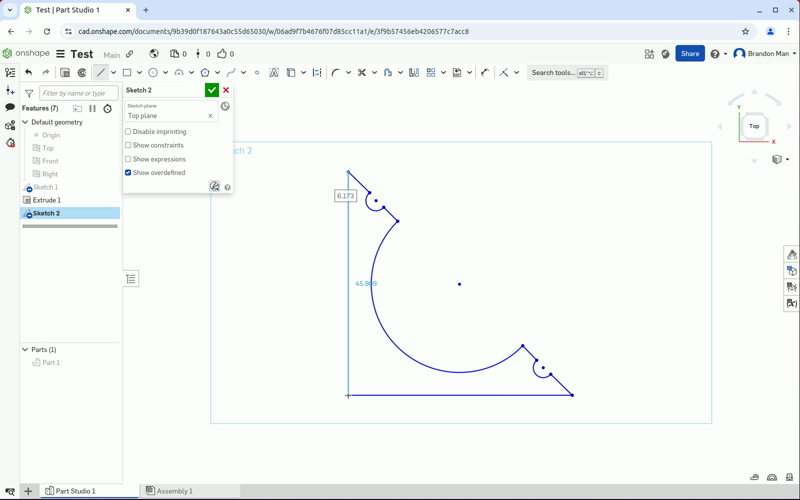
click(348, 395)
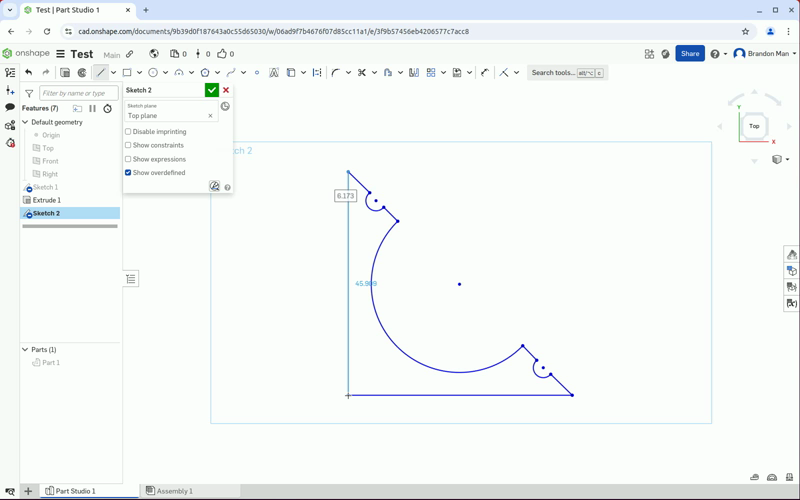
key(esc)
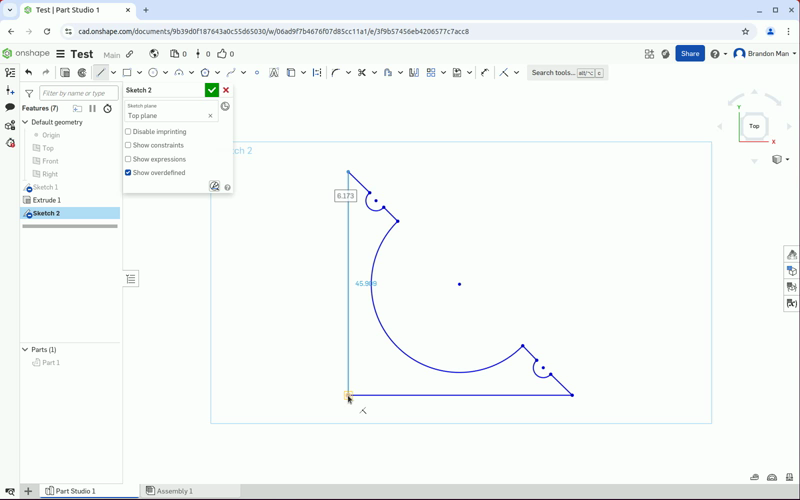
key(c)
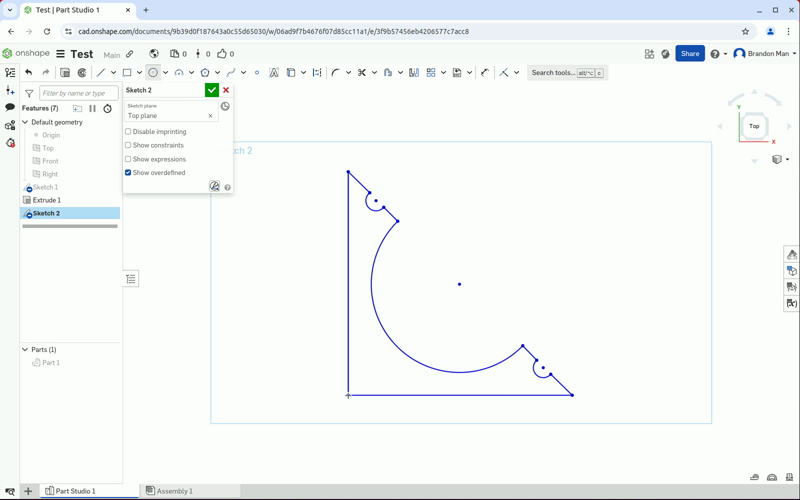
key_down(shift)
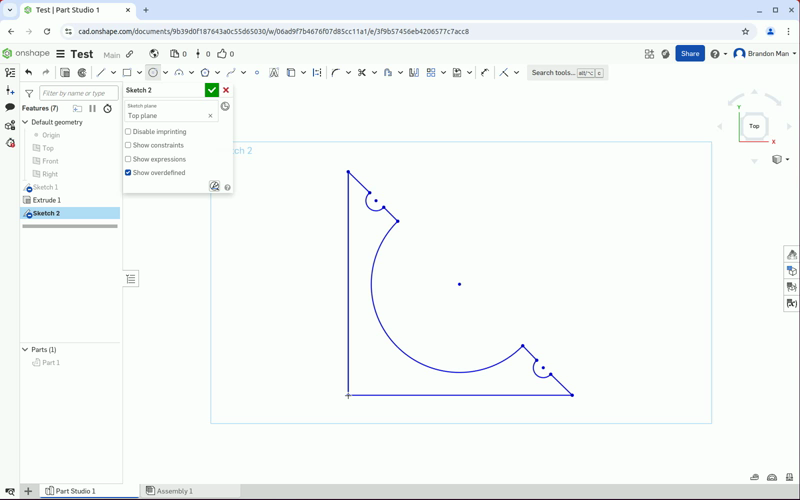
mouse_move(376, 367)
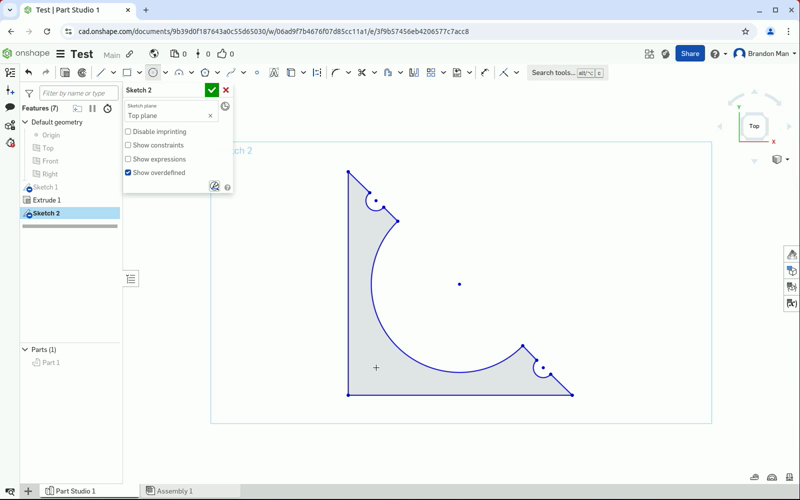
click(376, 367)
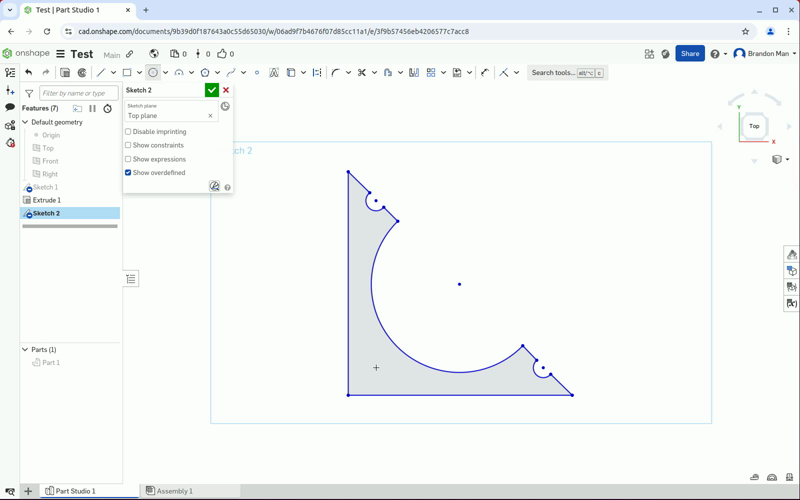
key_up(shift)
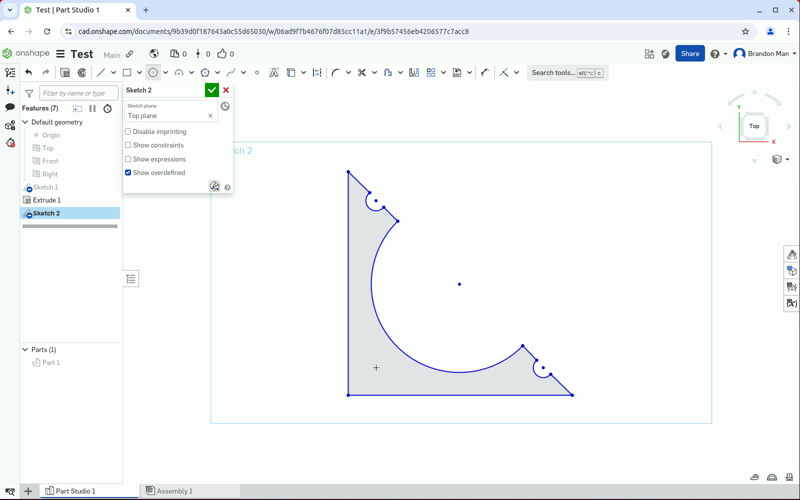
mouse_move(385, 367)
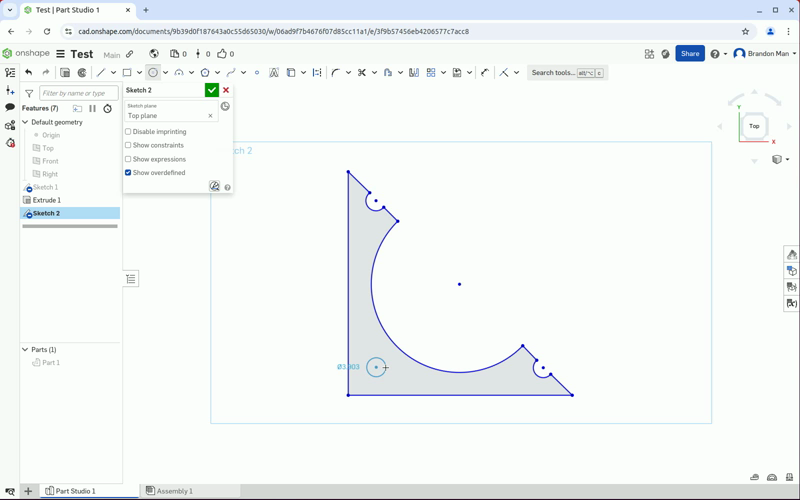
click(385, 367)
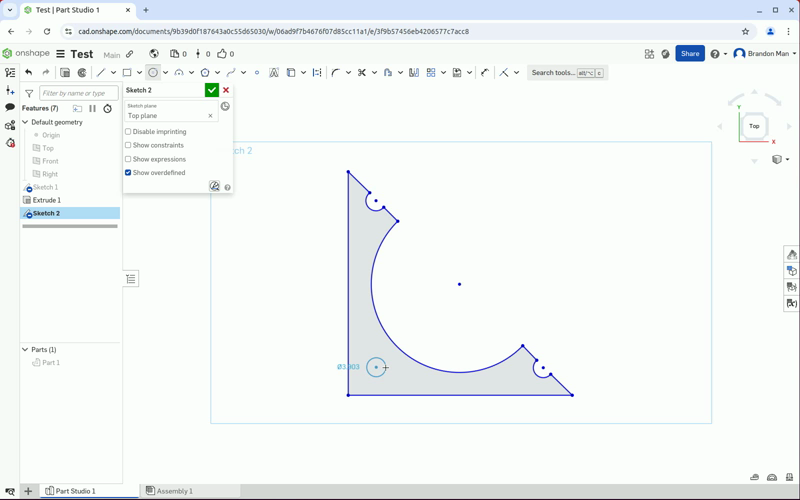
key(esc)
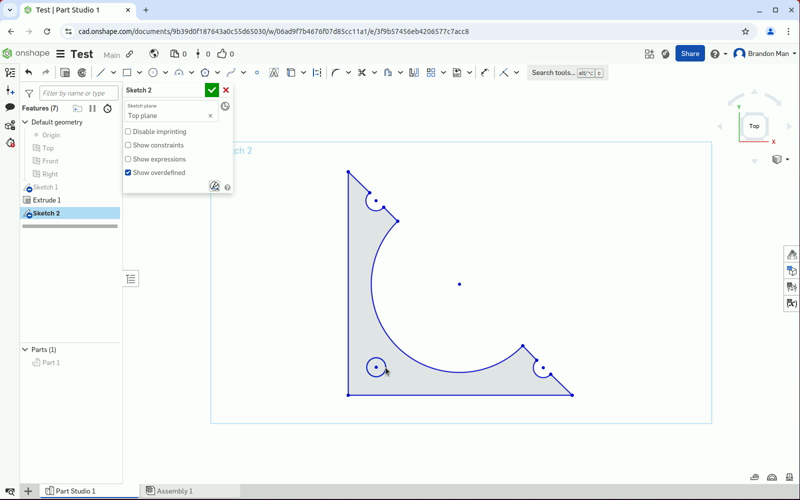
mouse_move(402, 377)
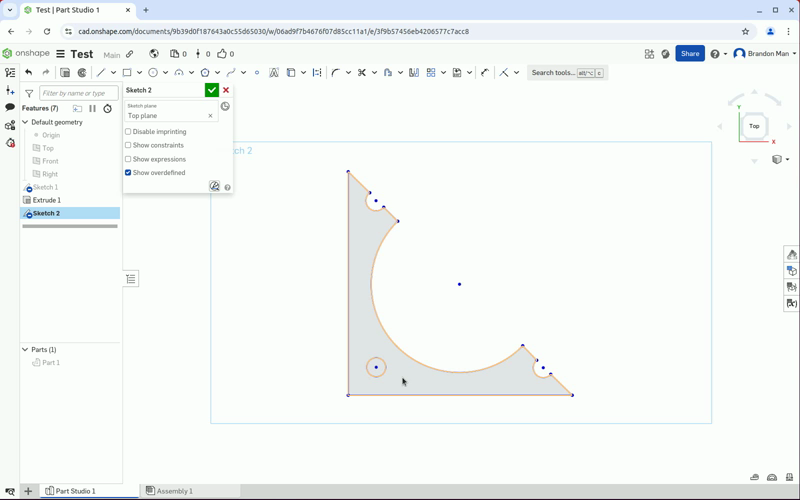
click(402, 377)
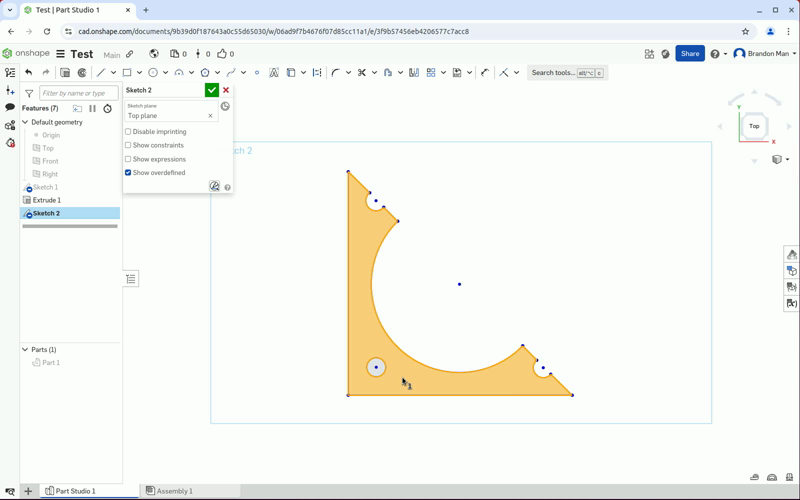
mouse_move(73, 352)
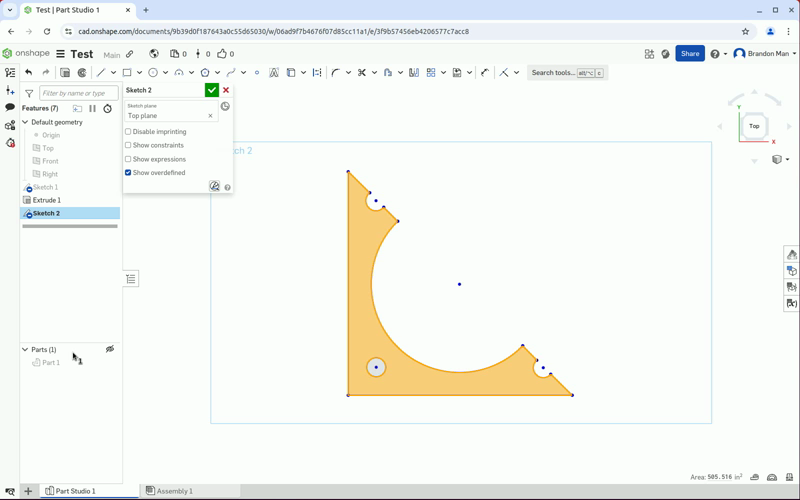
key(shift+y)
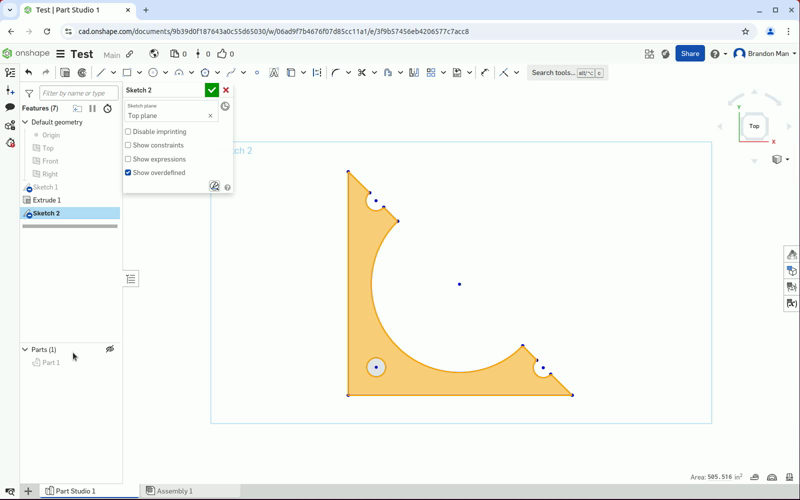
key(shift+e)
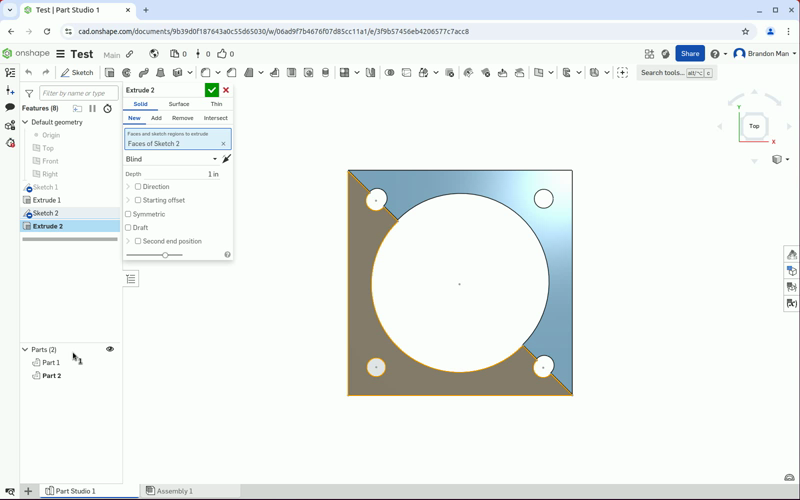
mouse_move(143, 106)
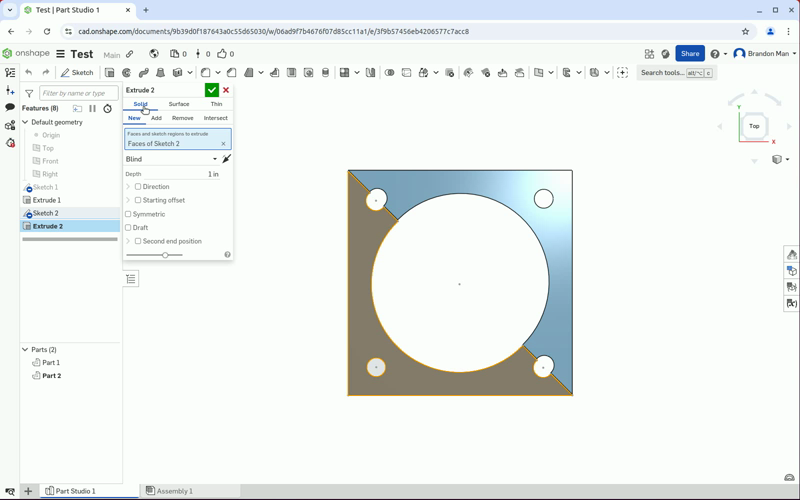
click(143, 106)
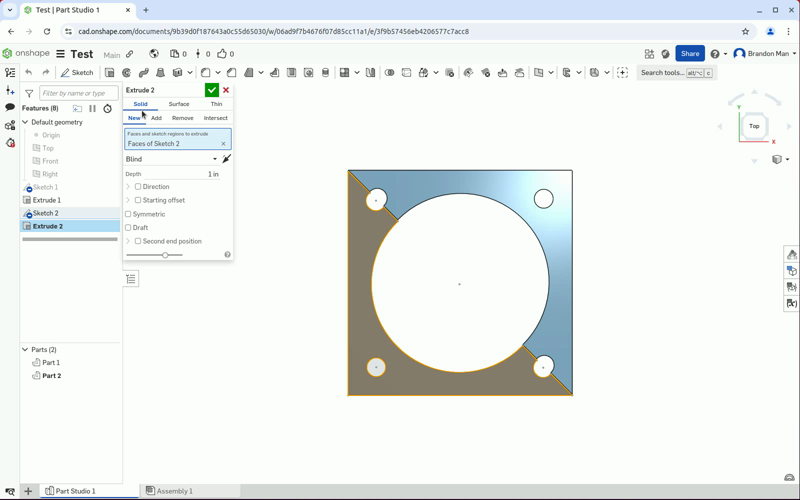
mouse_move(137, 120)
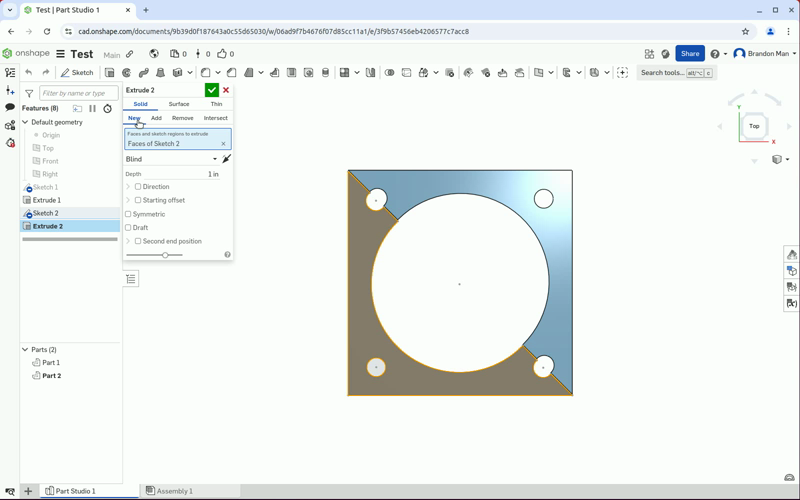
click(137, 120)
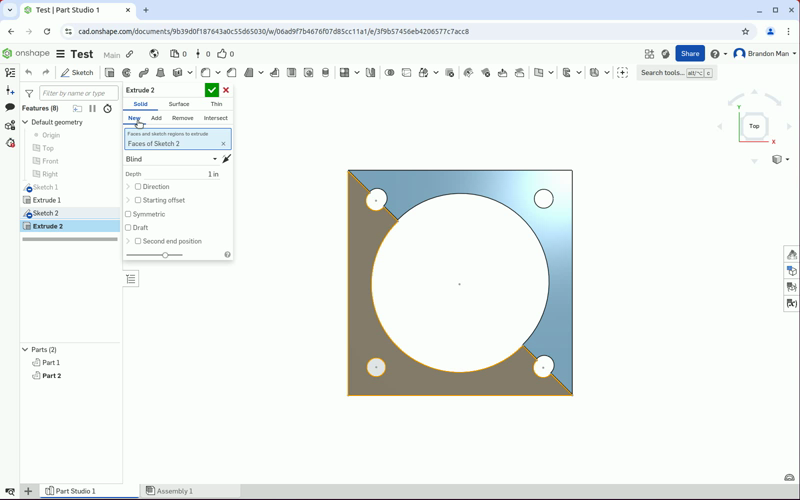
key(tab, 4)
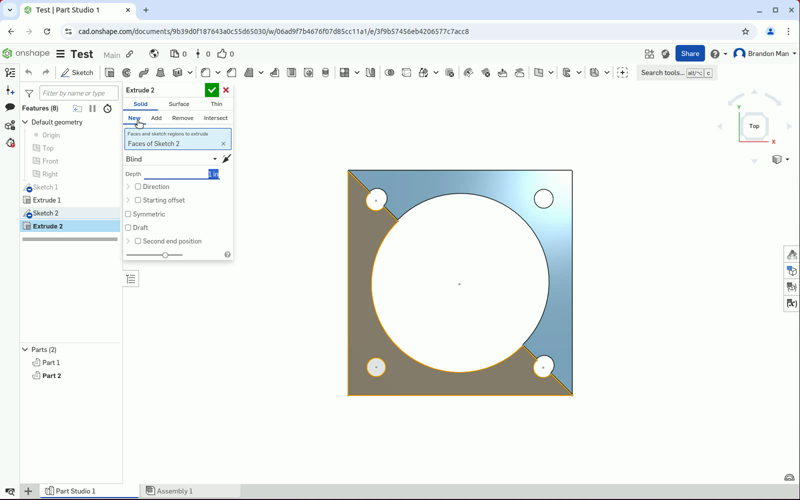
text(15.646)
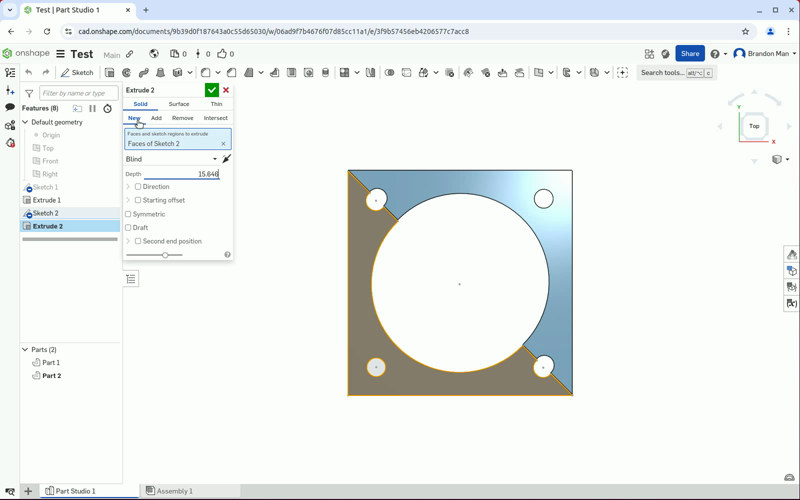
key(enter)
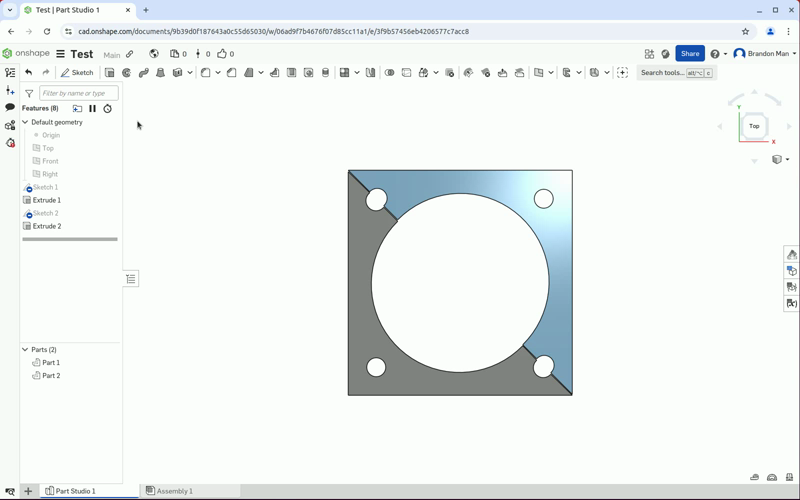
key(shift+h)
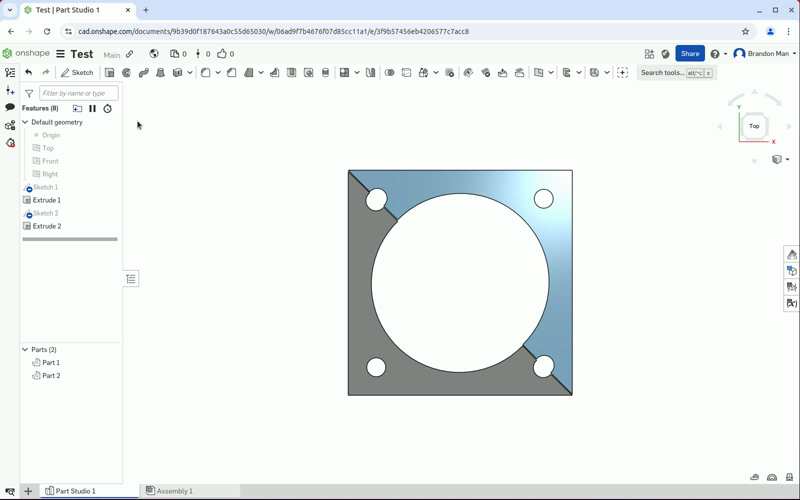
key(shift+h)
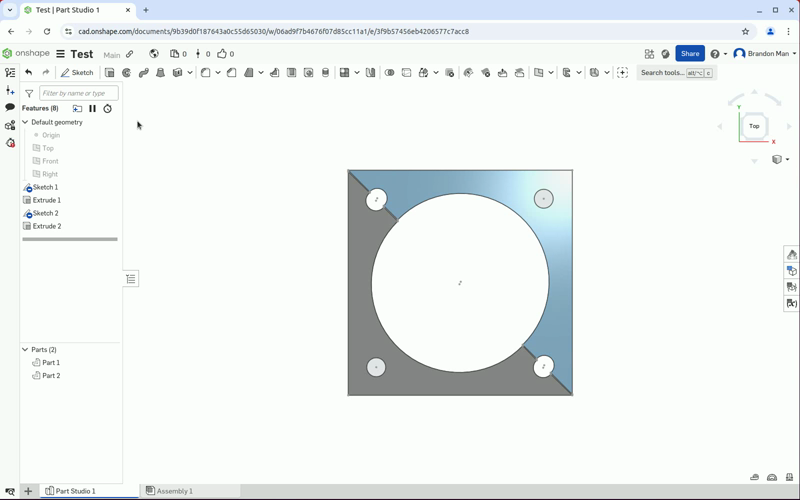
key(shift+7)
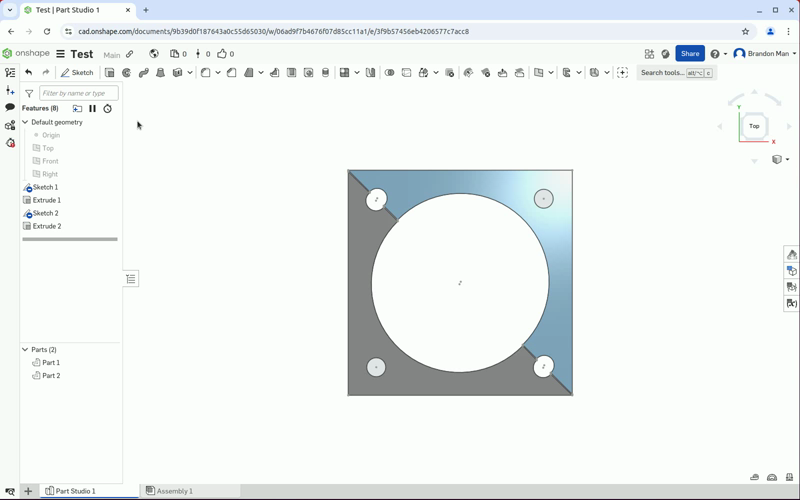
key(up, 3)
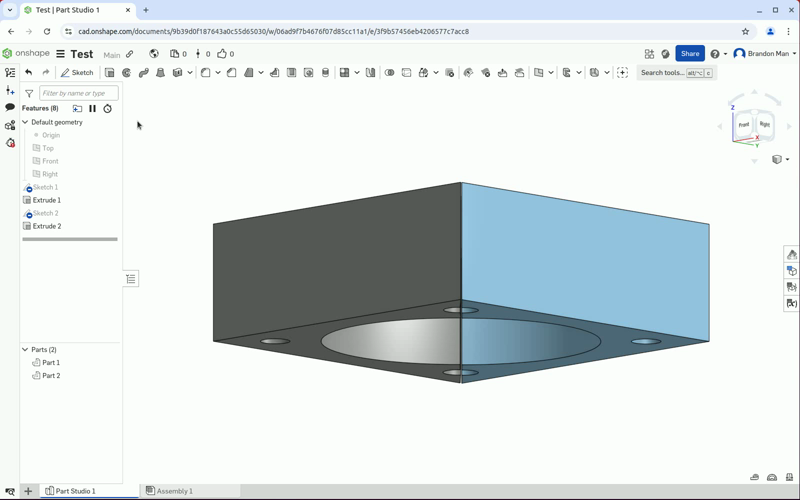
key(left, 3)
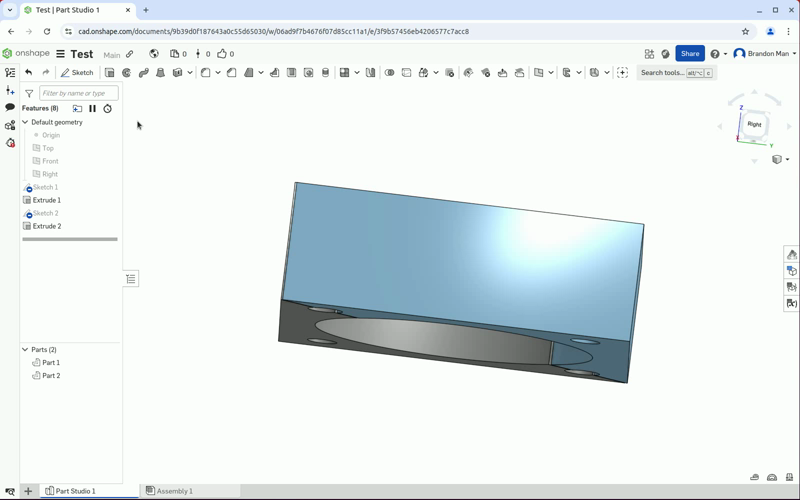
key(right, 3)
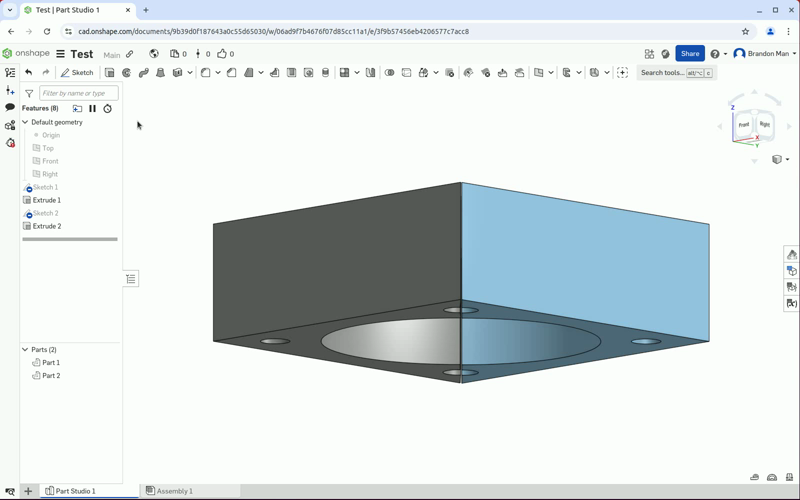
key(down, 3)
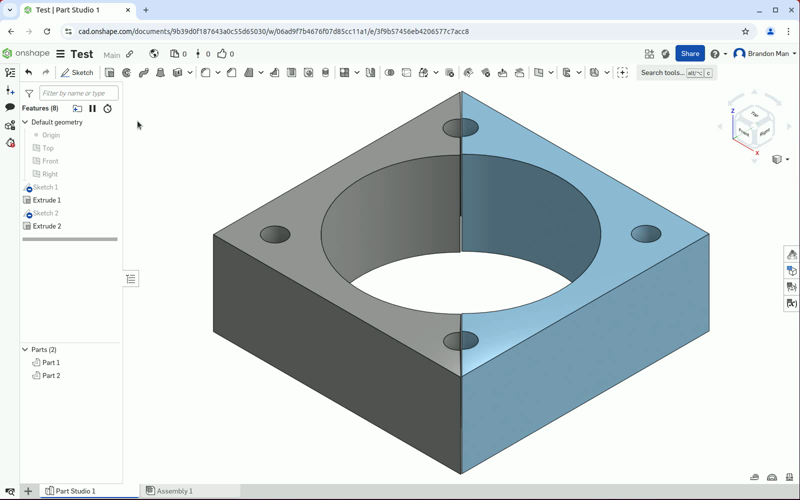
mouse_move(73, 189)
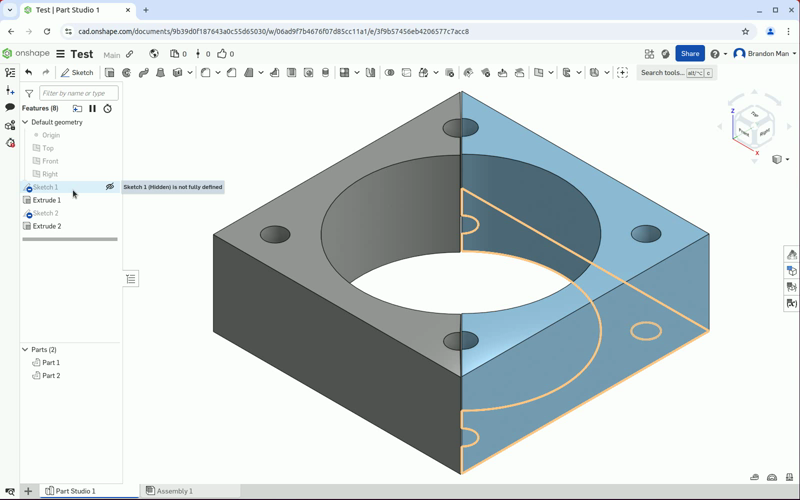
click(73, 189)